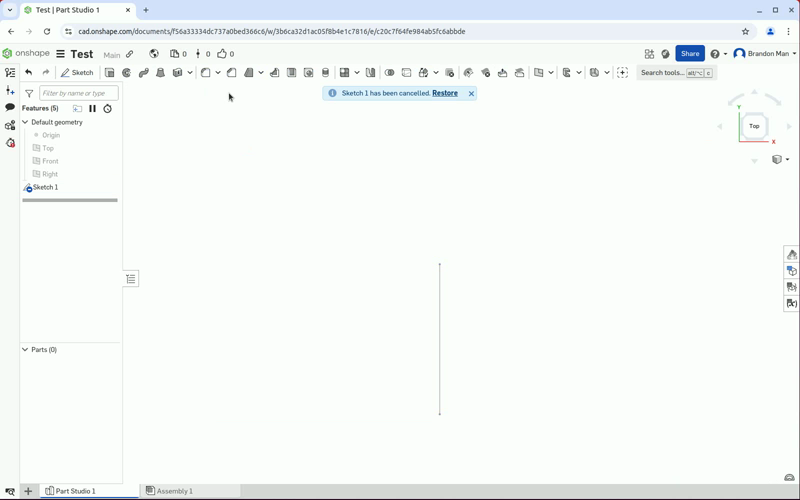
key(shift+h)
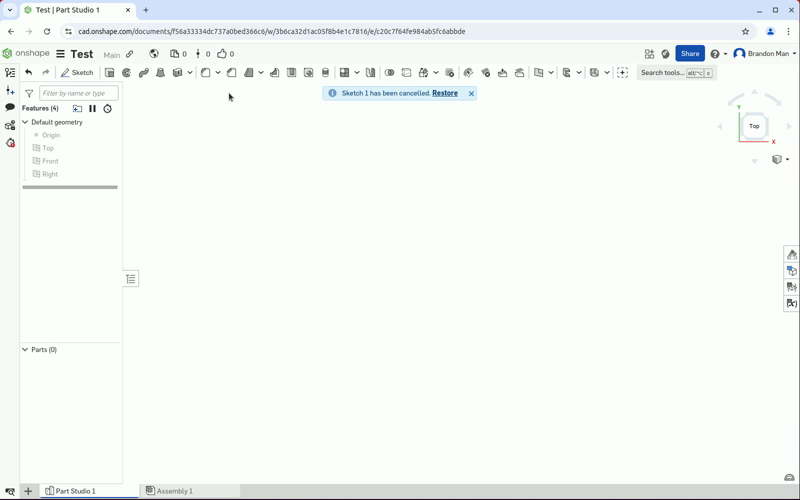
mouse_move(73, 352)
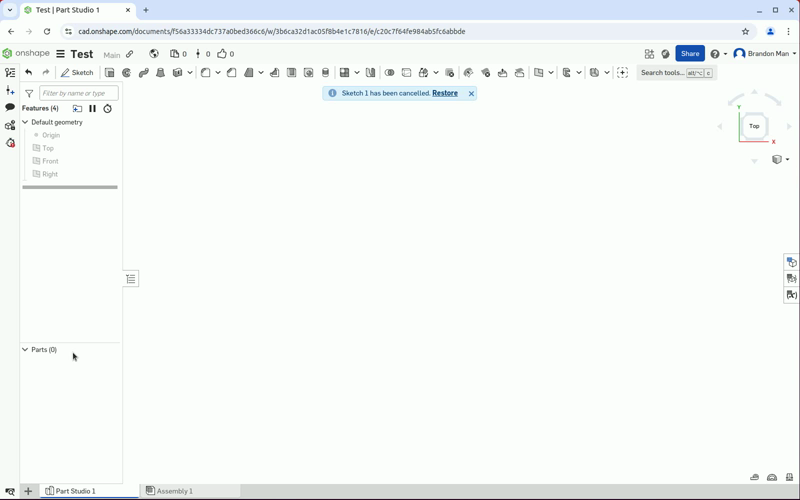
key(y)
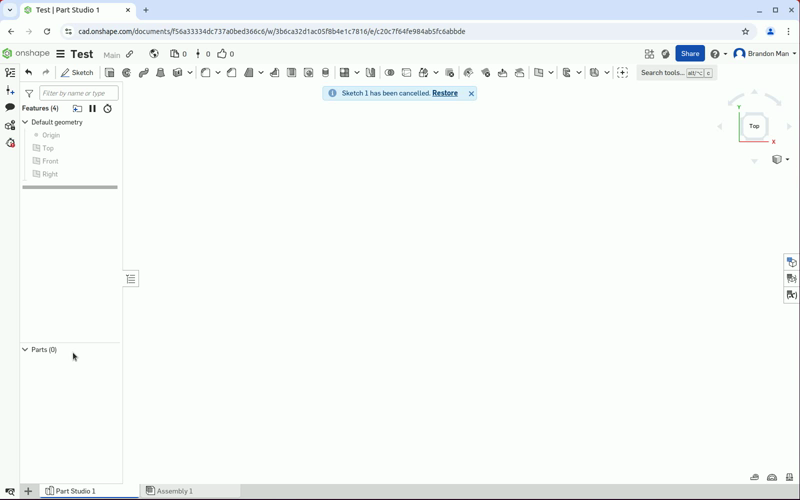
key(shift+p)
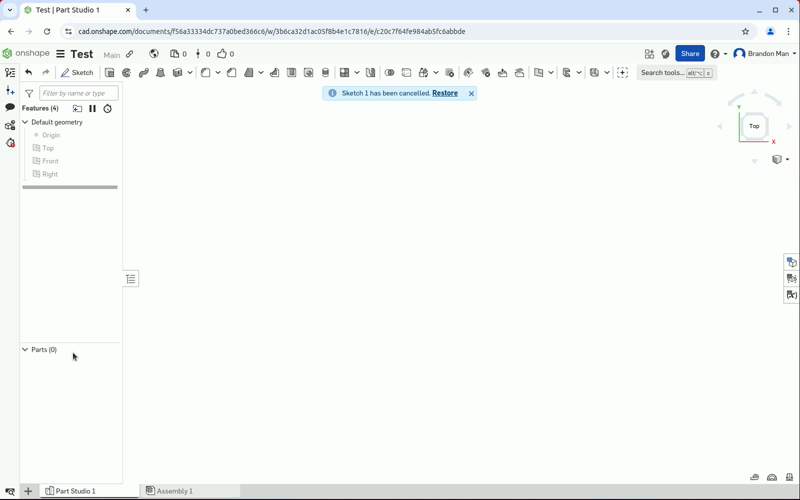
key(space)
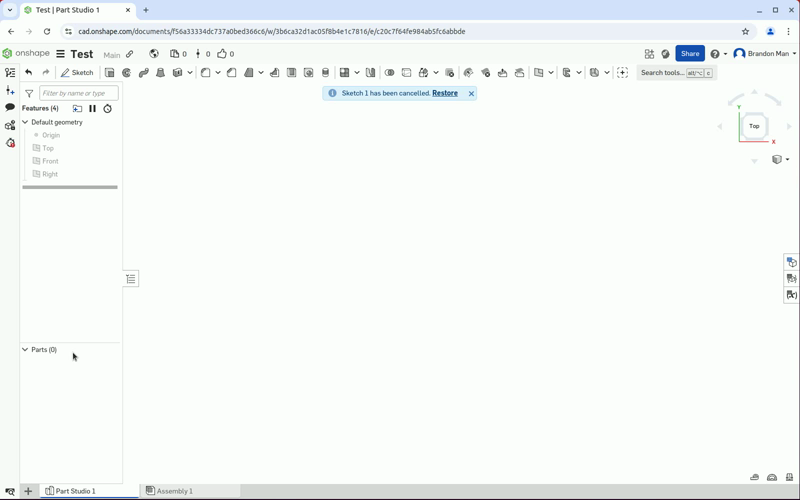
key_down(shift)
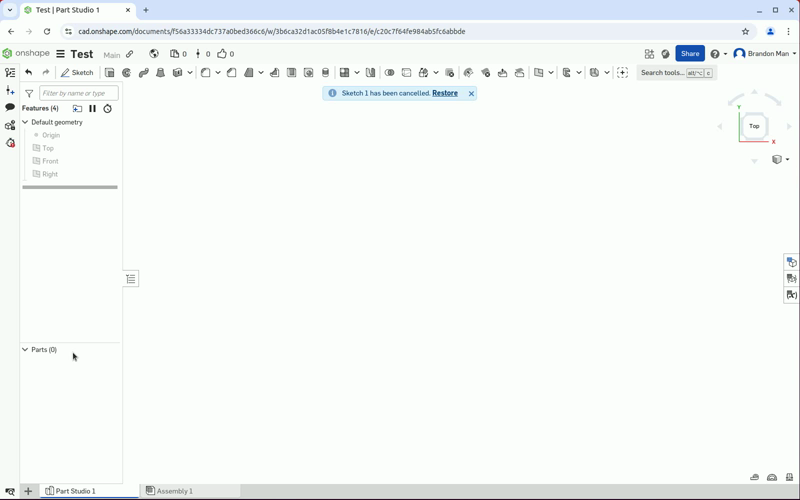
key(up)
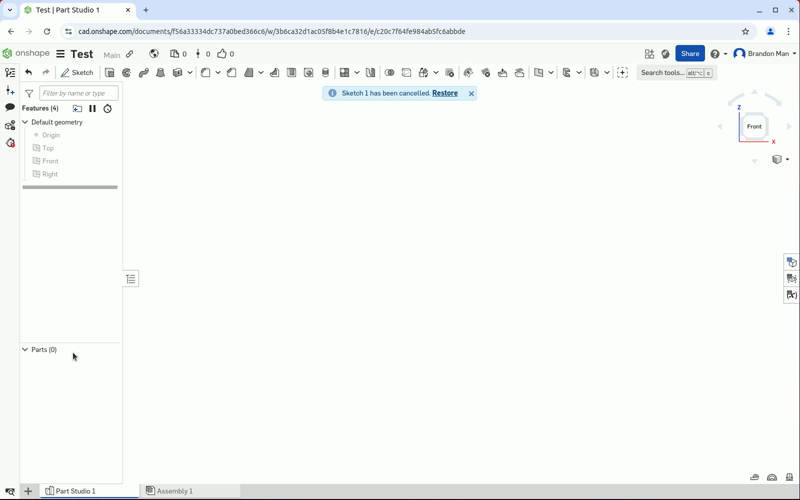
key_up(shift)
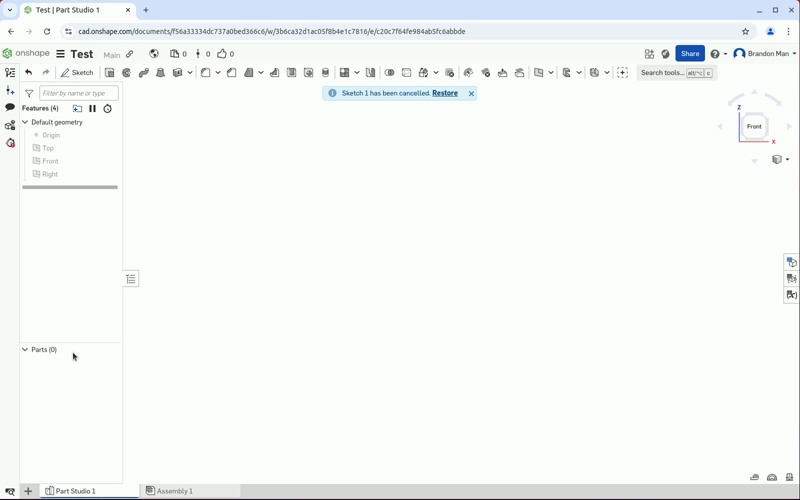
mouse_move(73, 352)
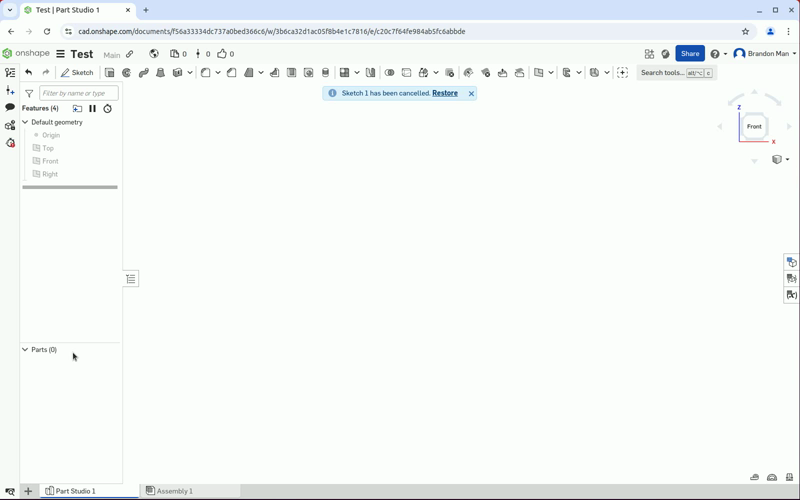
key(shift+y)
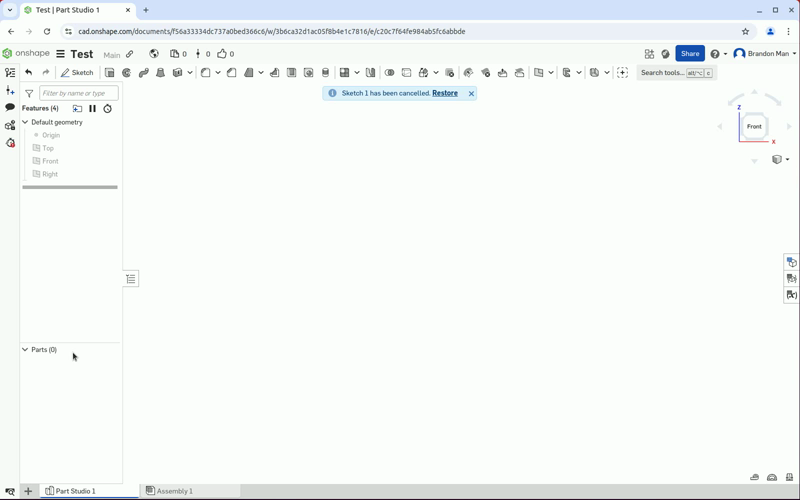
key(shift+s)
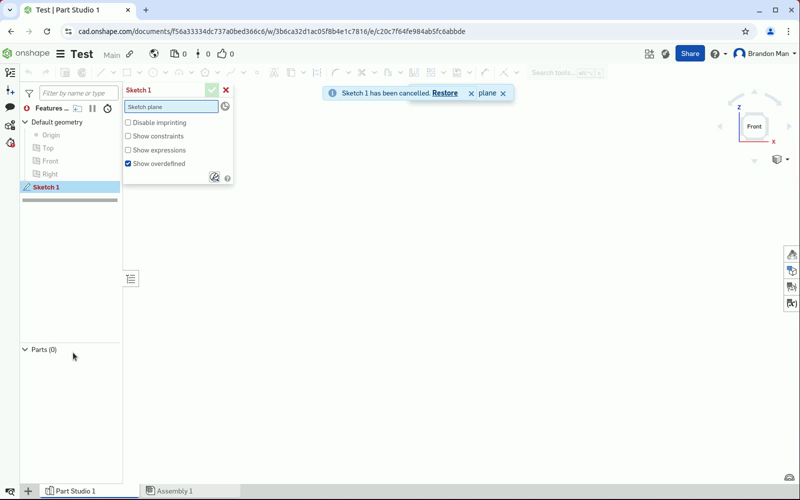
mouse_move(73, 163)
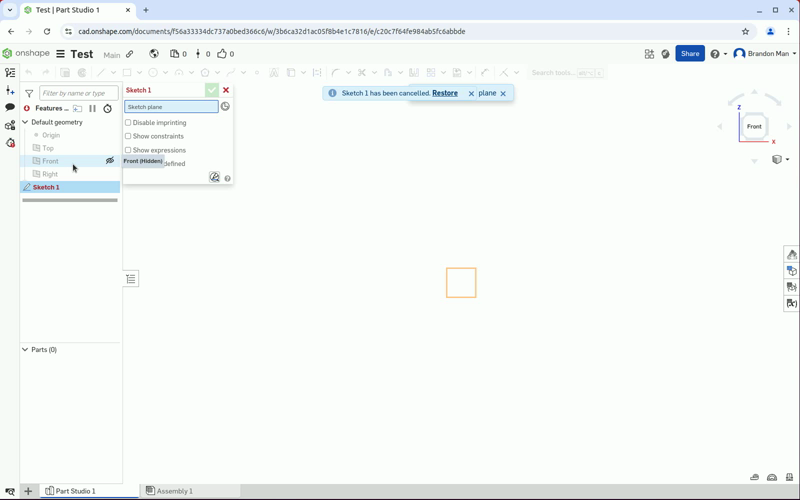
click(73, 163)
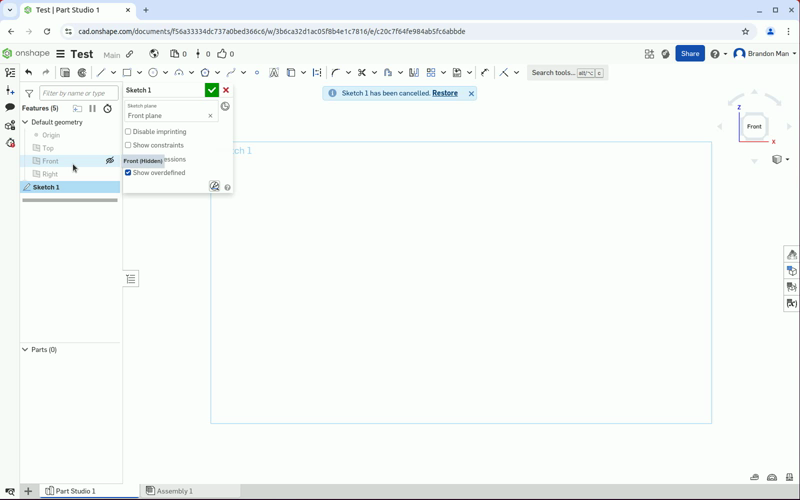
mouse_move(73, 352)
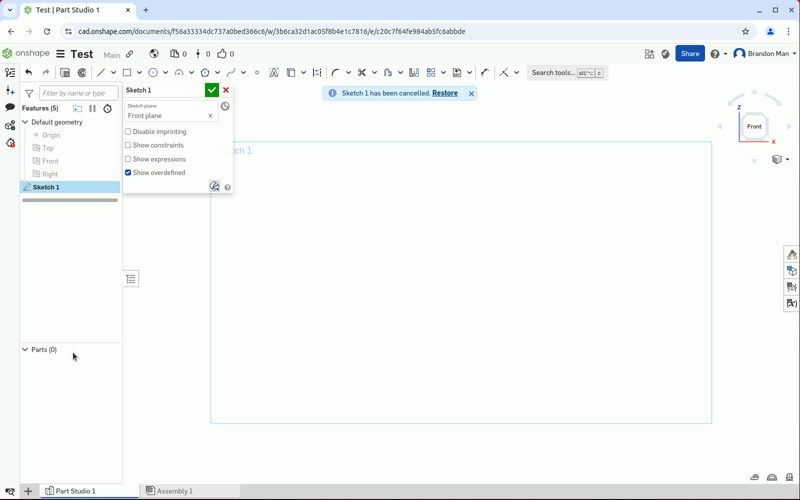
key(y)
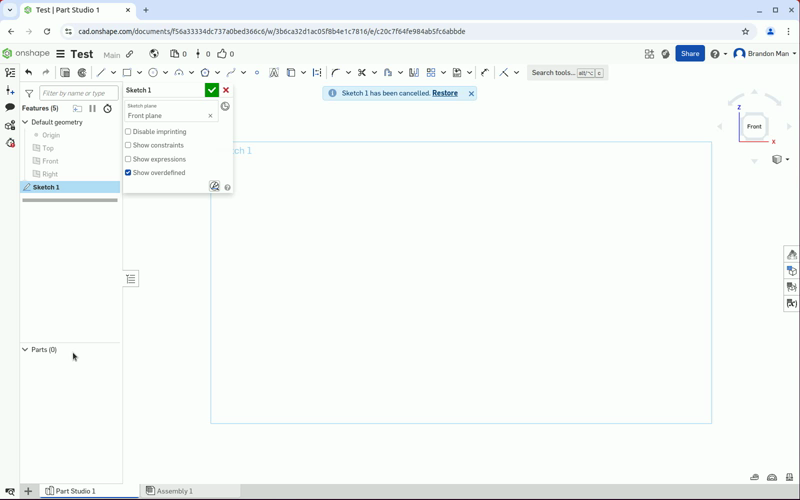
key(l)
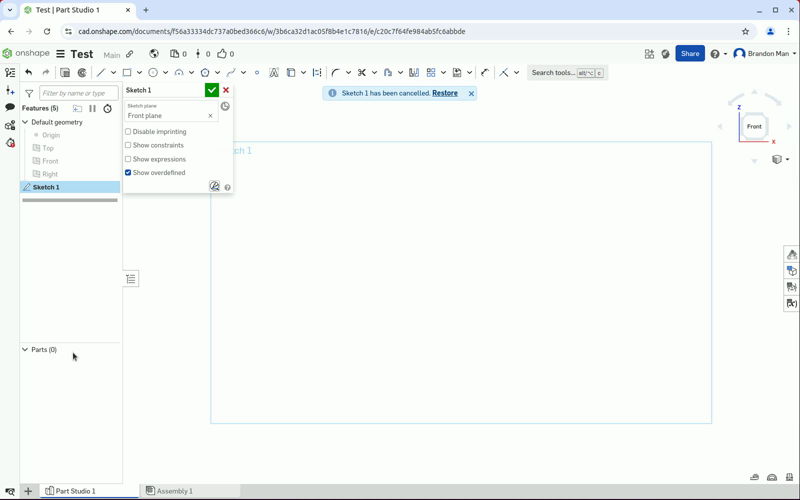
key_down(shift)
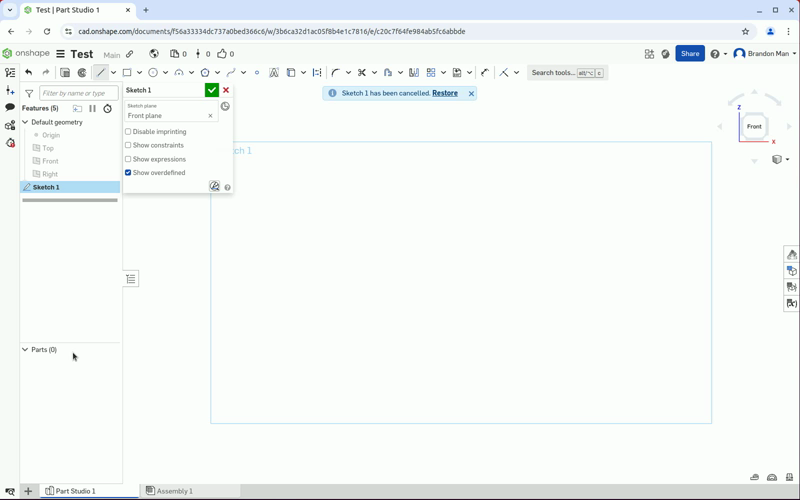
mouse_move(459, 284)
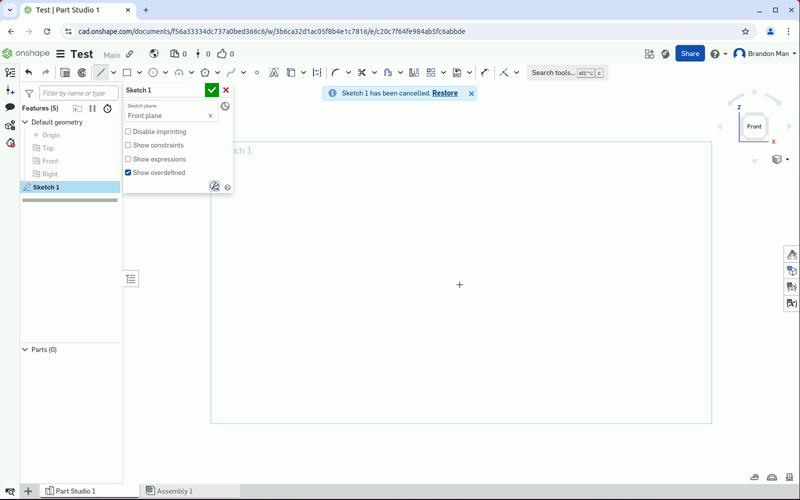
click(459, 284)
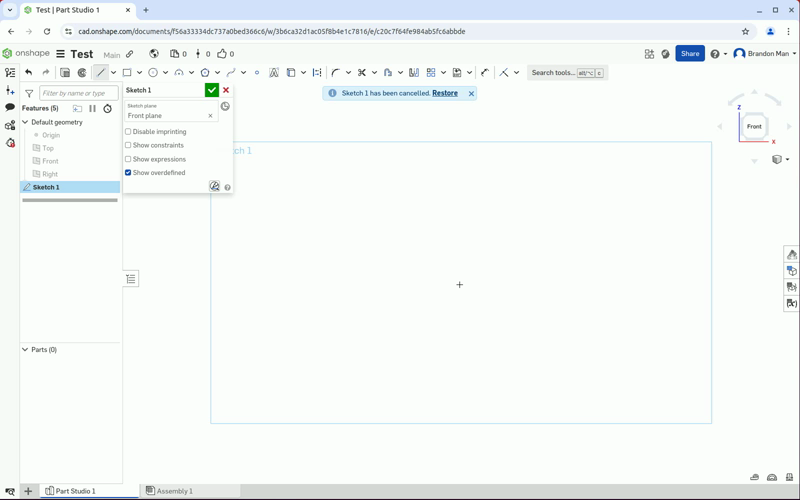
key_up(shift)
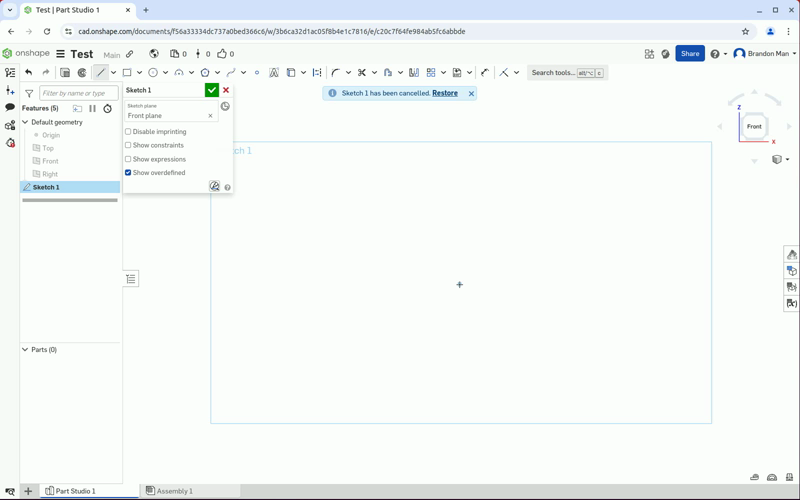
key_down(shift)
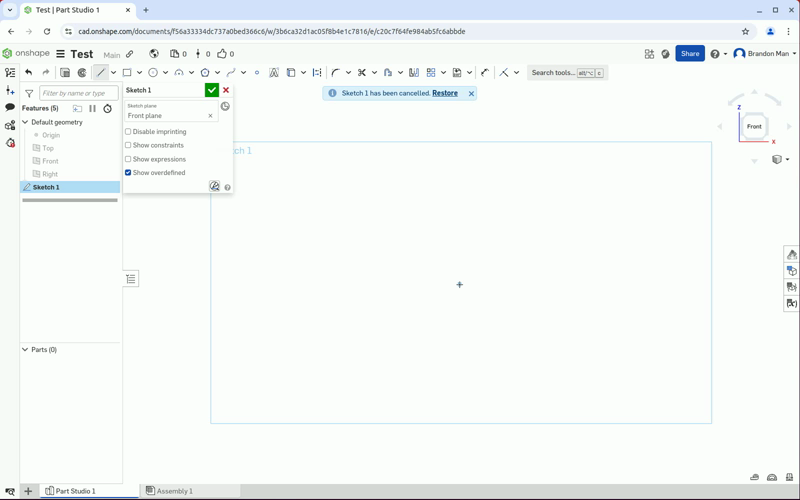
key_up(shift)
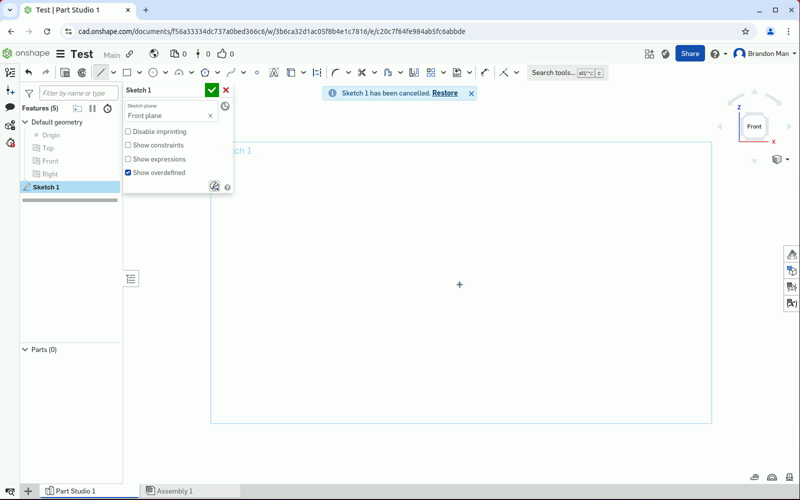
key_down(shift)
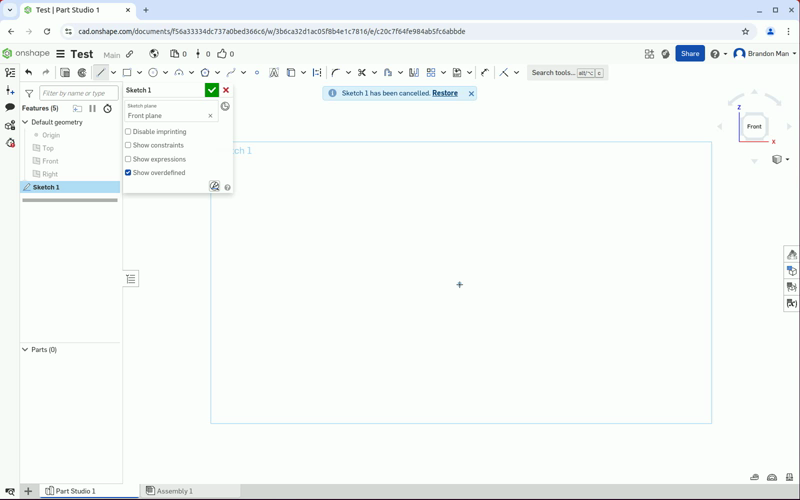
mouse_move(489, 284)
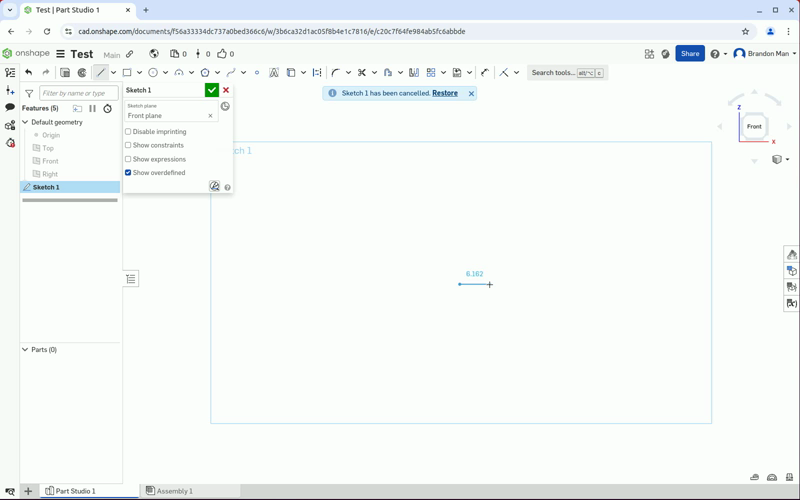
mouse_move(459, 282)
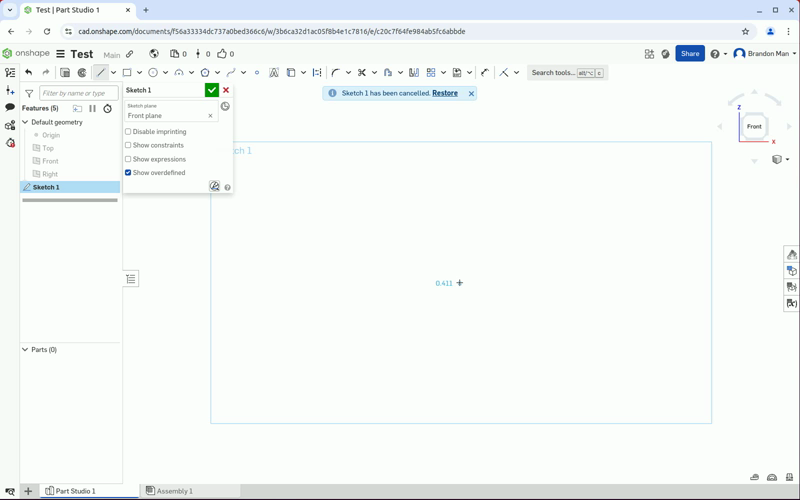
scroll(6)
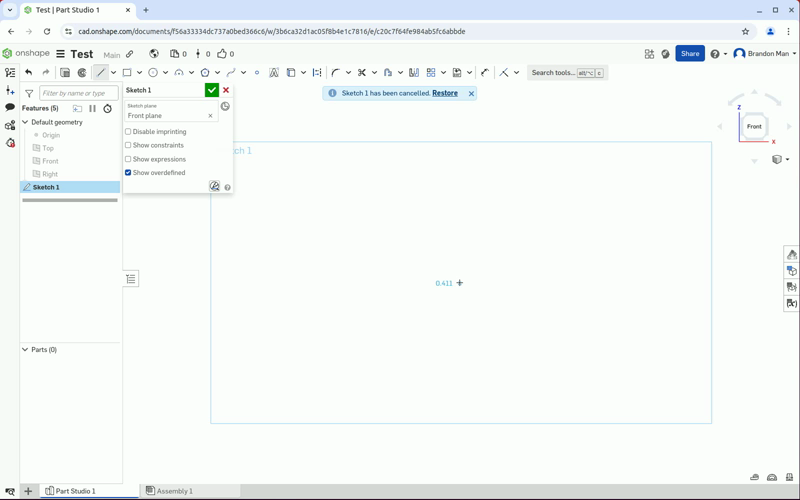
scroll(6)
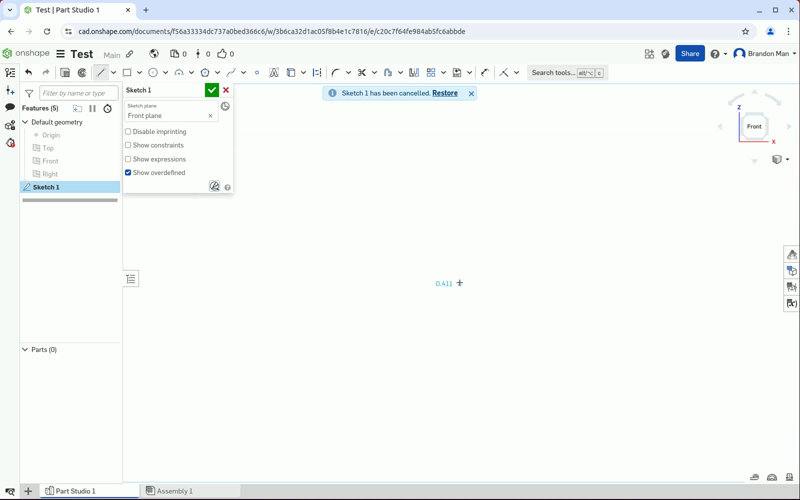
scroll(6)
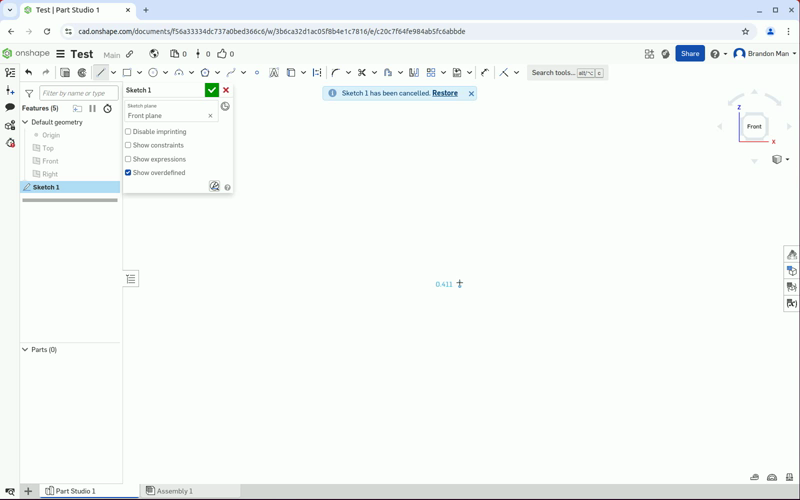
scroll(6)
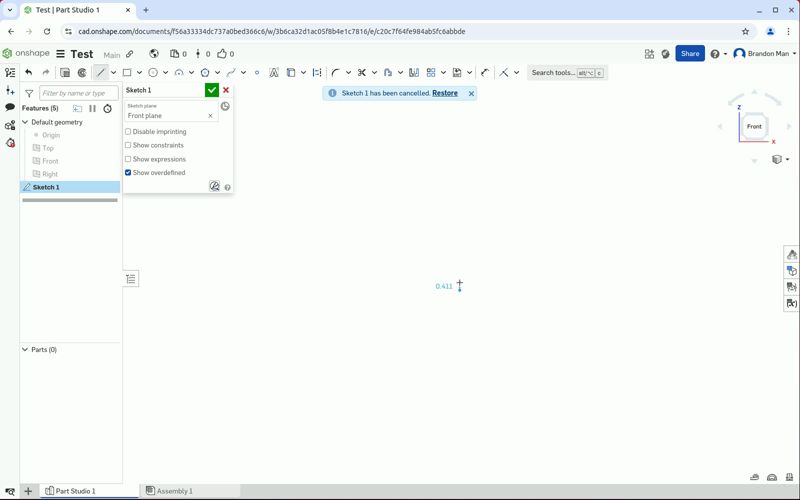
scroll(6)
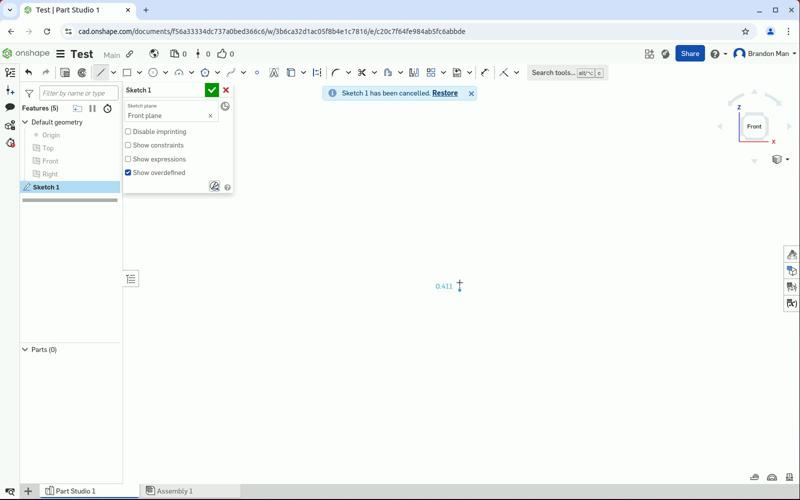
scroll(6)
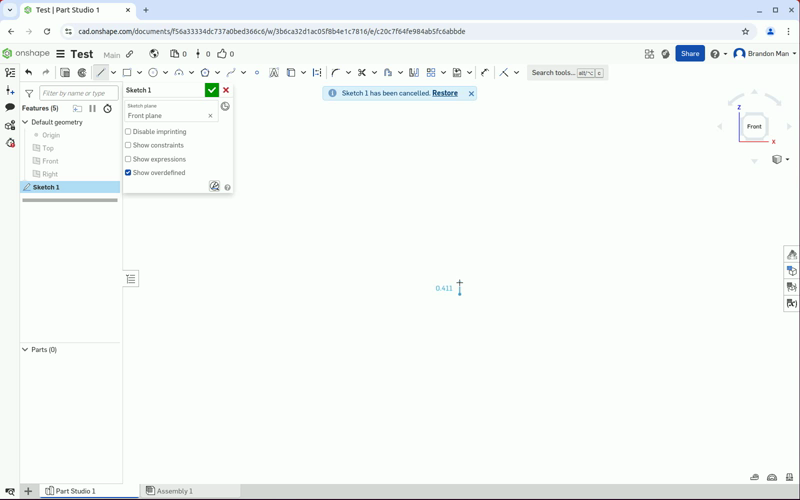
scroll(6)
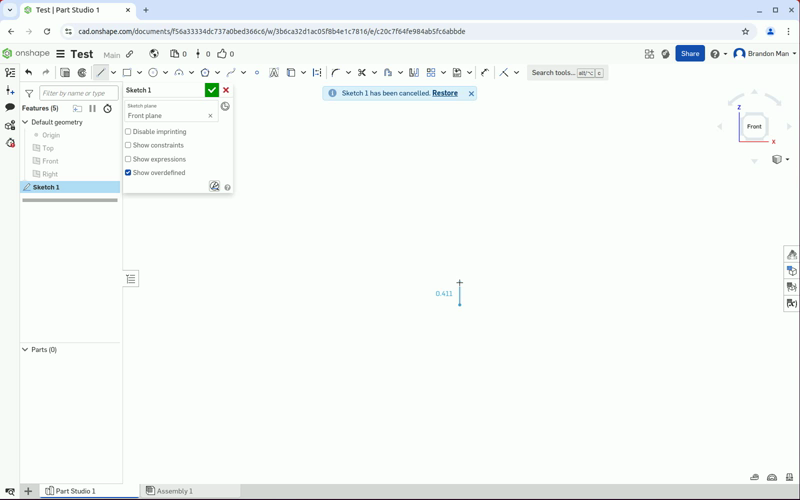
click(459, 282)
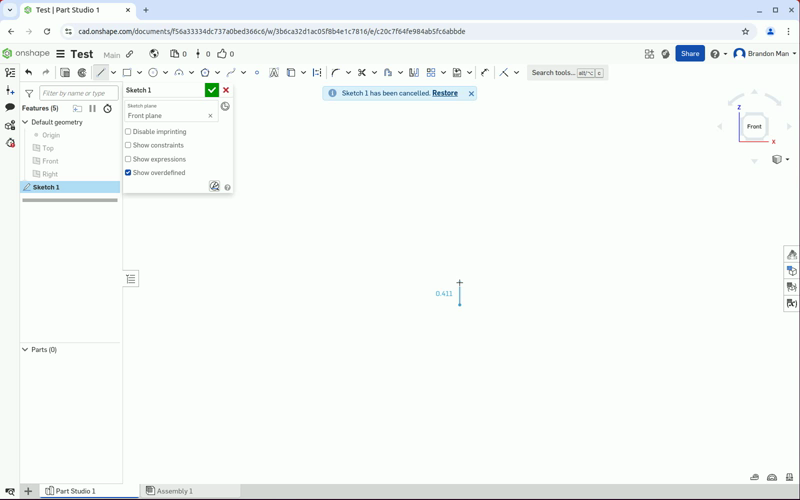
scroll(-6)
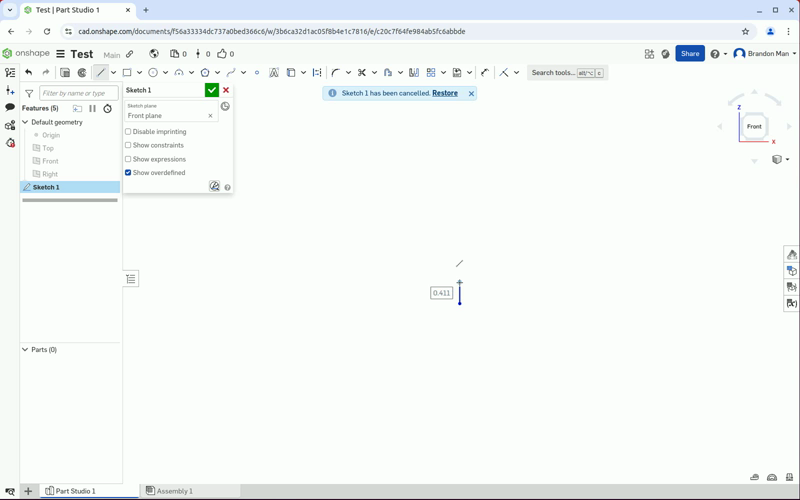
scroll(-6)
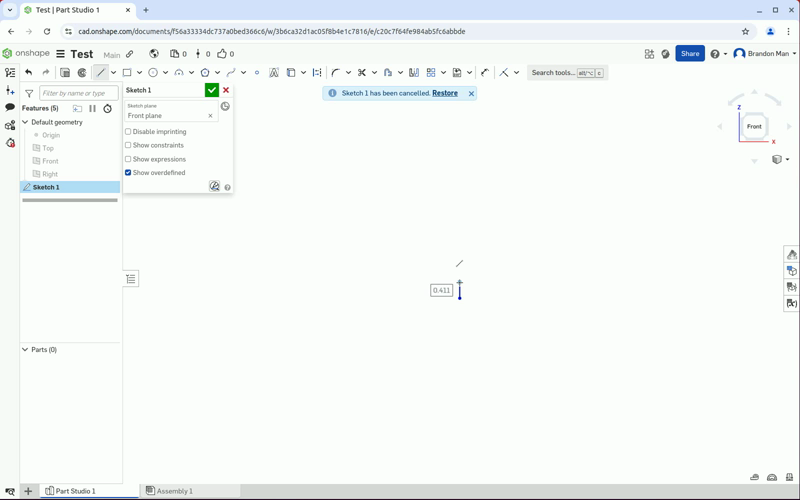
scroll(-6)
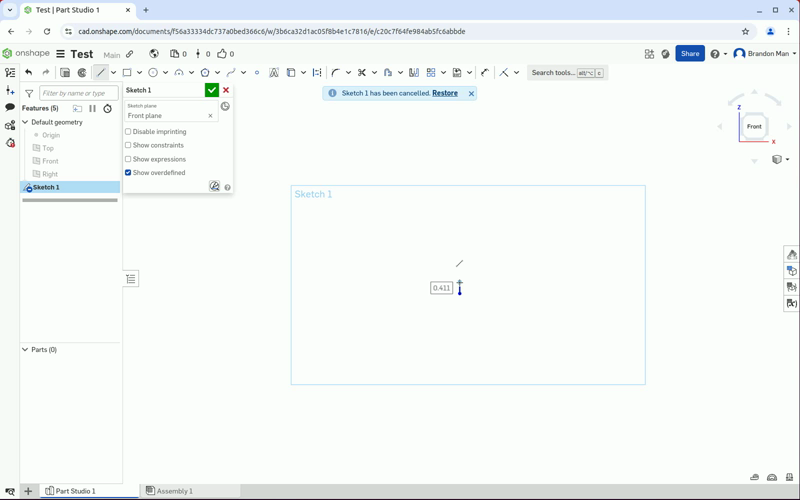
scroll(-6)
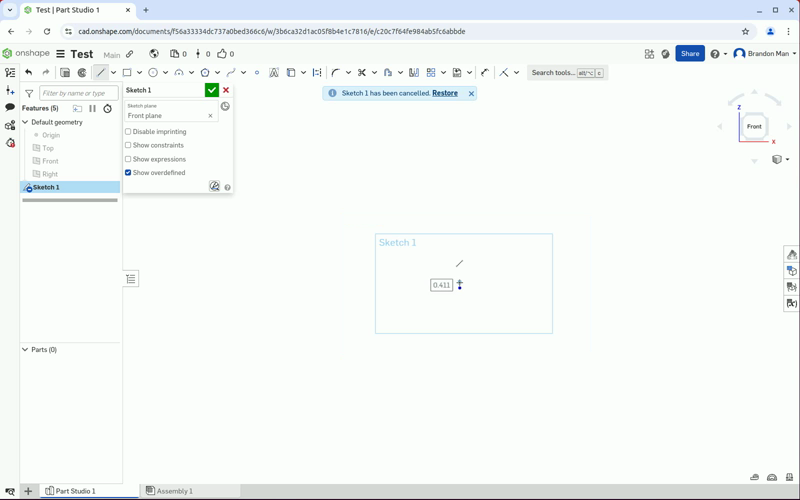
scroll(-6)
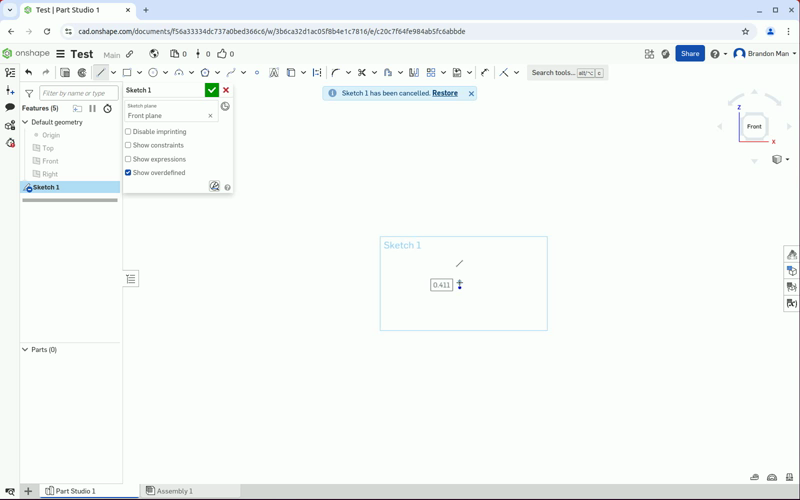
scroll(-6)
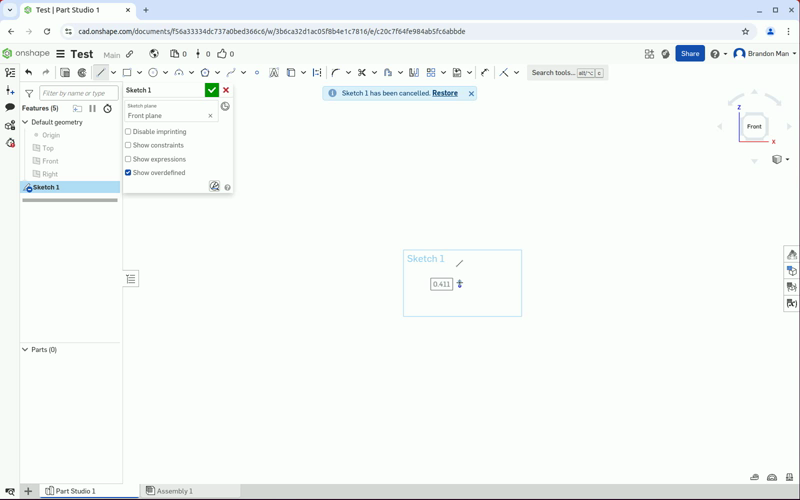
scroll(-6)
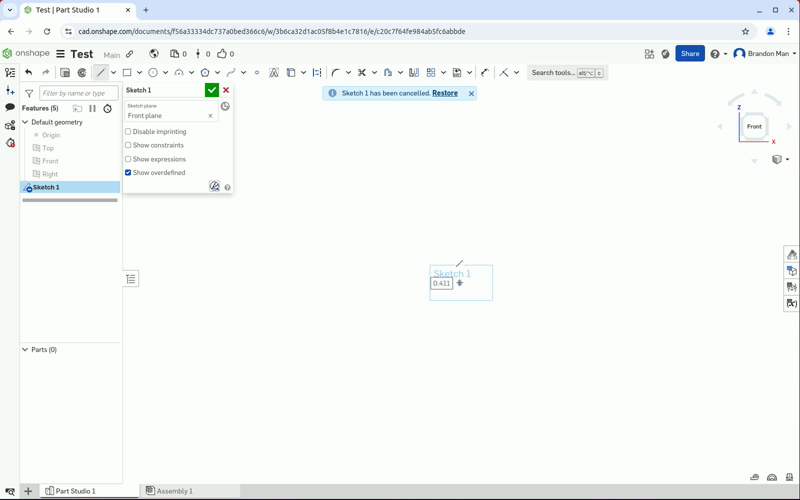
key_up(shift)
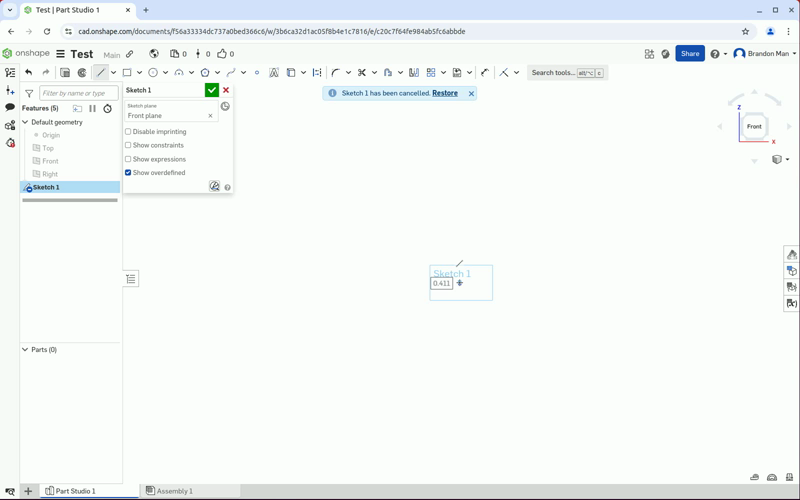
key_down(shift)
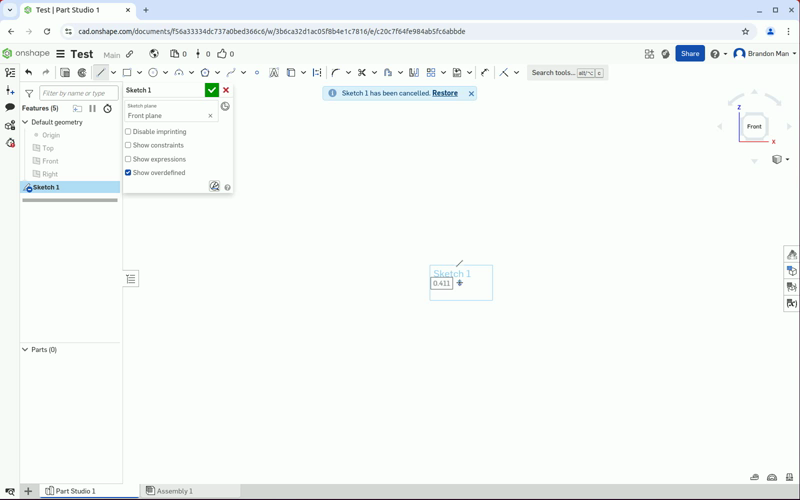
mouse_move(489, 282)
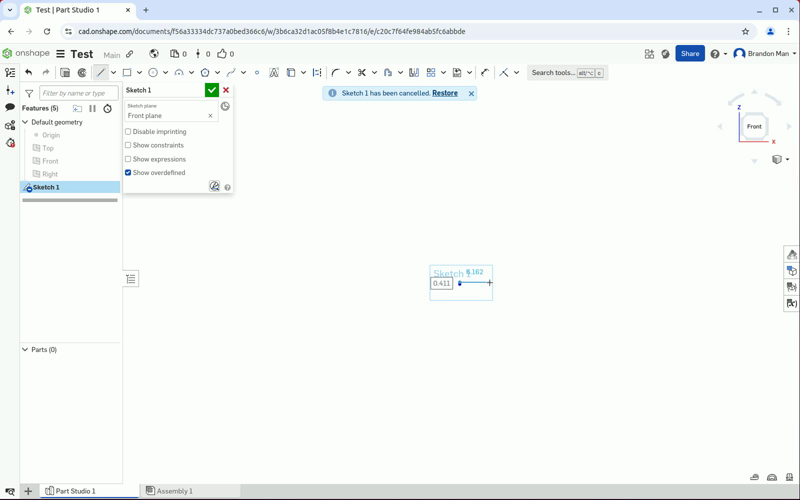
mouse_move(462, 282)
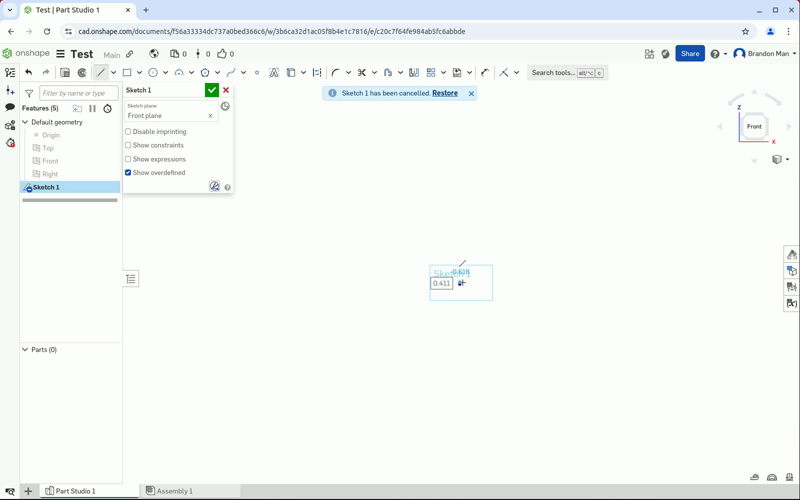
scroll(6)
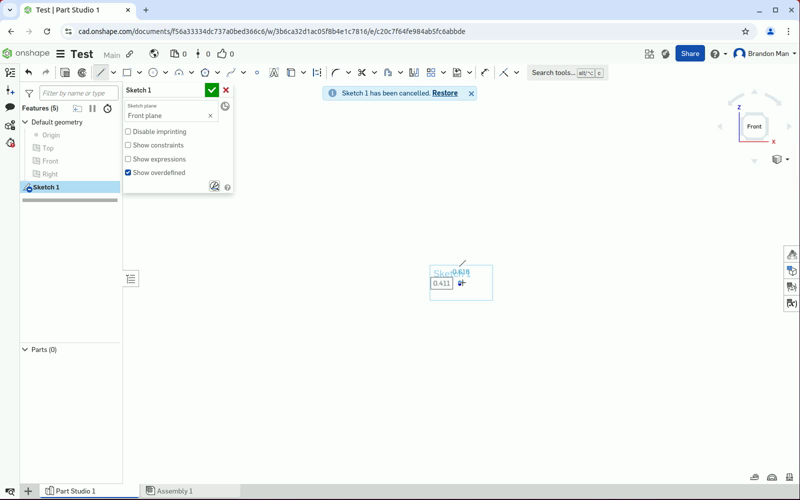
scroll(6)
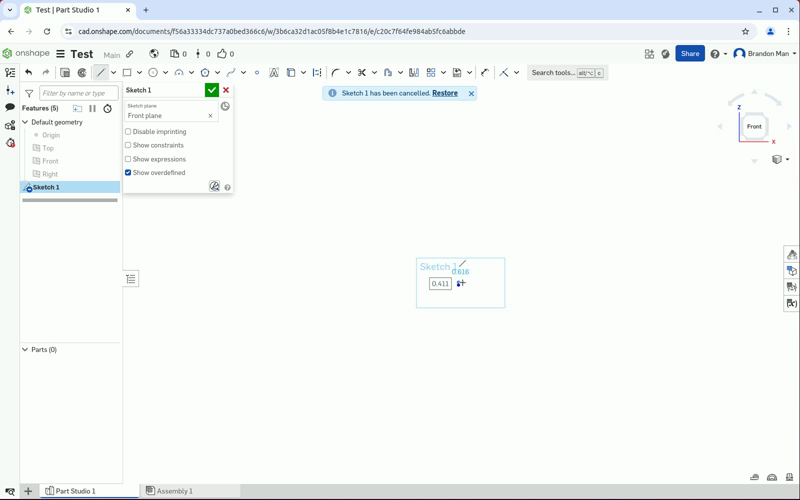
scroll(6)
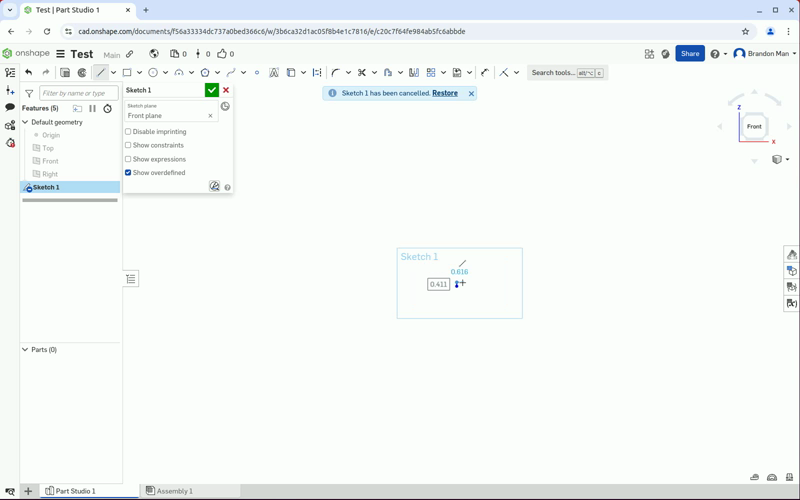
scroll(6)
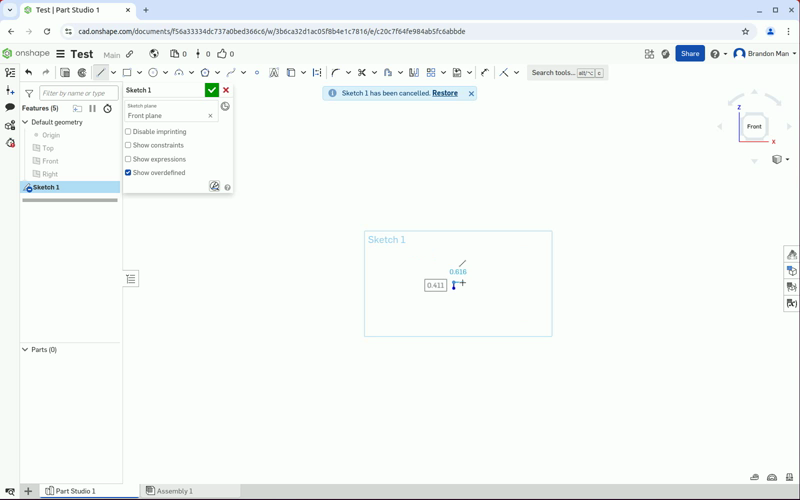
scroll(6)
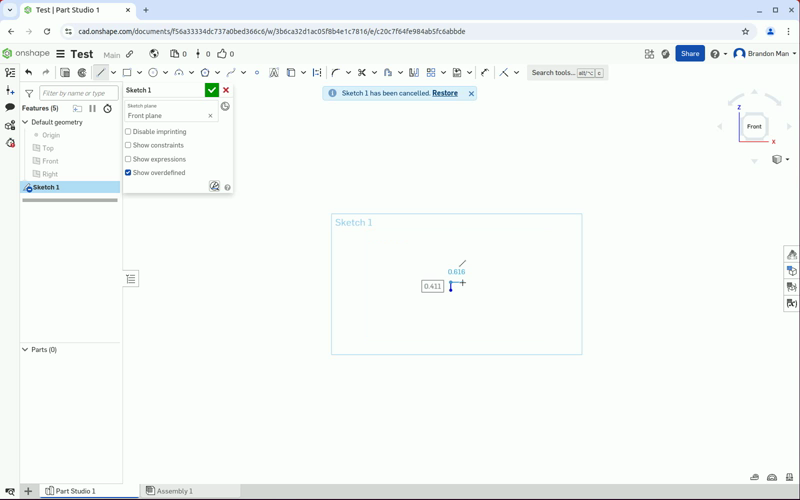
scroll(6)
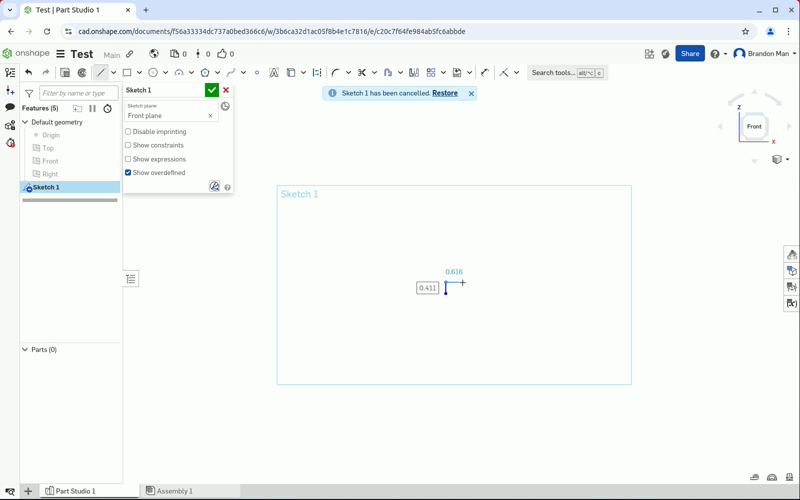
scroll(6)
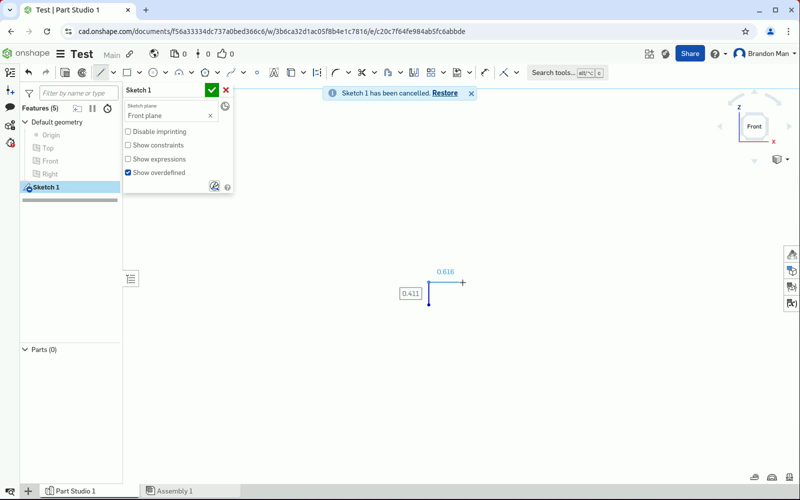
click(462, 282)
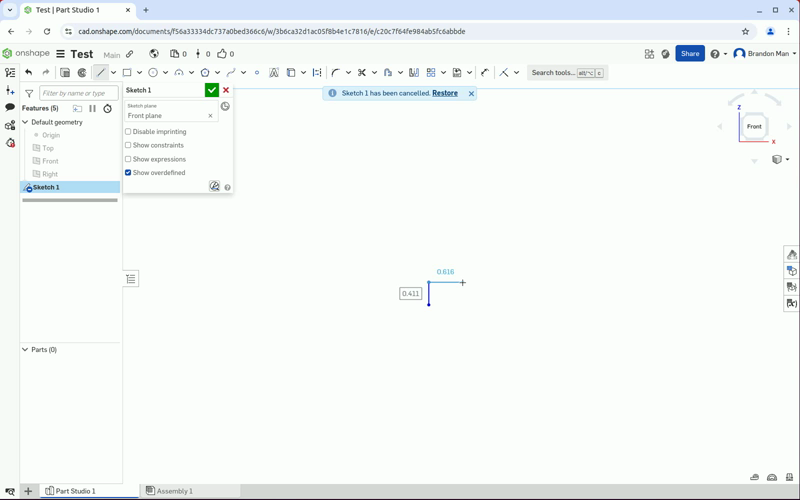
scroll(-6)
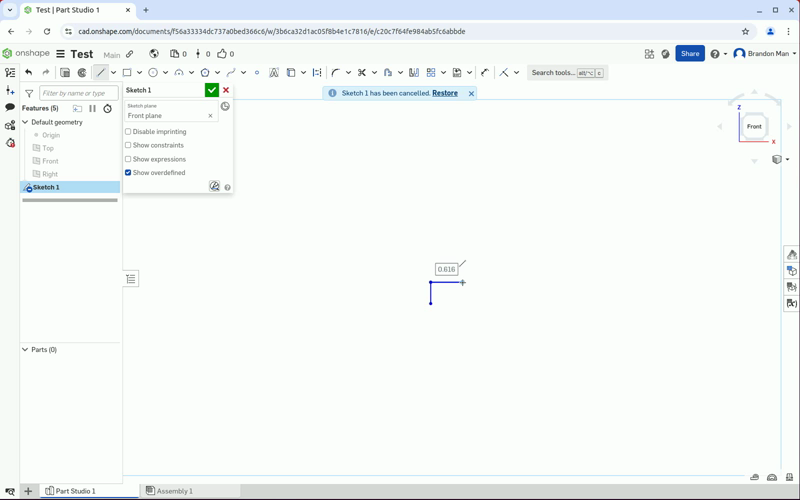
scroll(-6)
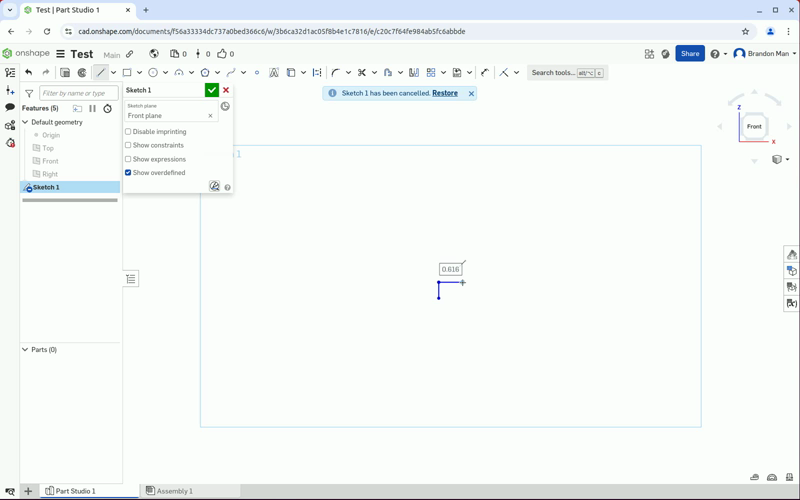
scroll(-6)
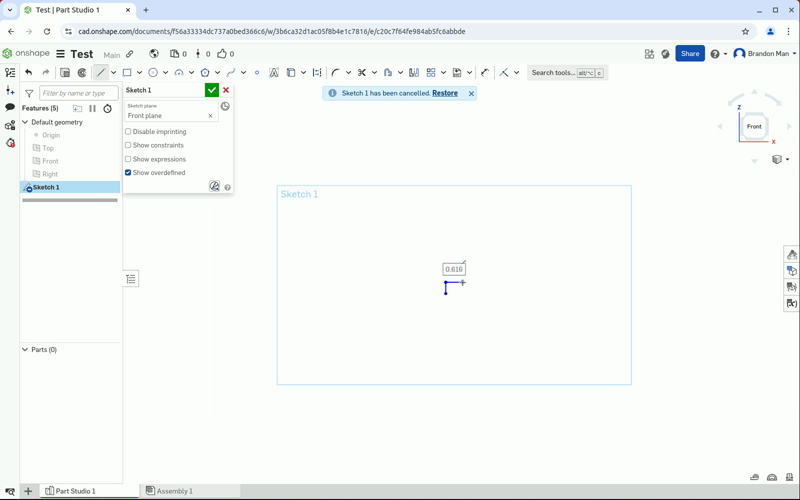
scroll(-6)
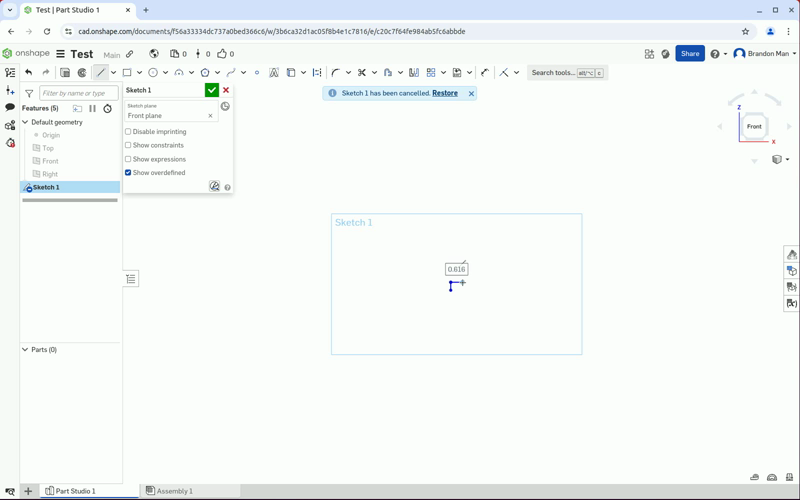
scroll(-6)
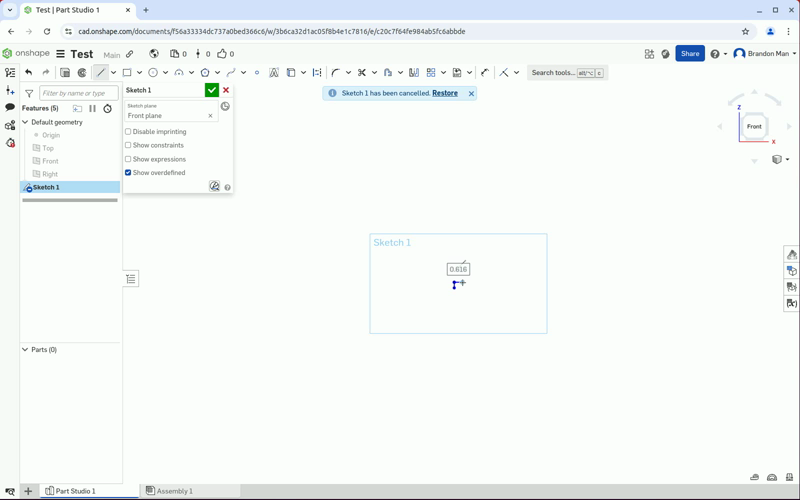
scroll(-6)
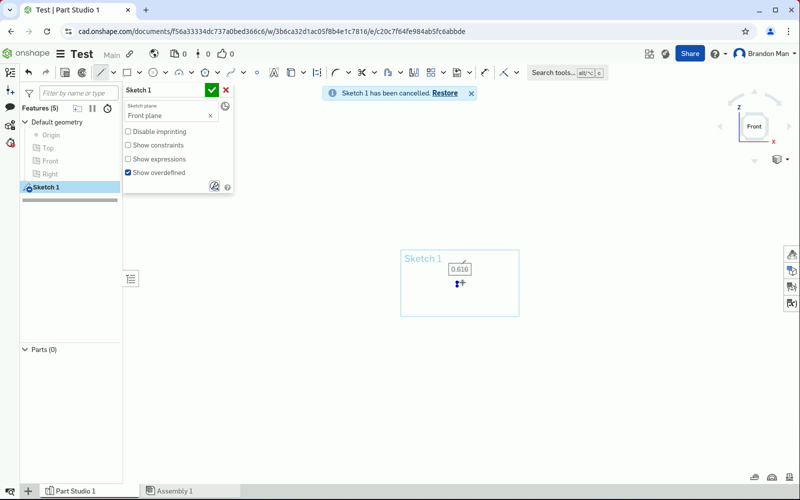
scroll(-6)
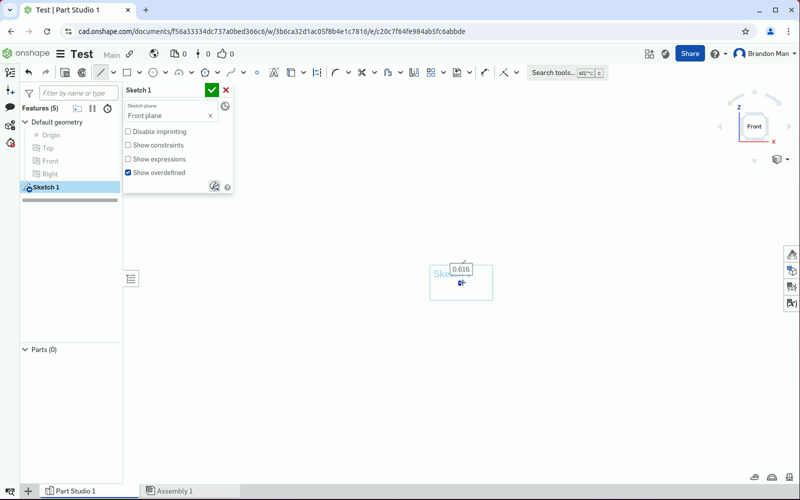
key_up(shift)
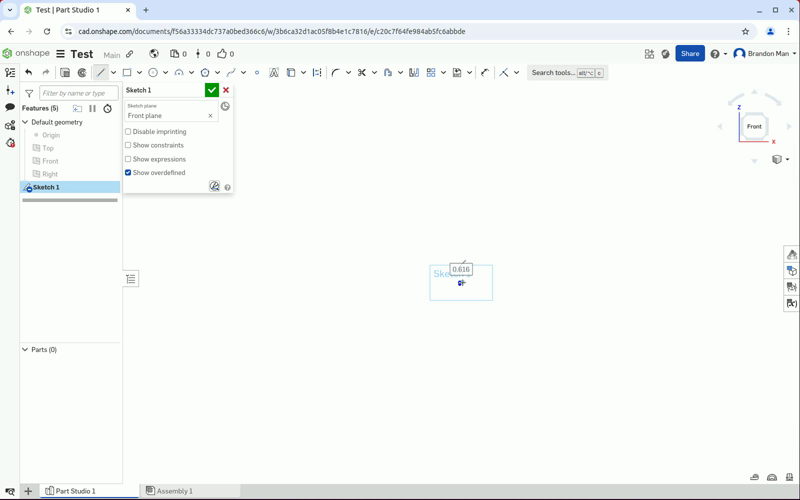
key_down(shift)
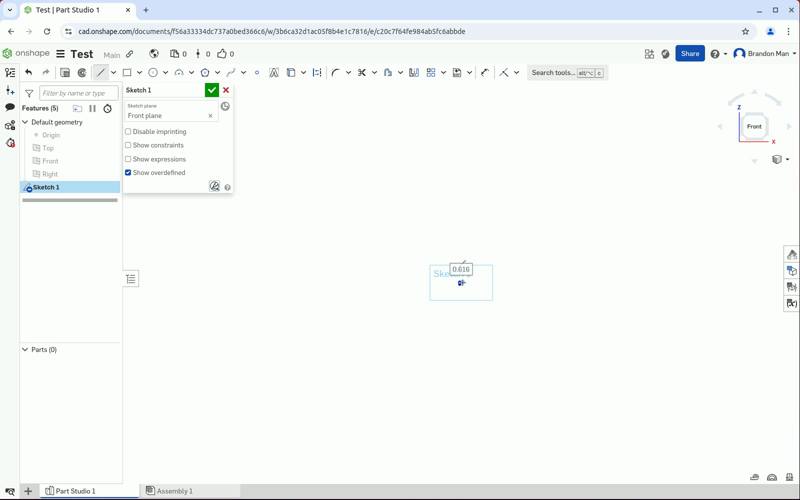
mouse_move(492, 282)
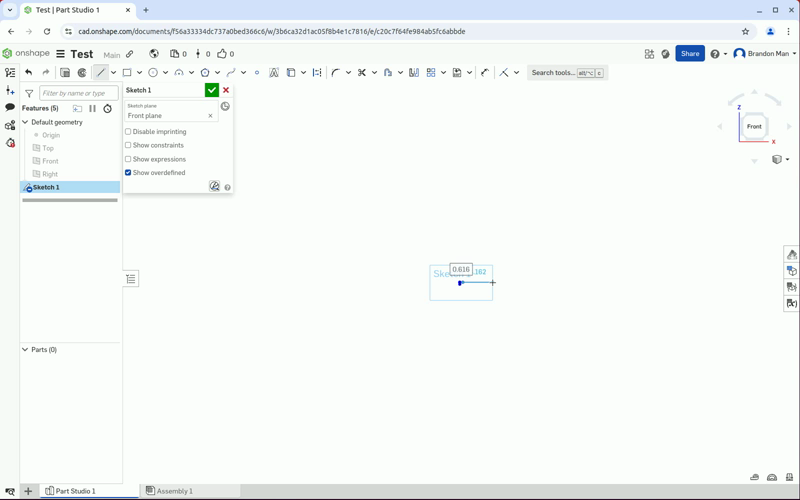
mouse_move(462, 284)
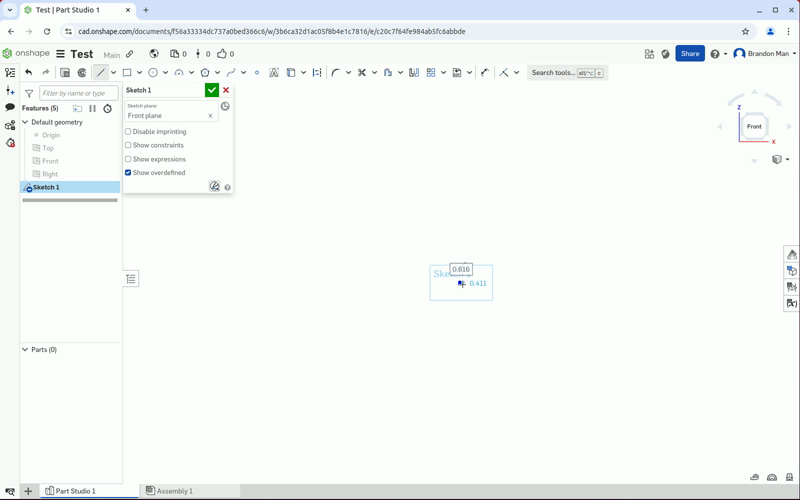
scroll(6)
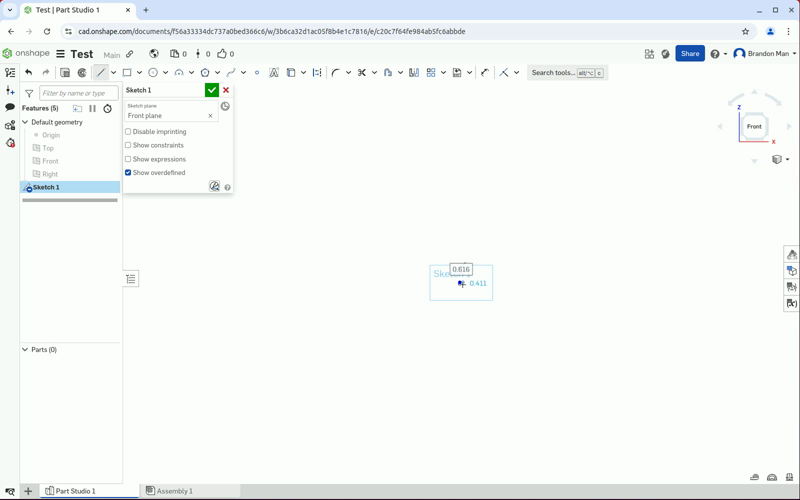
scroll(6)
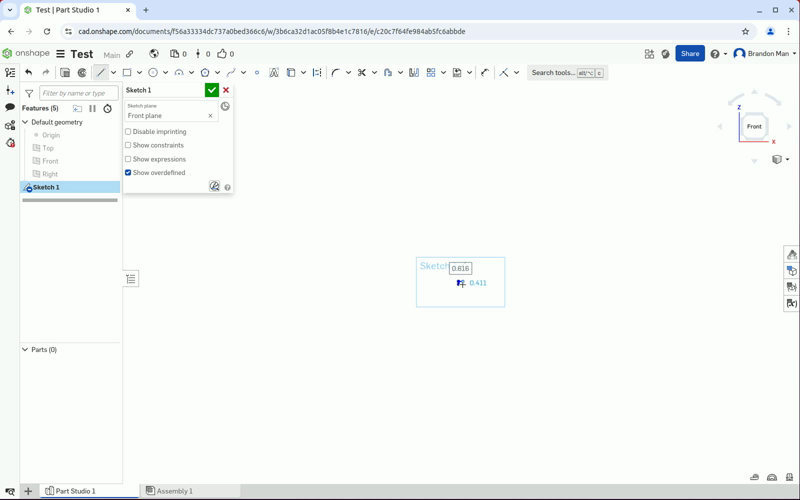
scroll(6)
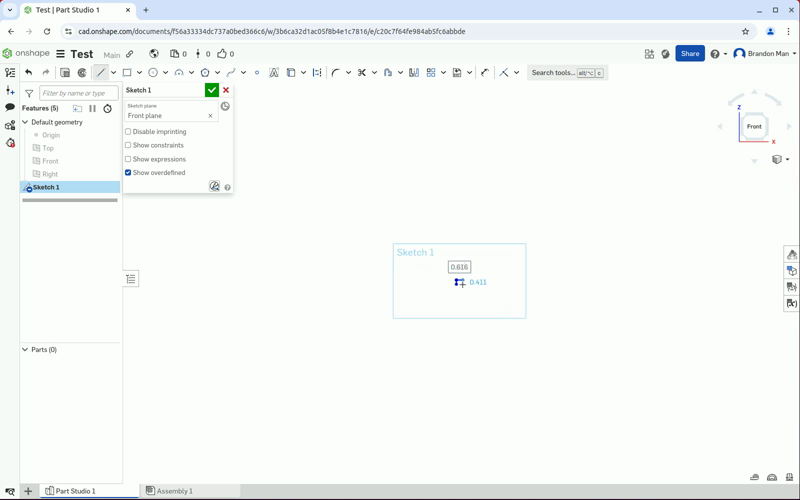
scroll(6)
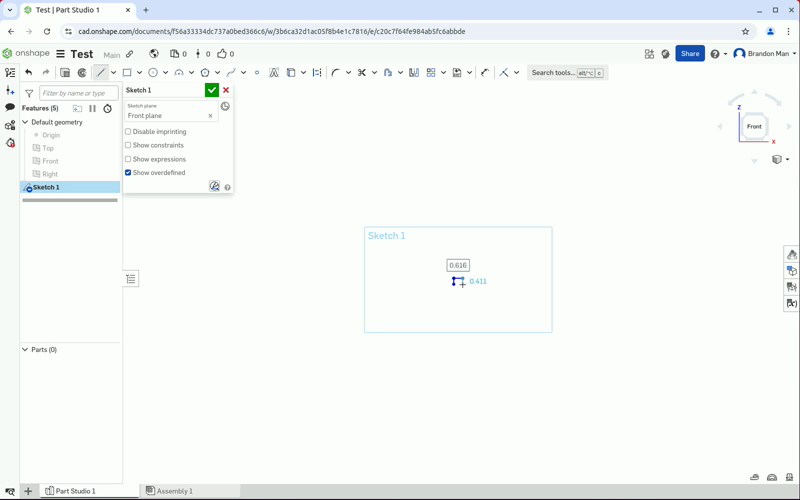
scroll(6)
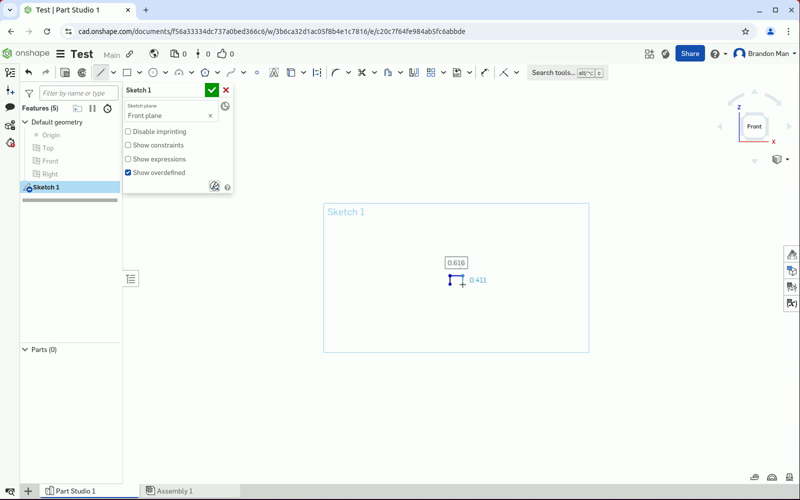
scroll(6)
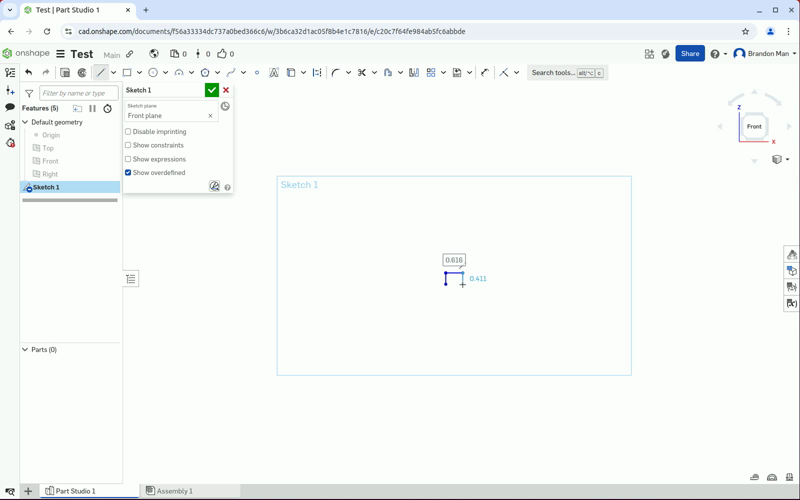
scroll(6)
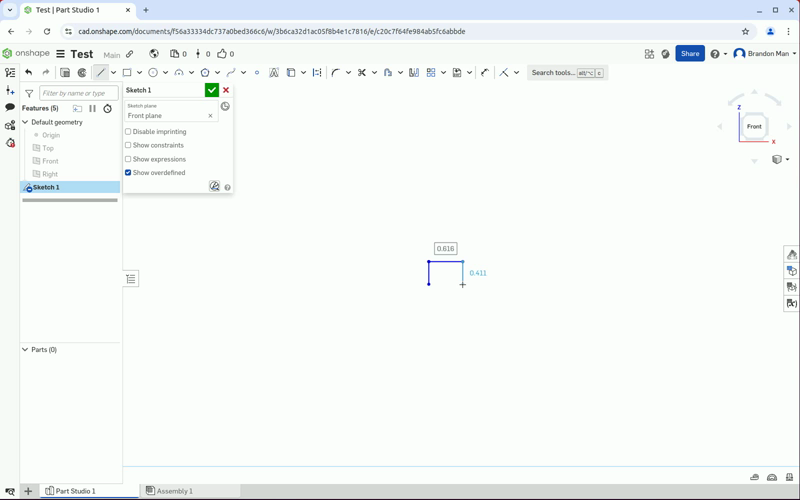
click(462, 284)
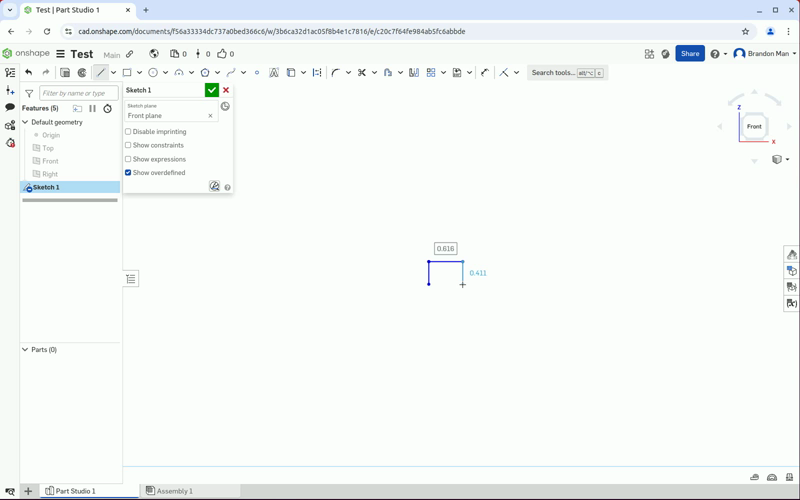
scroll(-6)
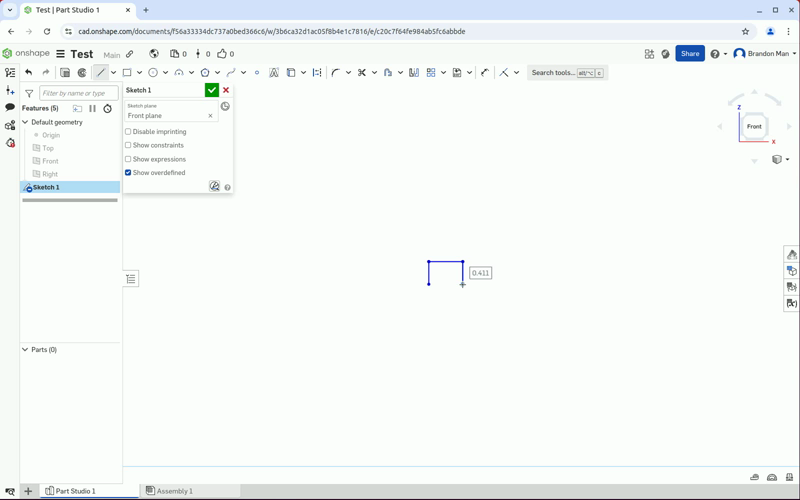
scroll(-6)
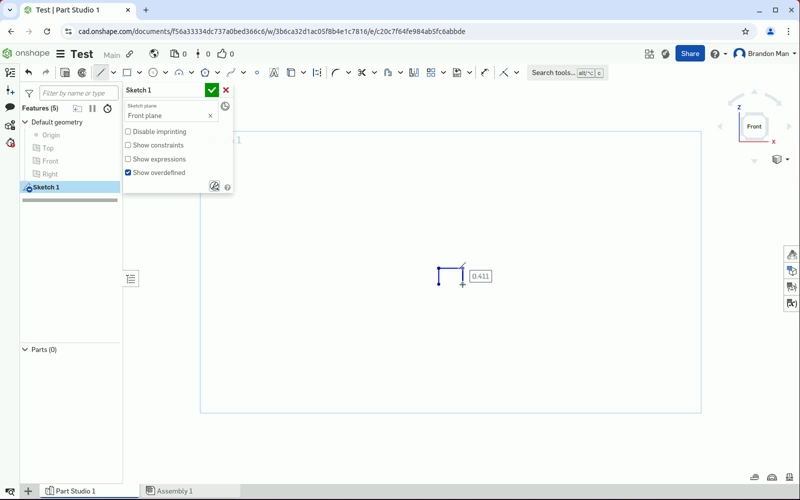
scroll(-6)
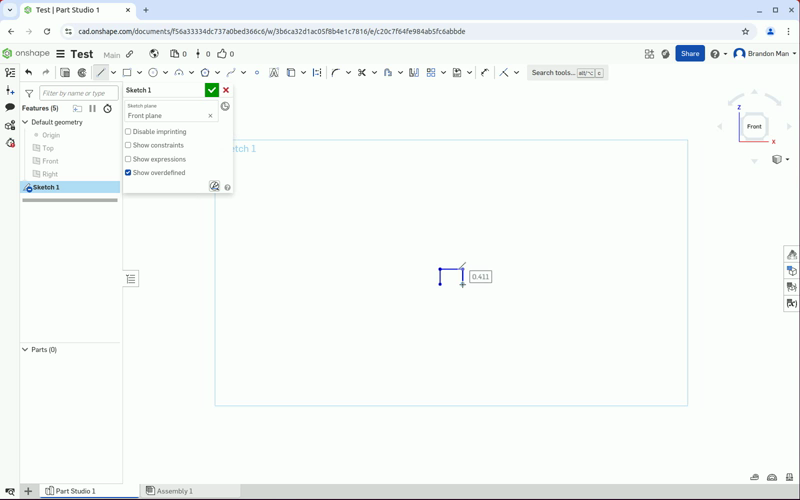
scroll(-6)
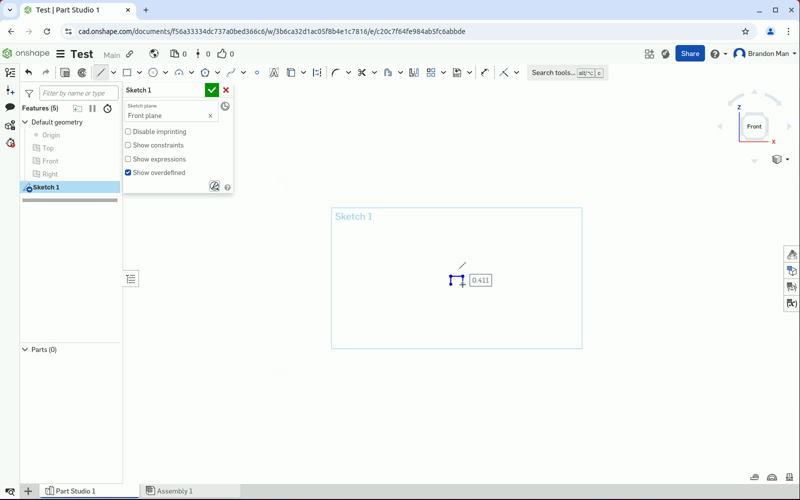
scroll(-6)
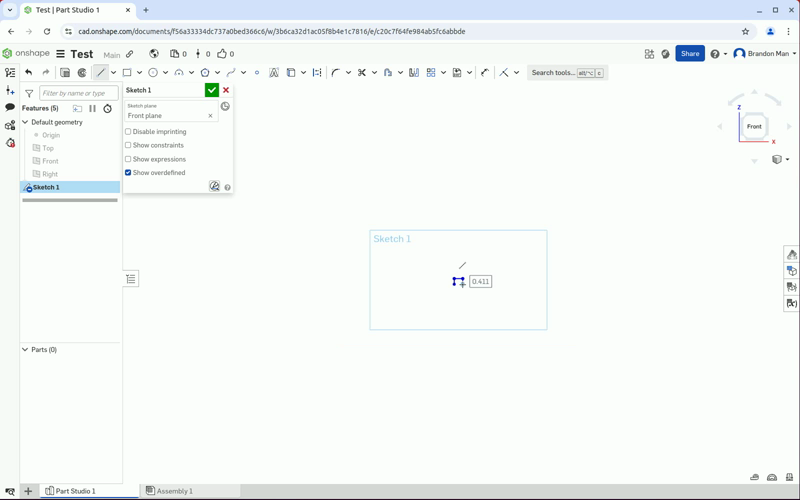
scroll(-6)
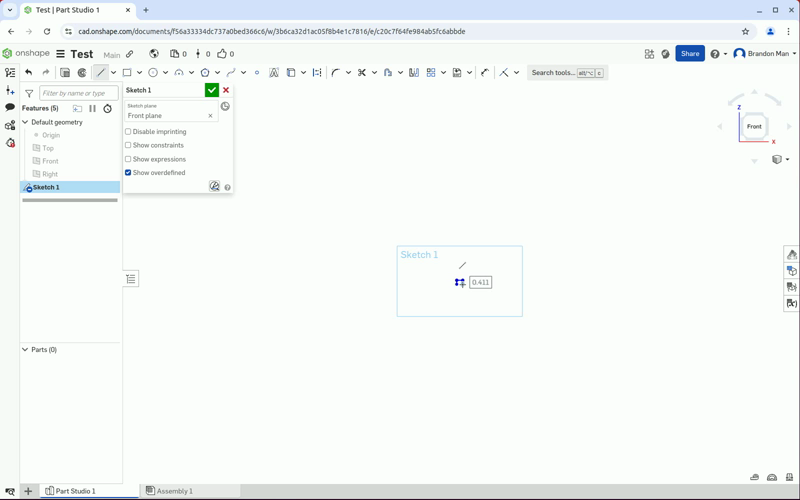
scroll(-6)
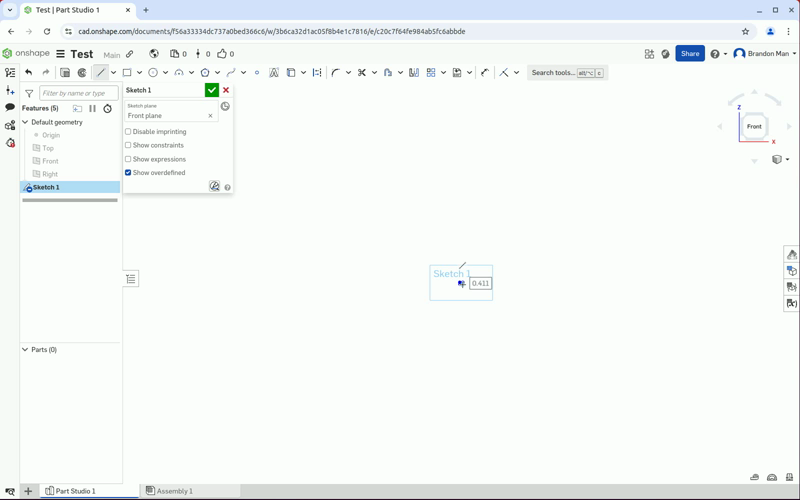
key_up(shift)
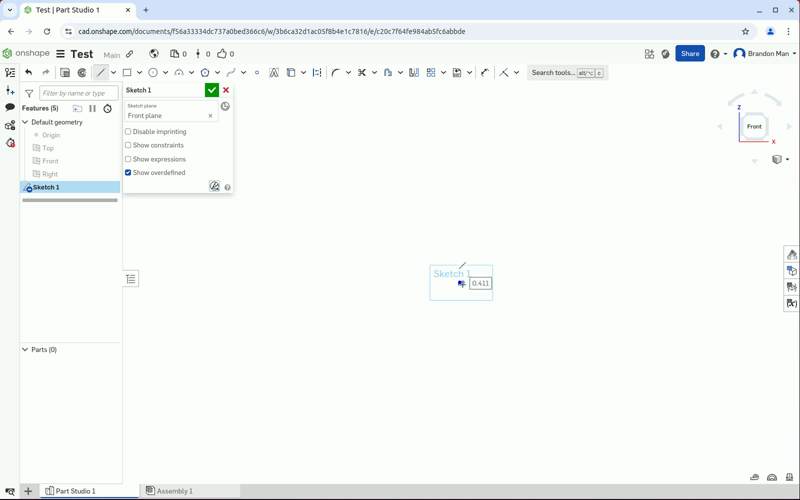
key_down(shift)
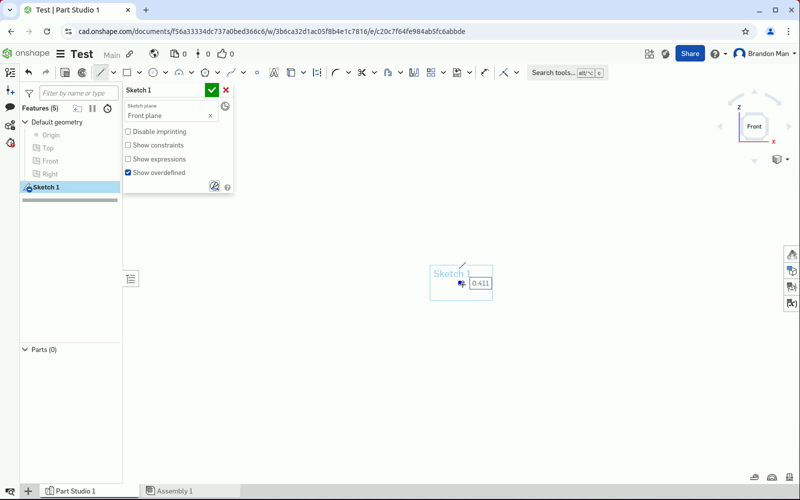
key_up(shift)
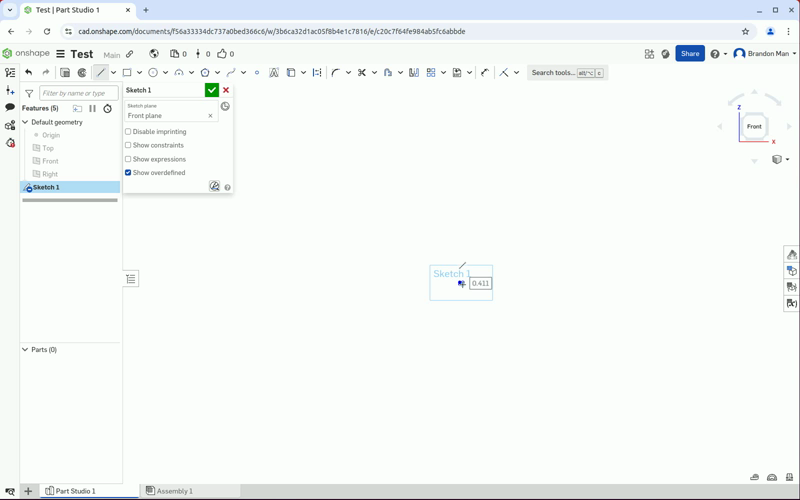
key_down(shift)
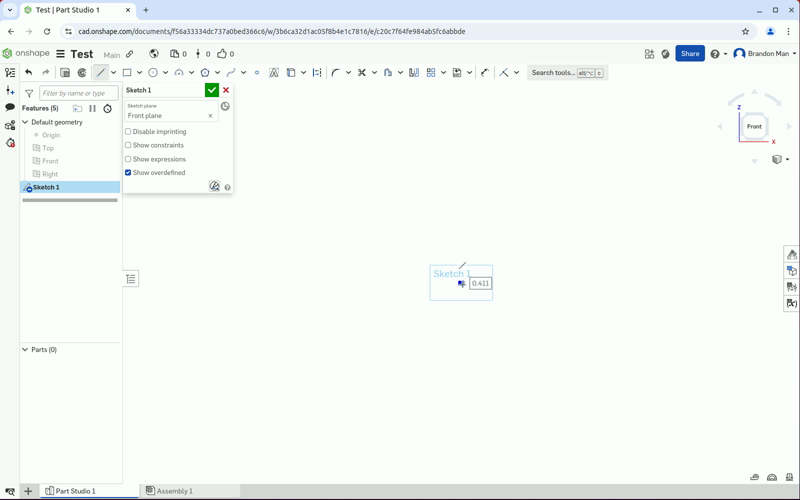
mouse_move(493, 284)
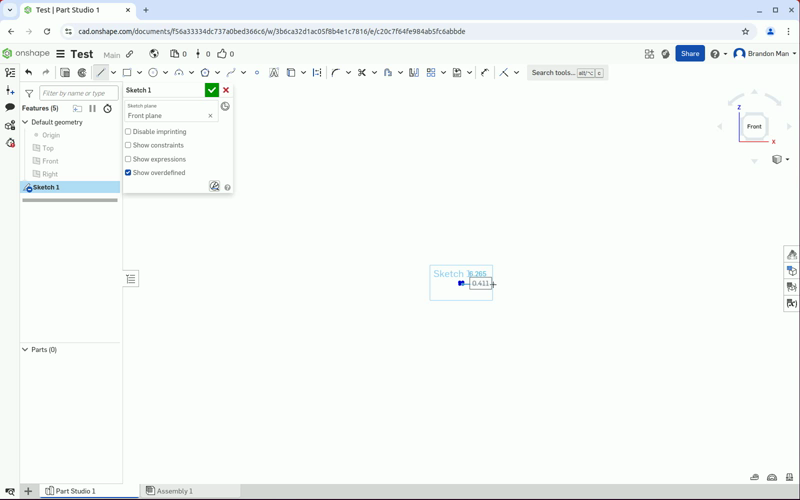
mouse_move(463, 282)
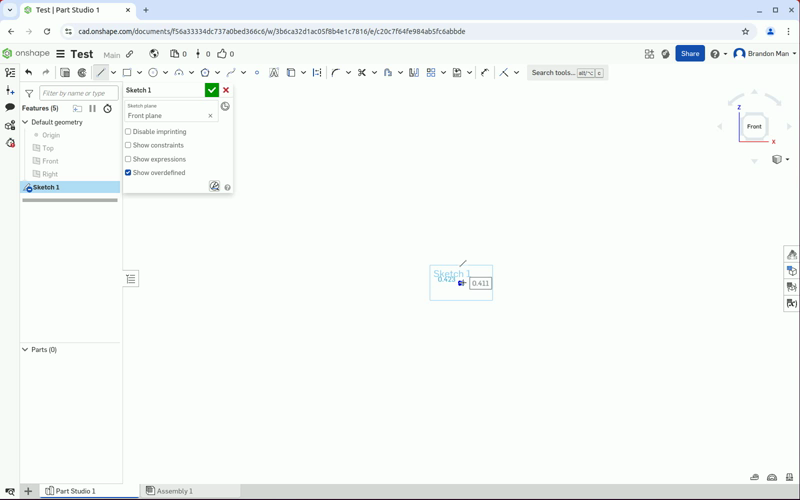
scroll(6)
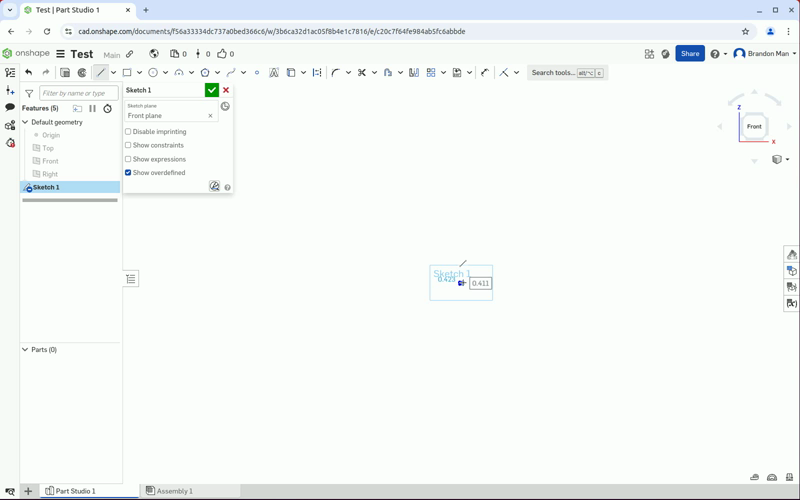
scroll(6)
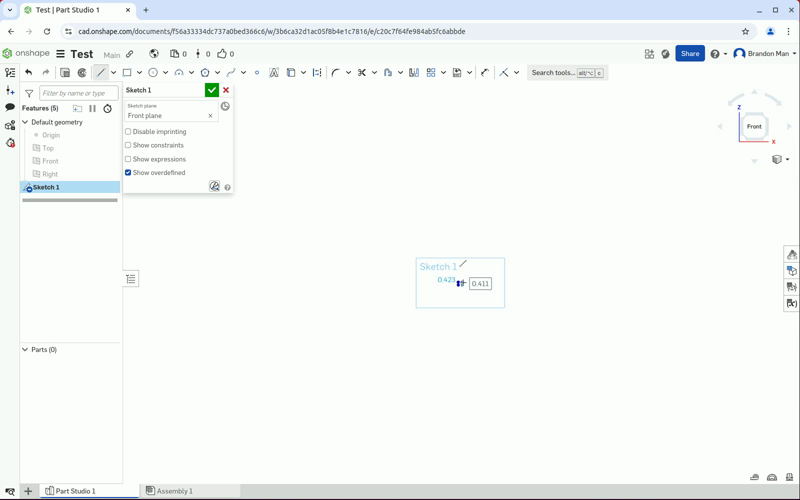
scroll(6)
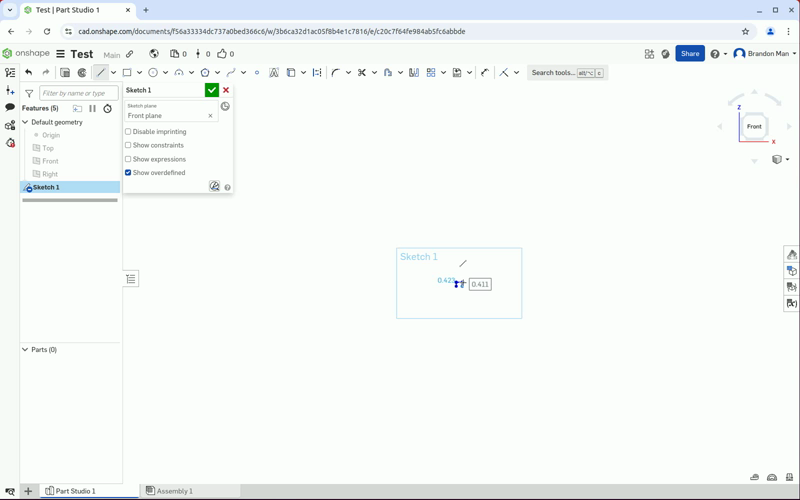
scroll(6)
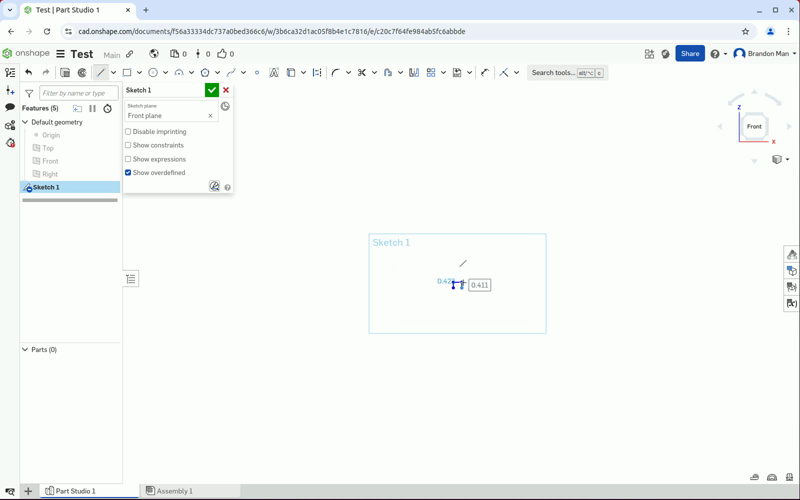
scroll(6)
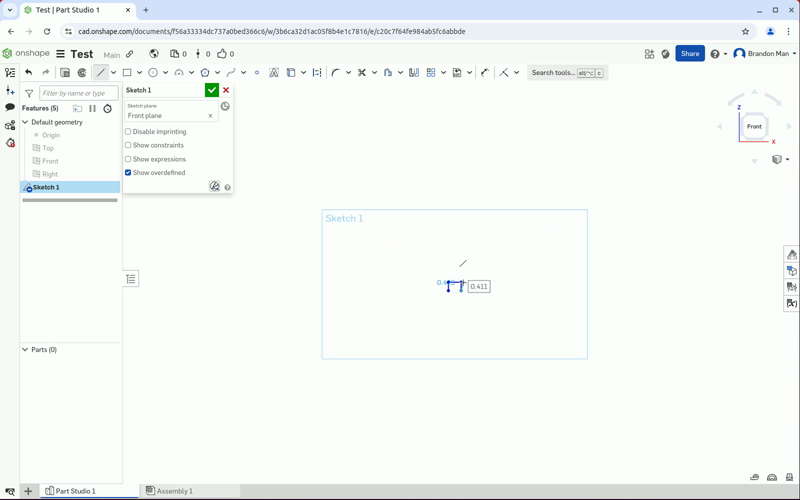
scroll(6)
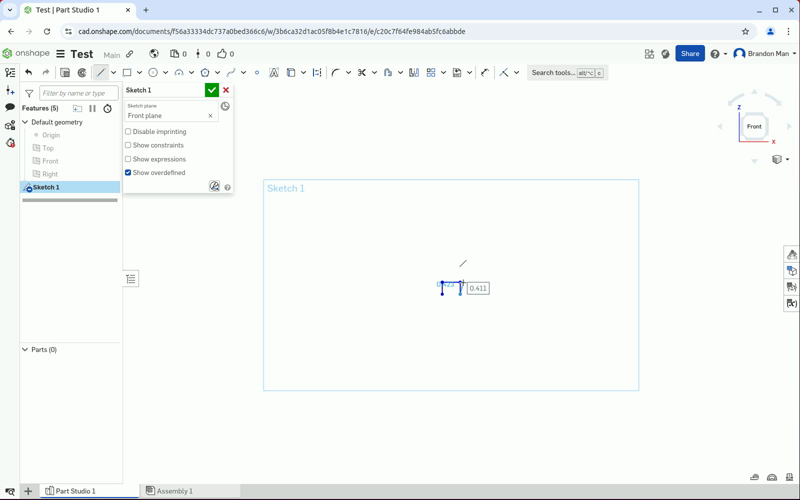
scroll(6)
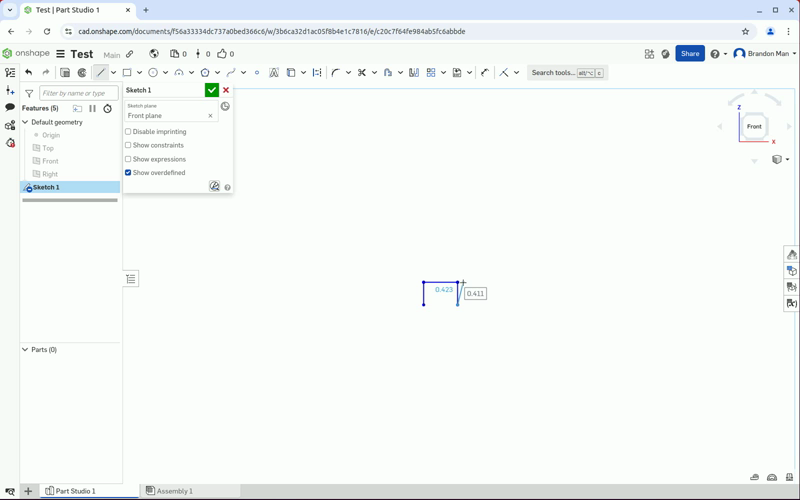
click(463, 282)
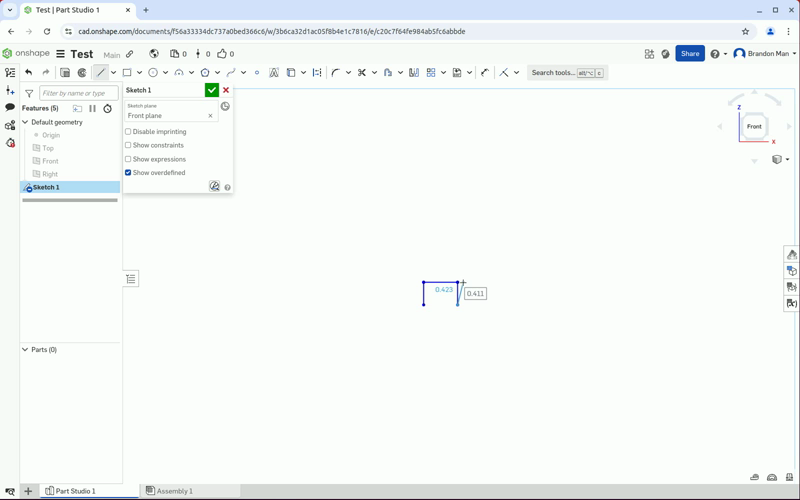
scroll(-6)
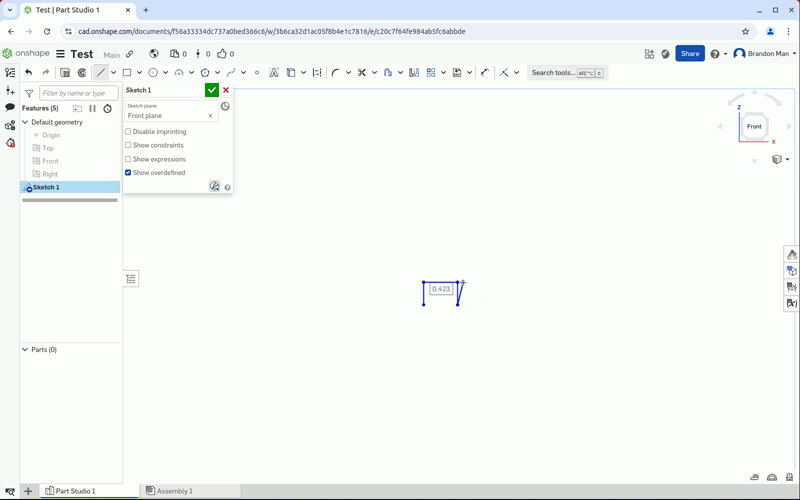
scroll(-6)
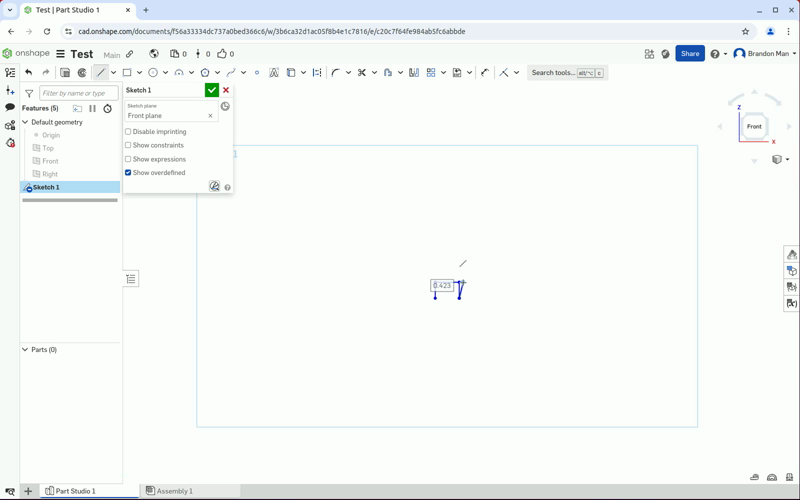
scroll(-6)
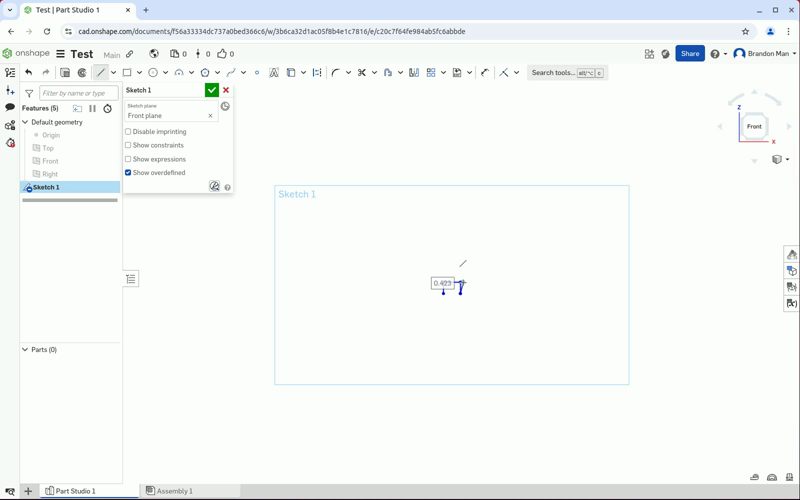
scroll(-6)
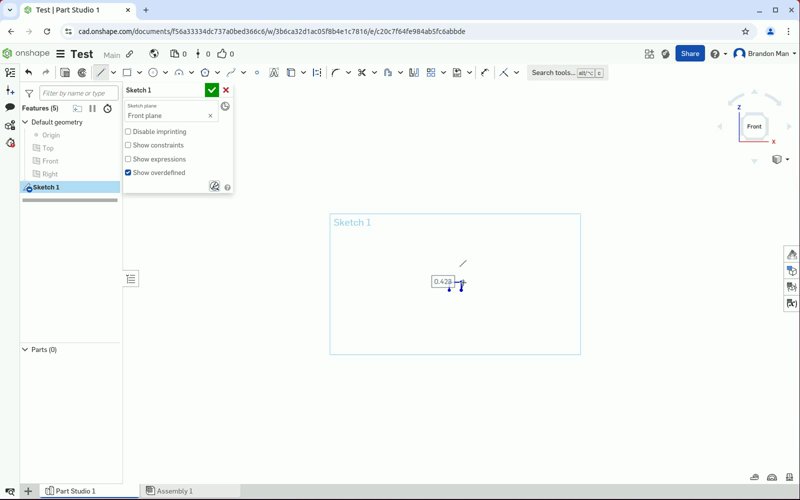
scroll(-6)
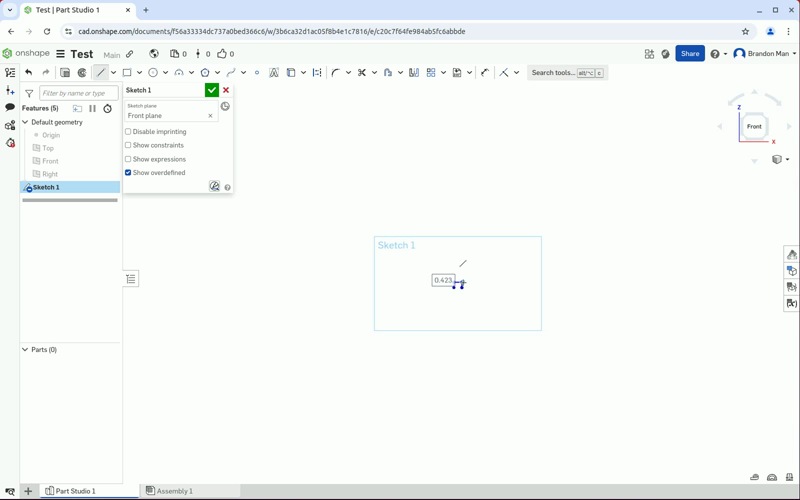
scroll(-6)
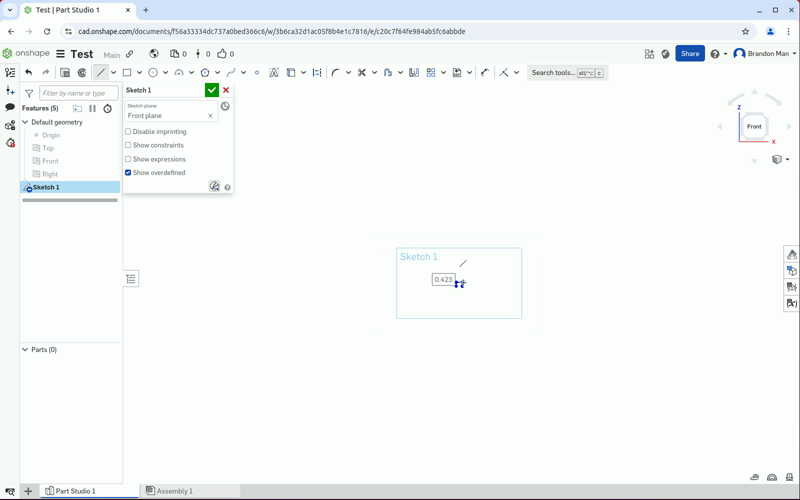
scroll(-6)
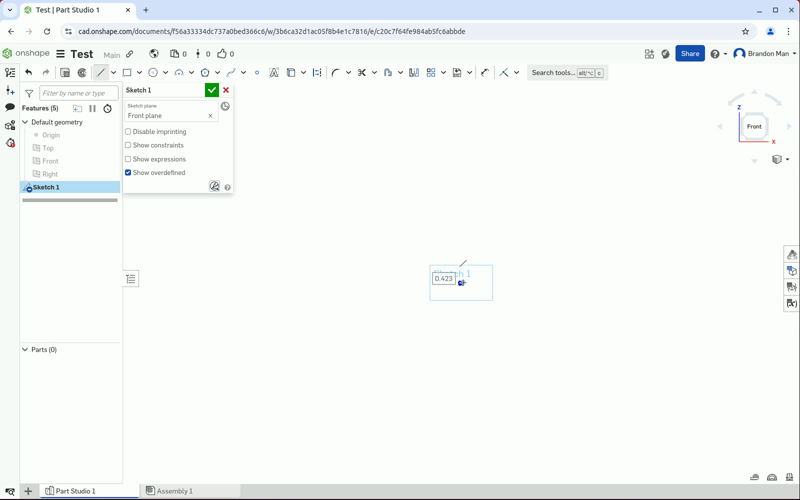
key_up(shift)
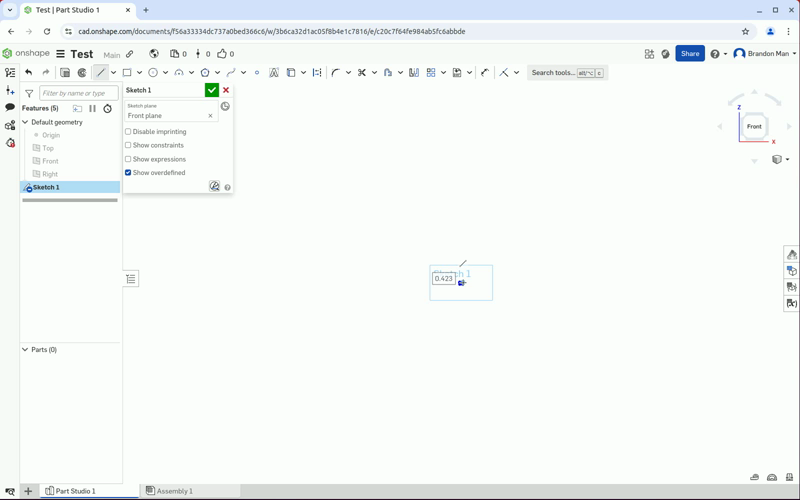
key_down(shift)
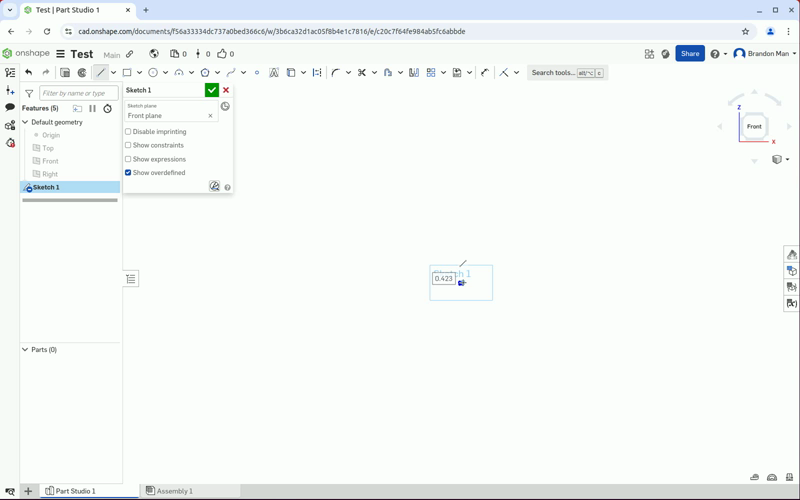
mouse_move(493, 282)
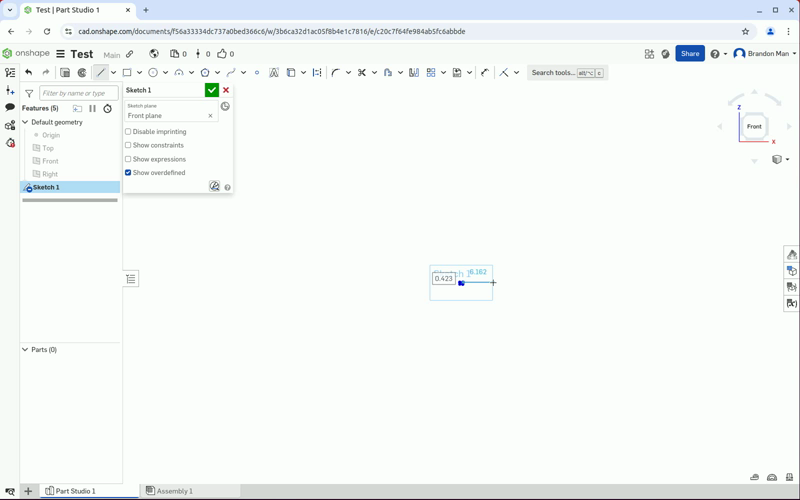
mouse_move(459, 282)
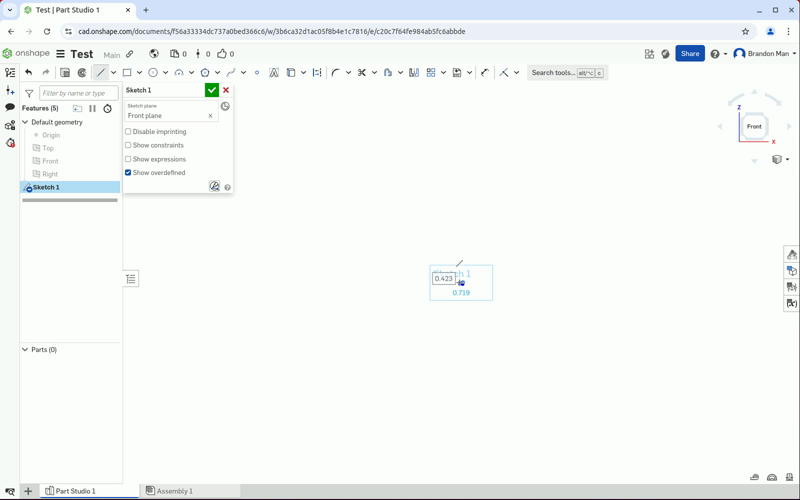
scroll(6)
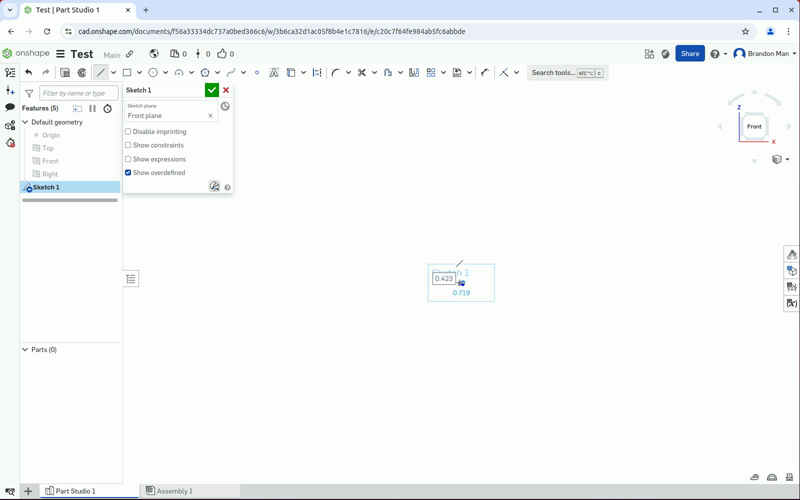
scroll(6)
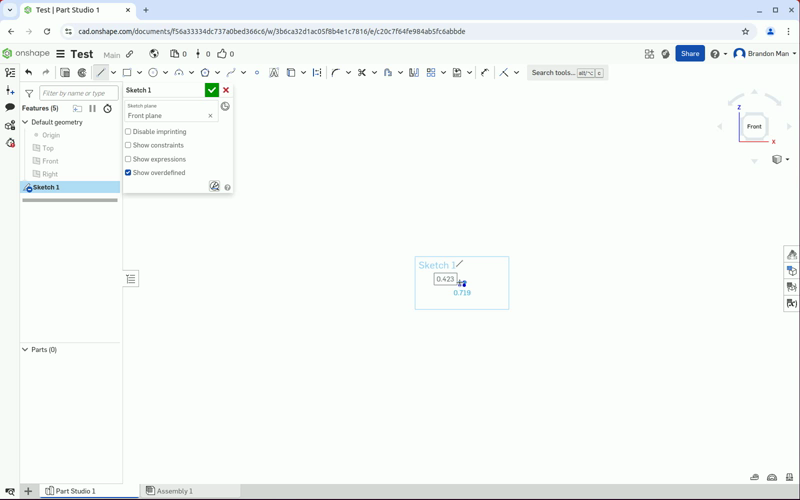
scroll(6)
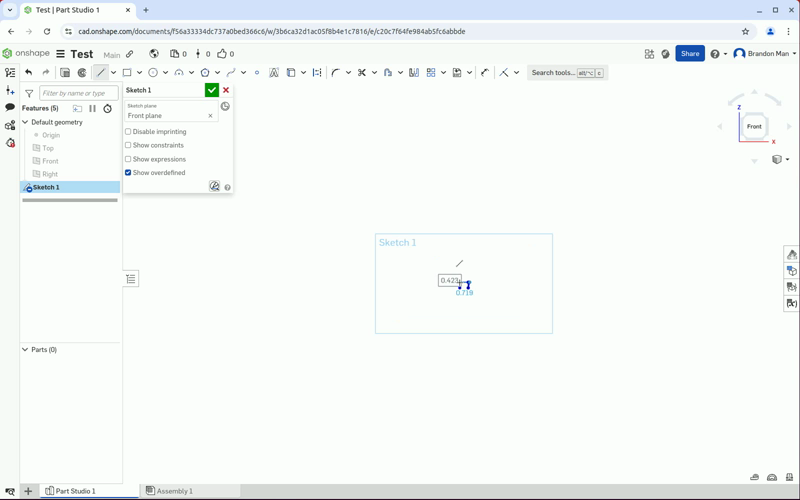
scroll(6)
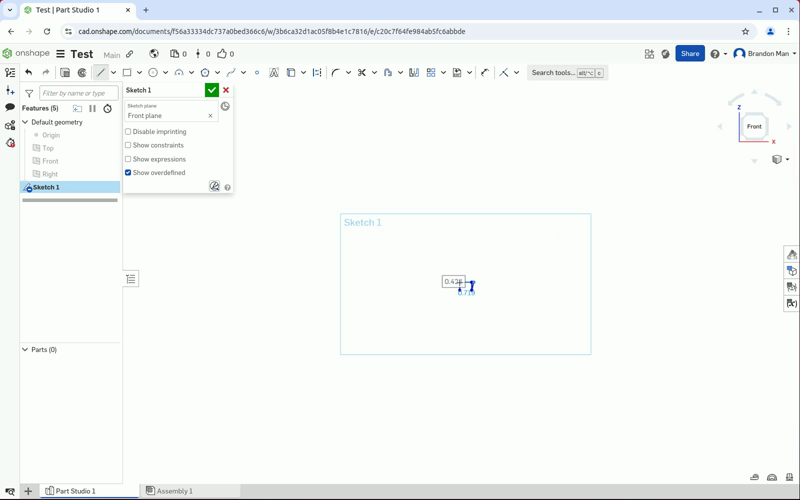
scroll(6)
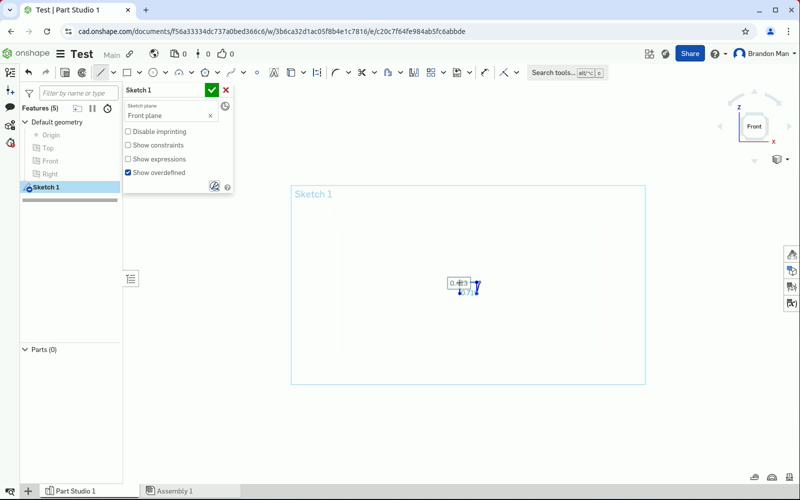
scroll(6)
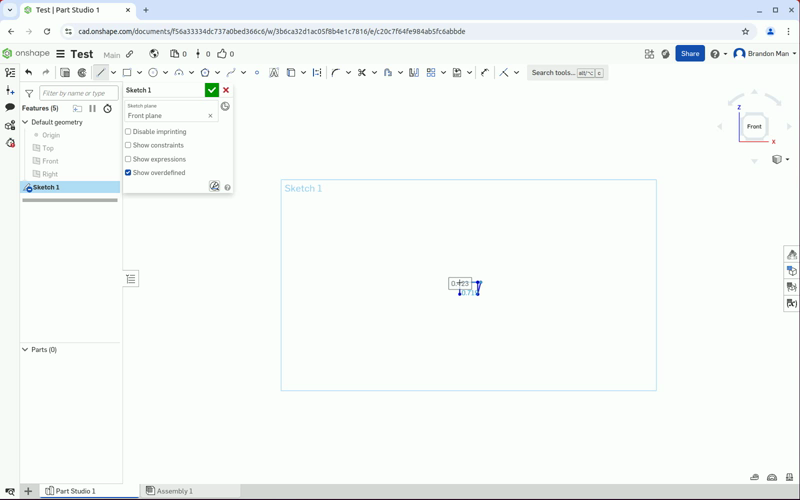
scroll(6)
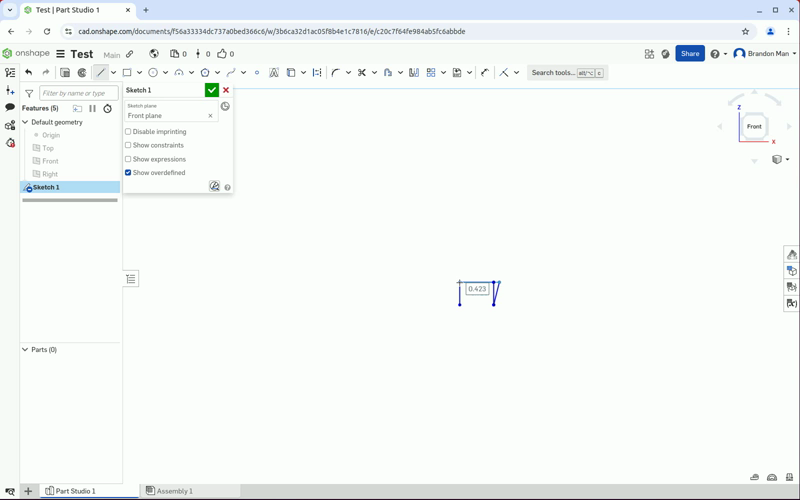
click(459, 282)
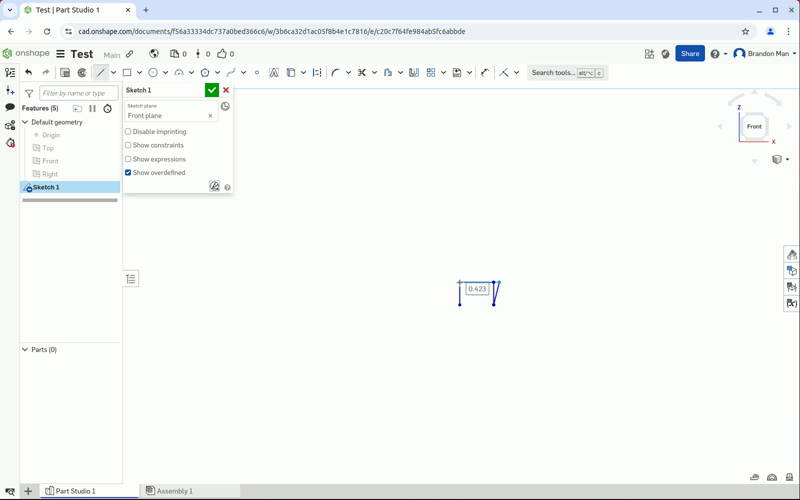
scroll(-6)
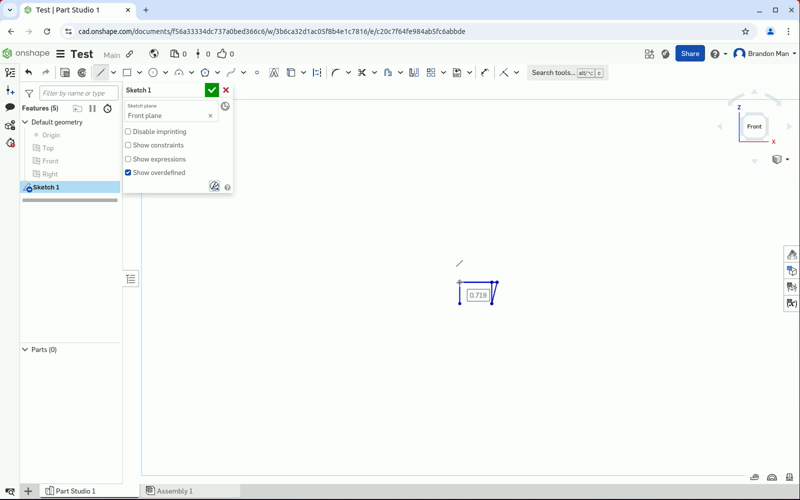
scroll(-6)
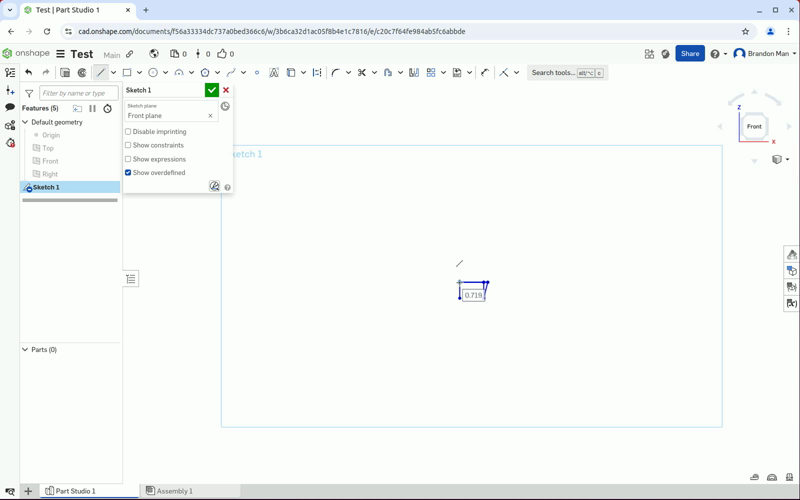
scroll(-6)
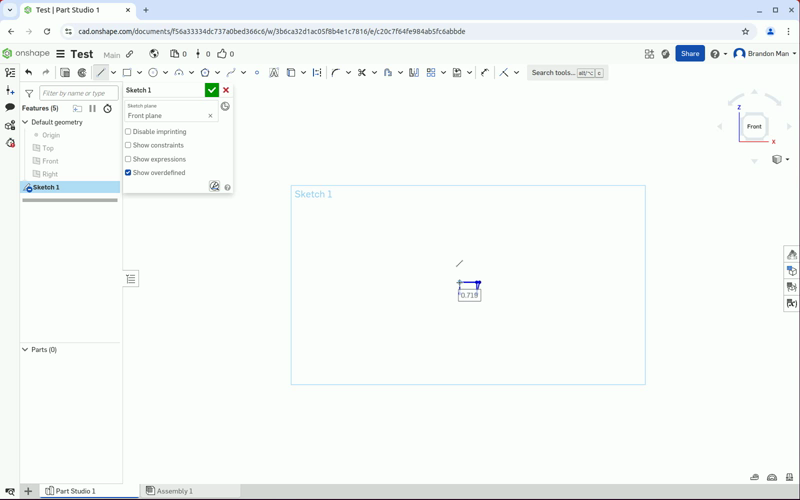
scroll(-6)
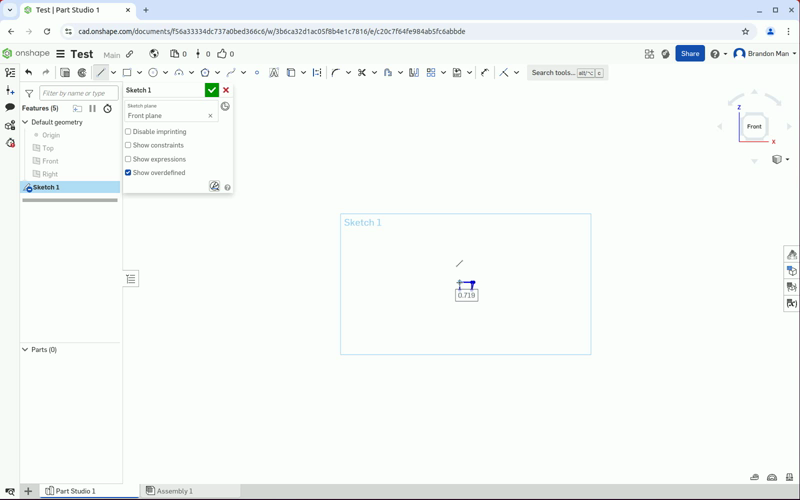
scroll(-6)
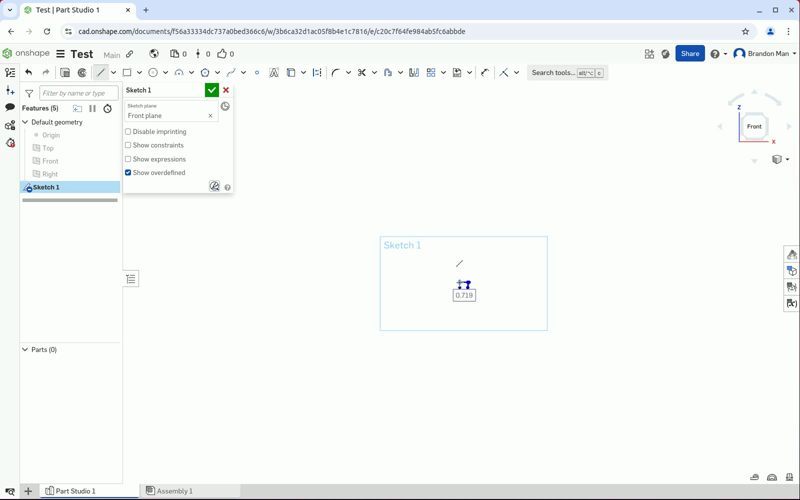
scroll(-6)
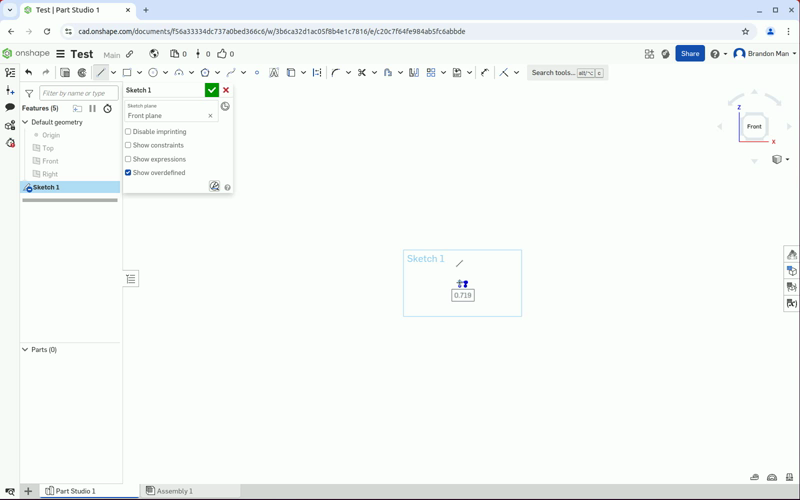
scroll(-6)
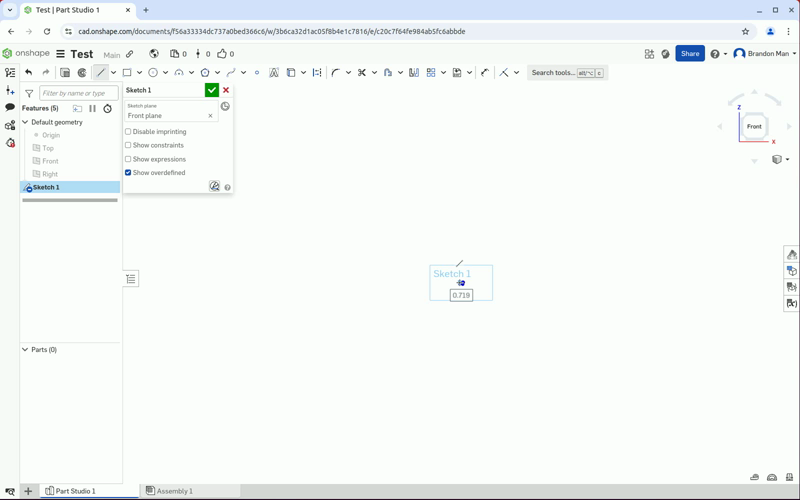
key_up(shift)
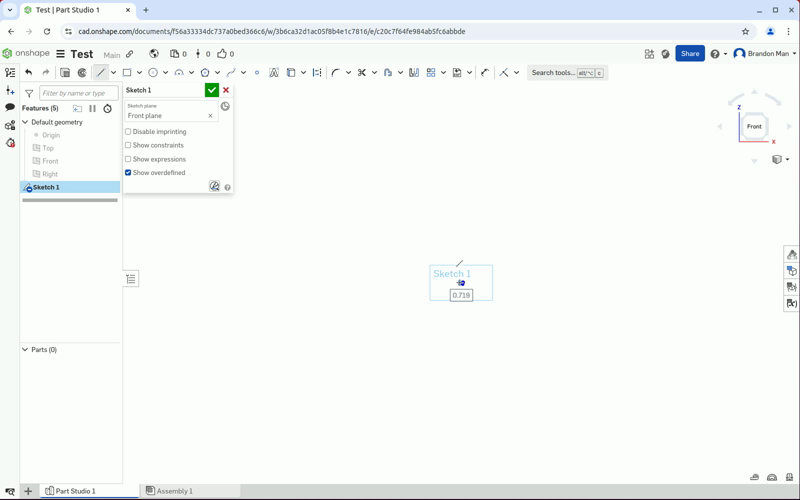
mouse_move(489, 282)
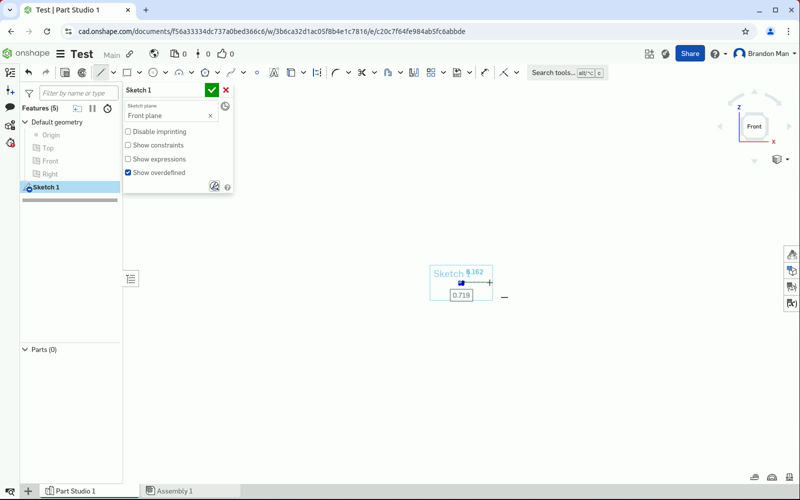
key_down(shift)
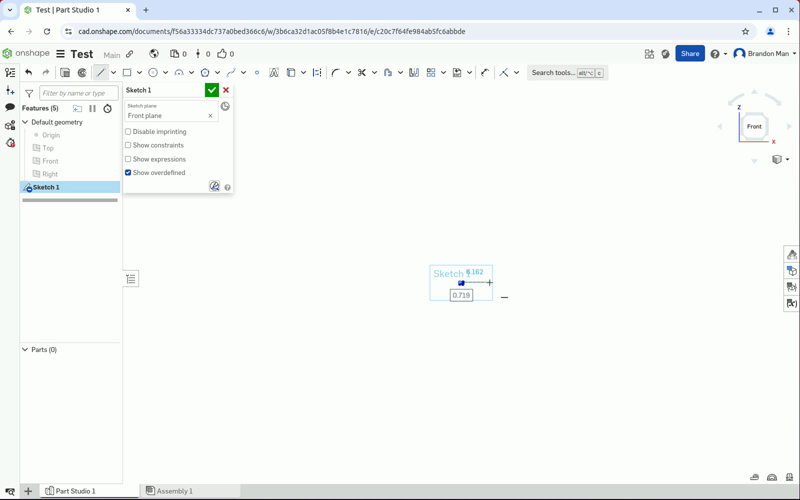
mouse_move(459, 284)
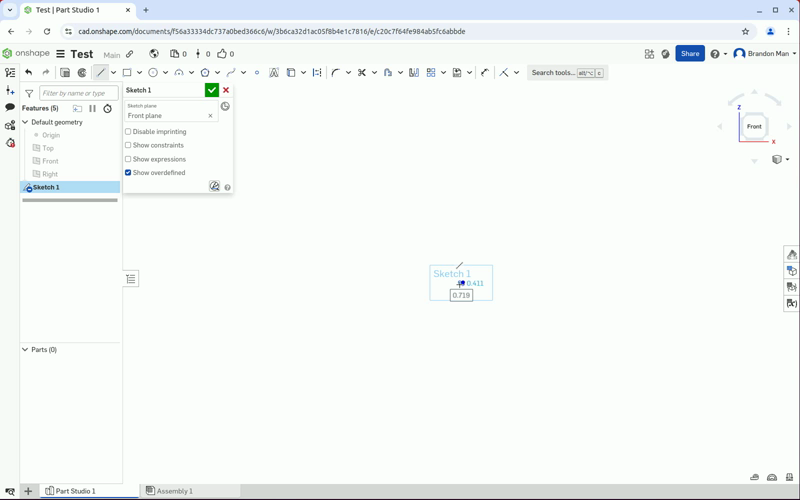
scroll(6)
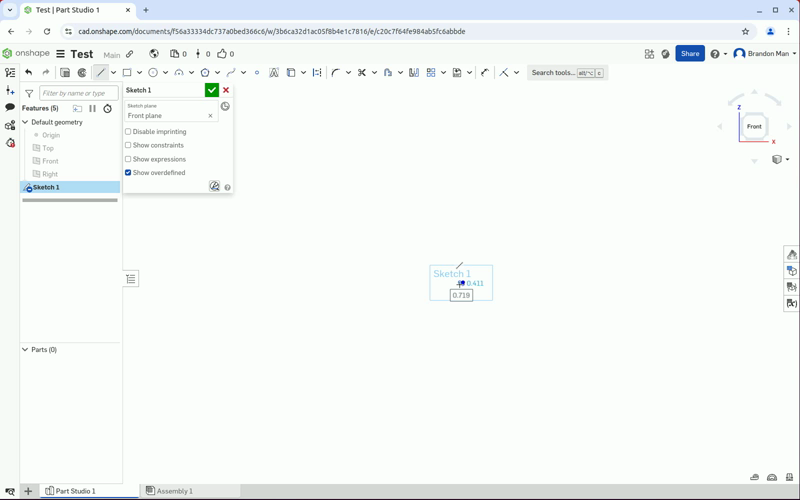
scroll(6)
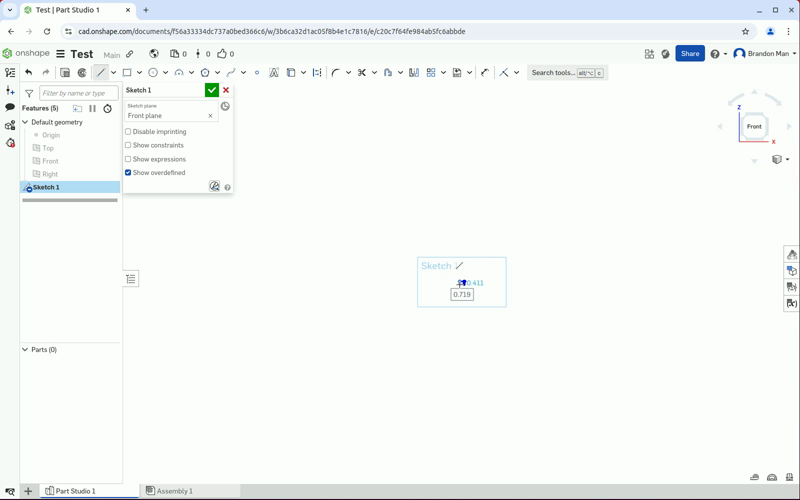
scroll(6)
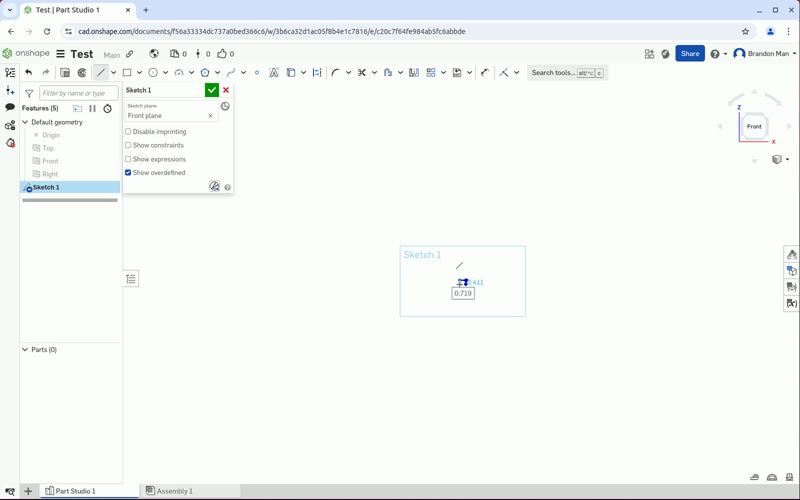
scroll(6)
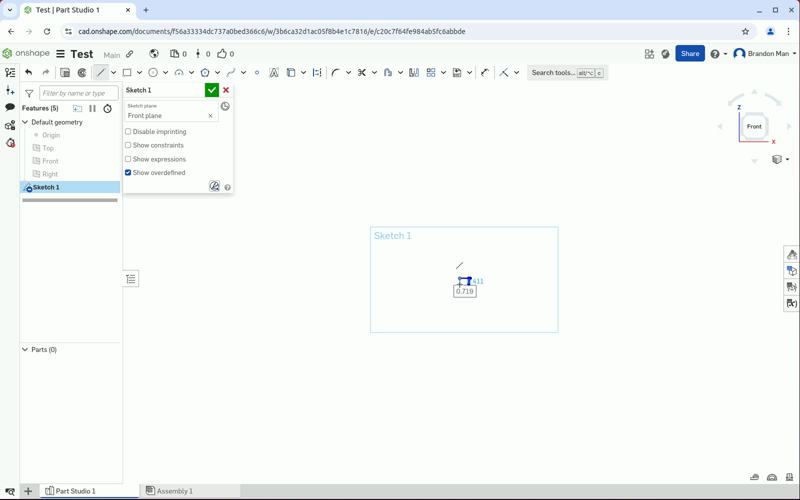
scroll(6)
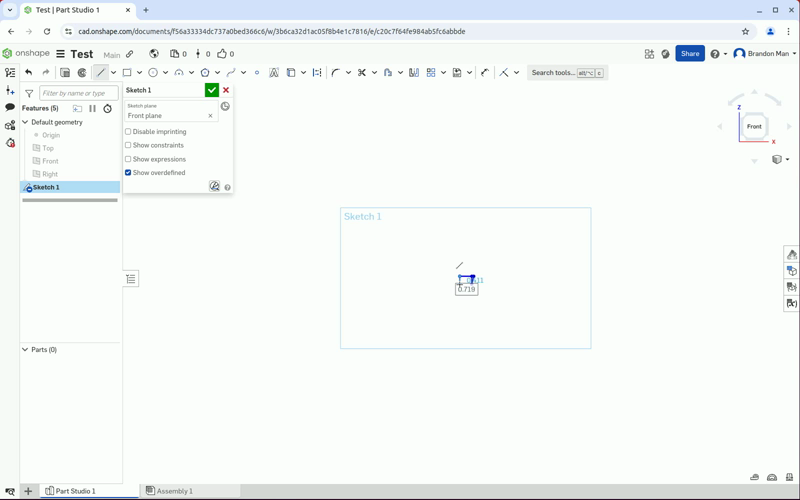
scroll(6)
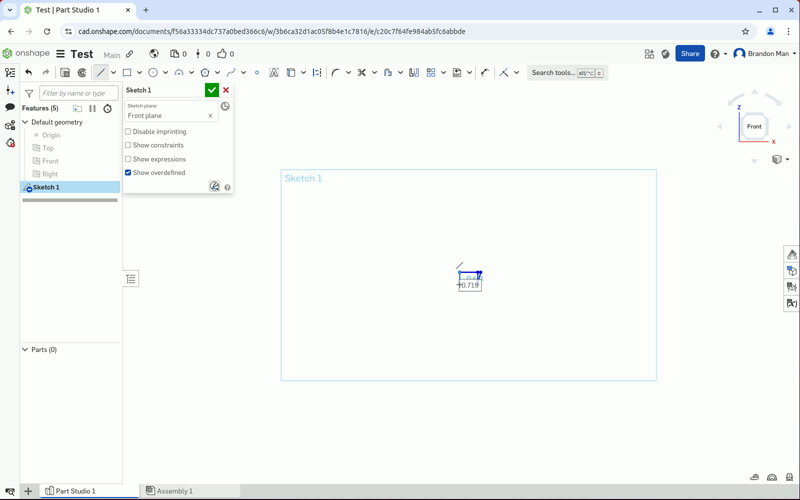
scroll(6)
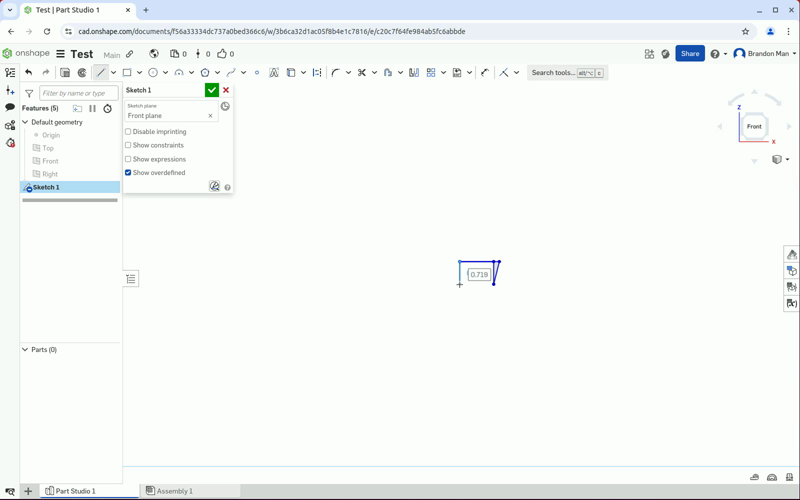
key_up(shift)
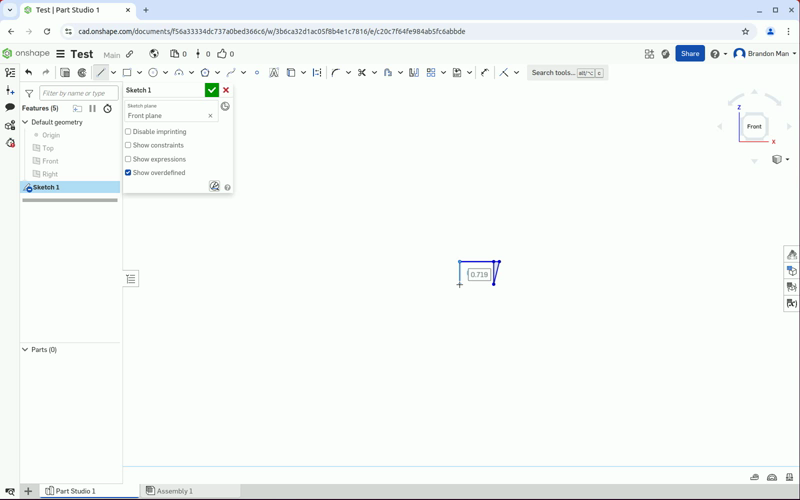
click(459, 284)
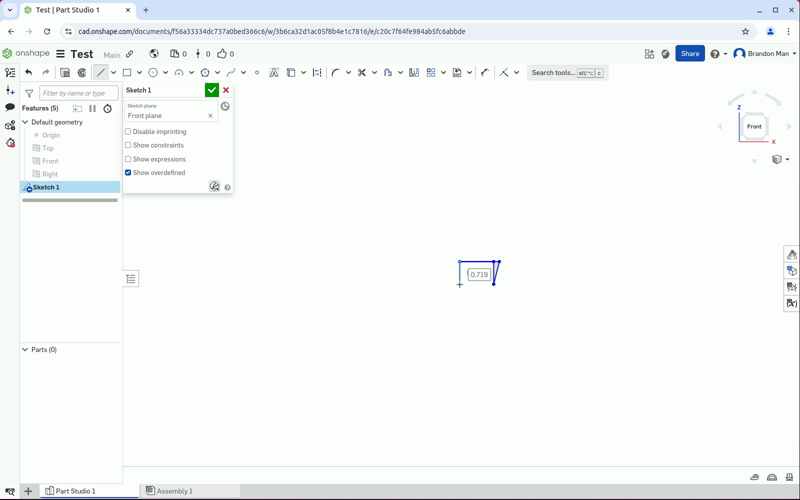
scroll(-6)
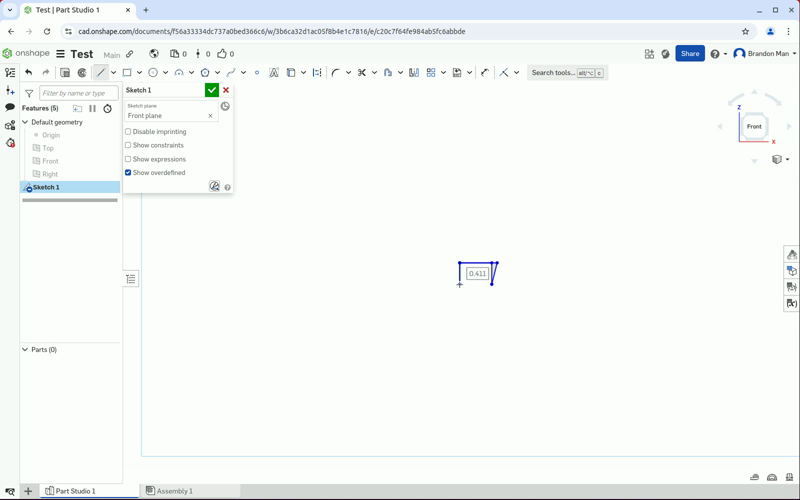
scroll(-6)
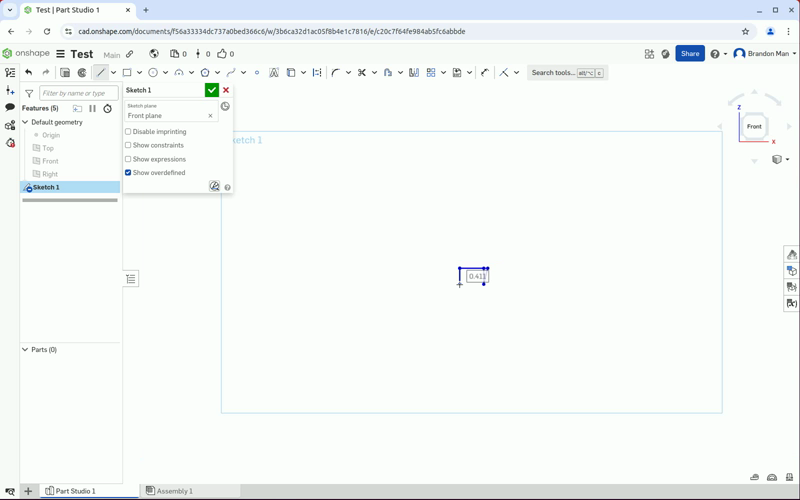
scroll(-6)
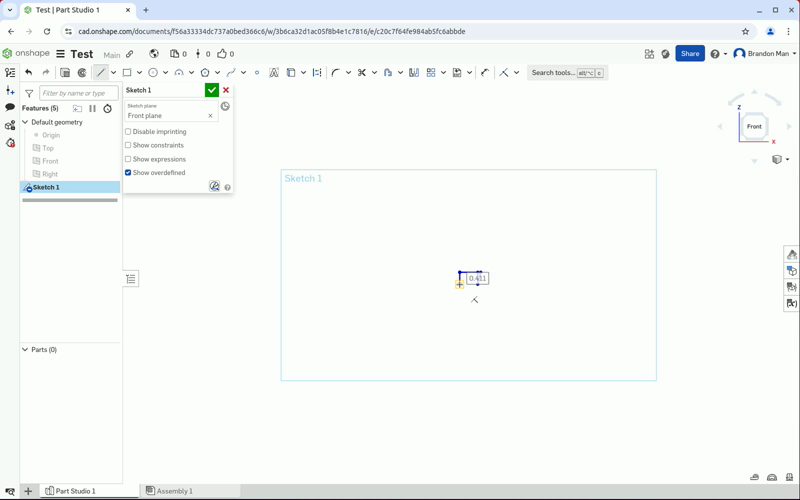
scroll(-6)
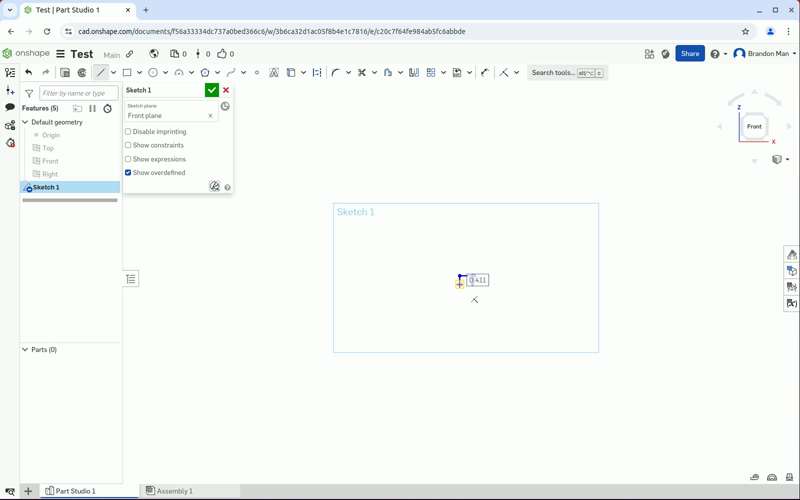
scroll(-6)
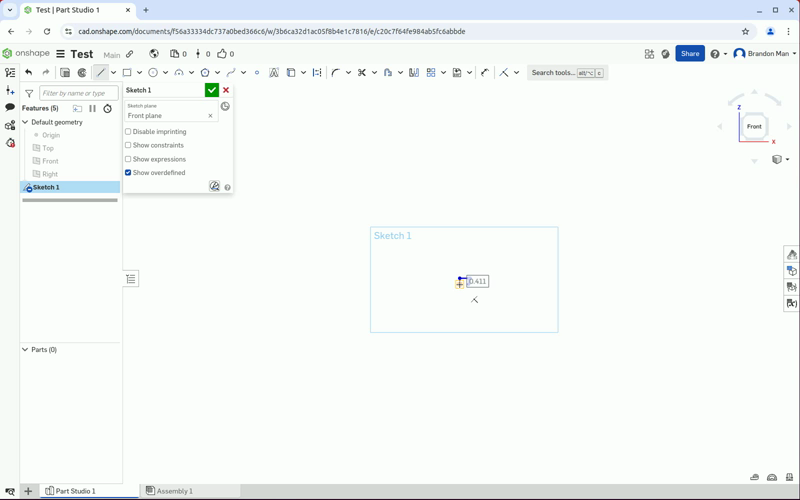
scroll(-6)
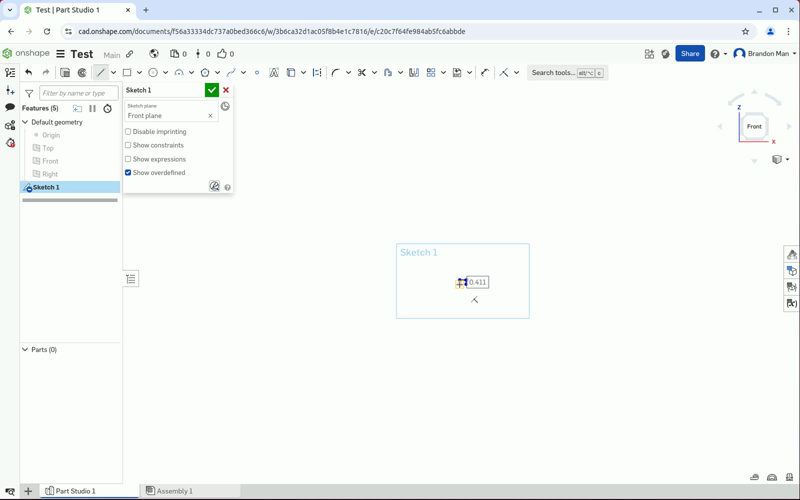
scroll(-6)
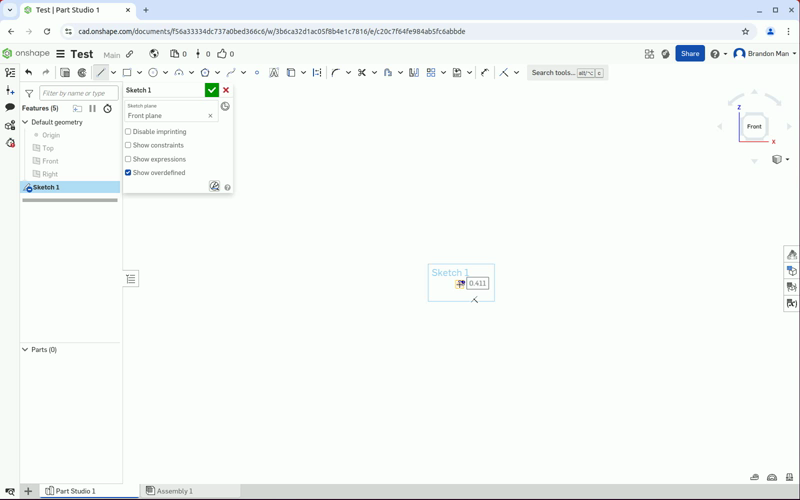
key(esc)
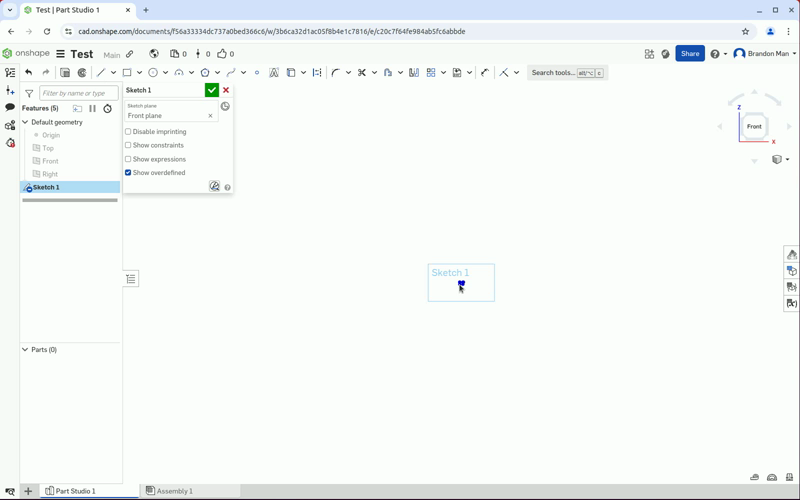
mouse_move(463, 283)
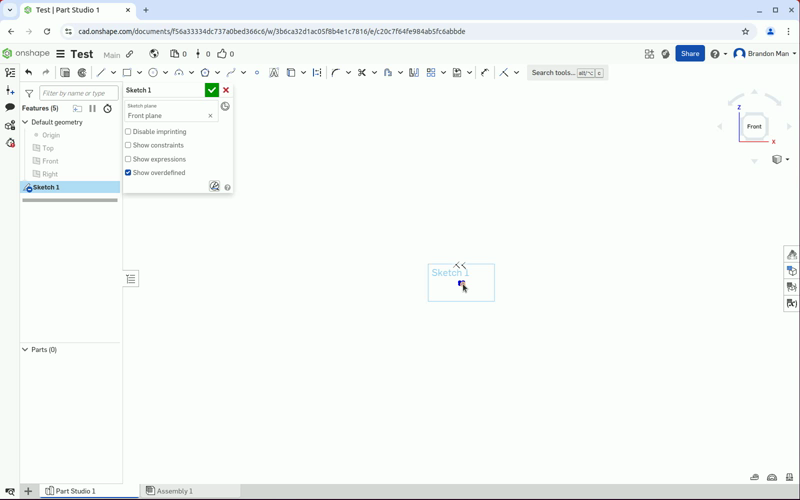
scroll(6)
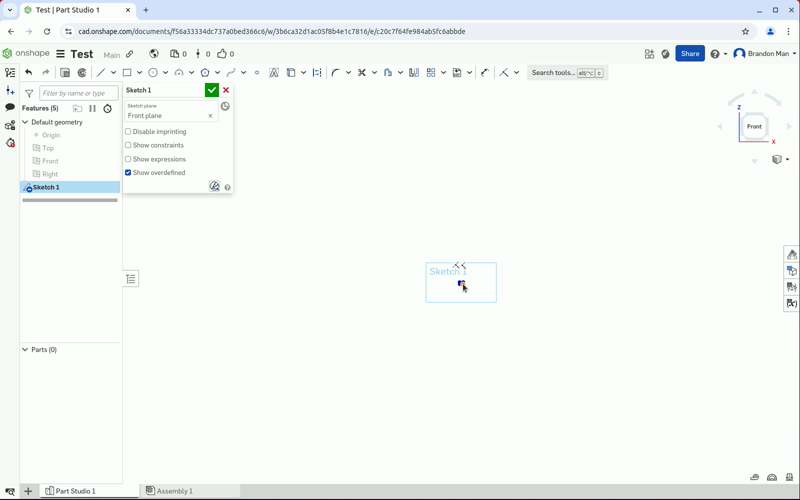
scroll(6)
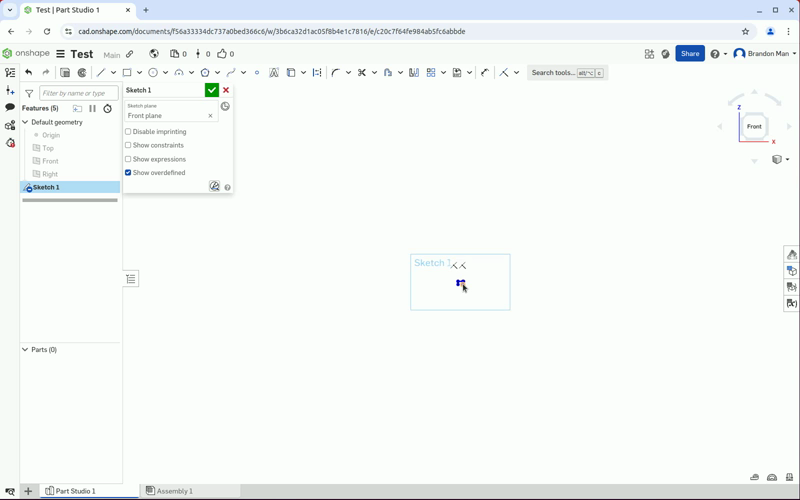
scroll(6)
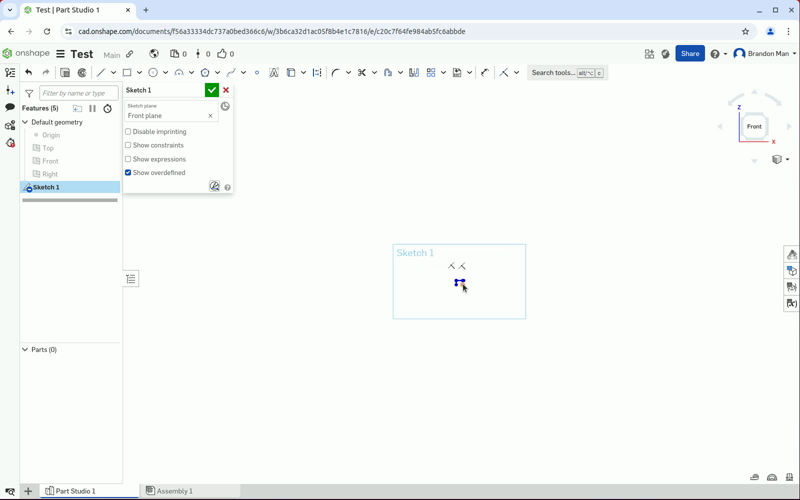
scroll(6)
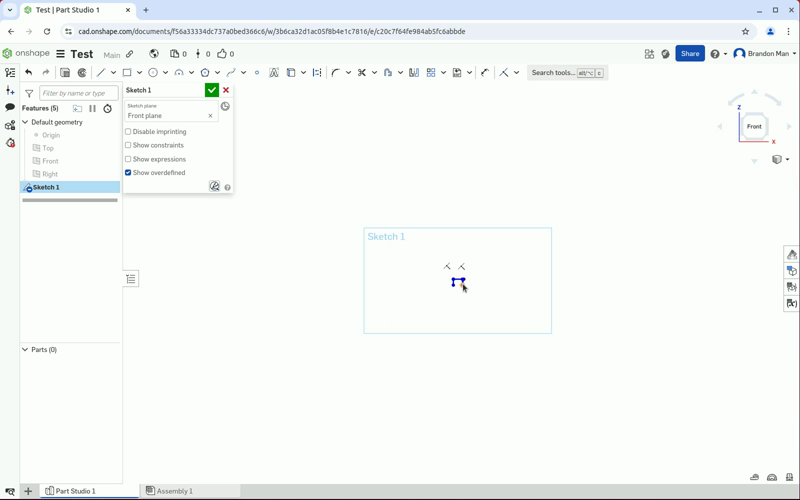
scroll(6)
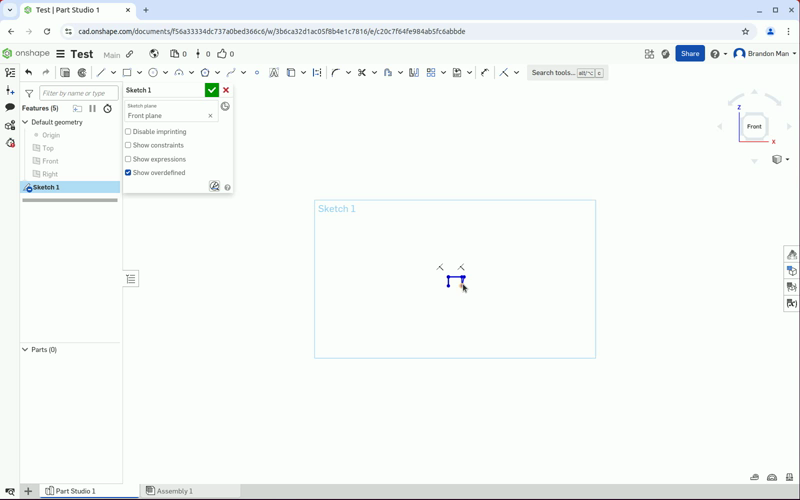
scroll(6)
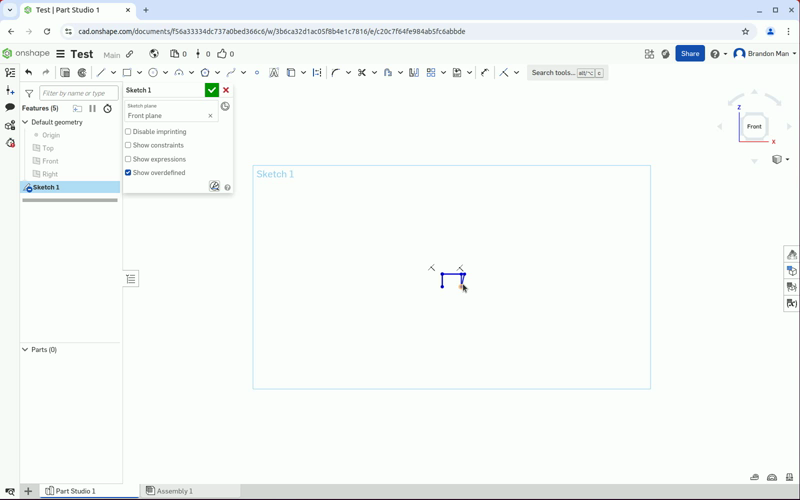
scroll(6)
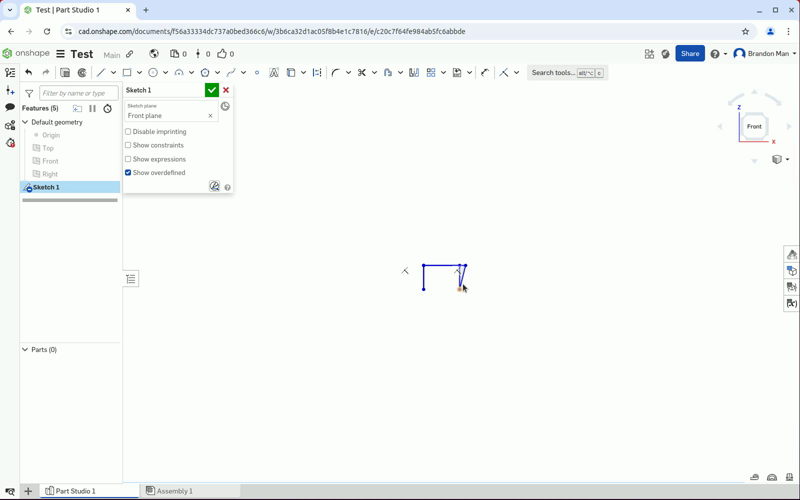
click(463, 283)
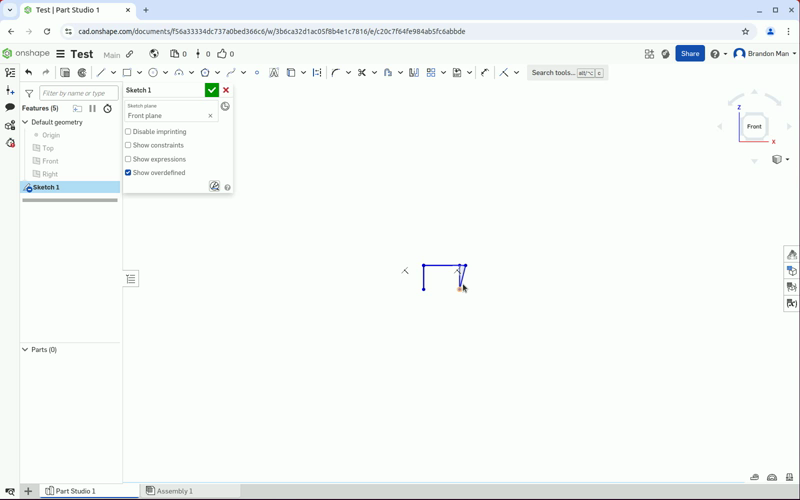
scroll(-6)
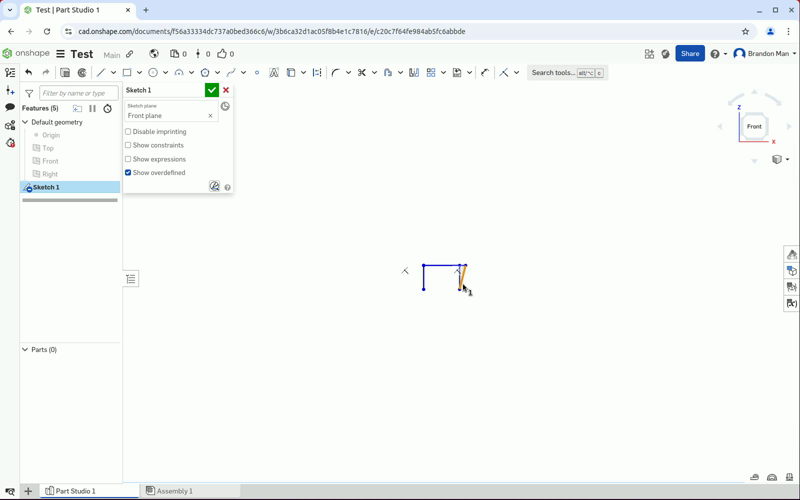
scroll(-6)
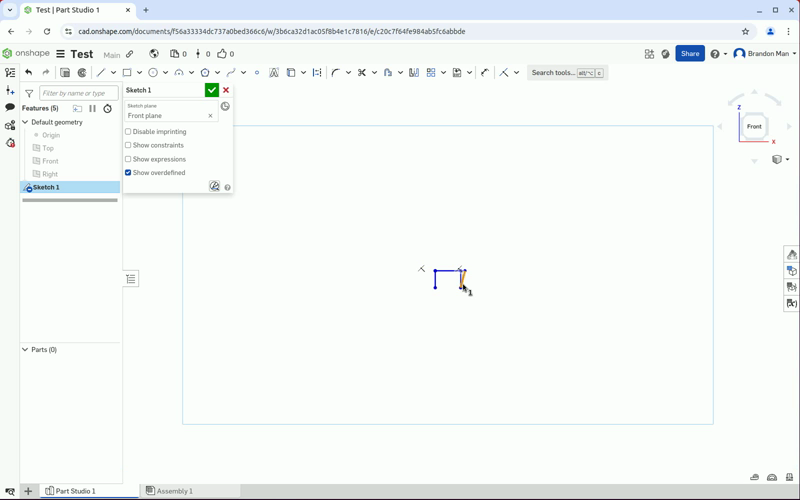
scroll(-6)
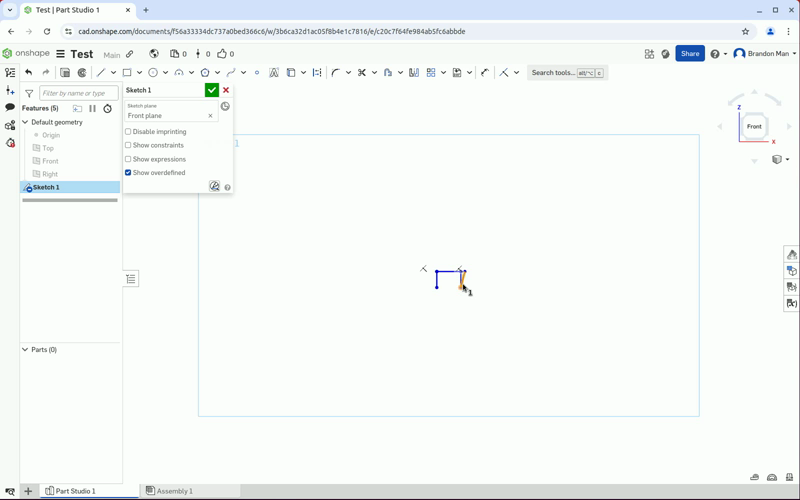
scroll(-6)
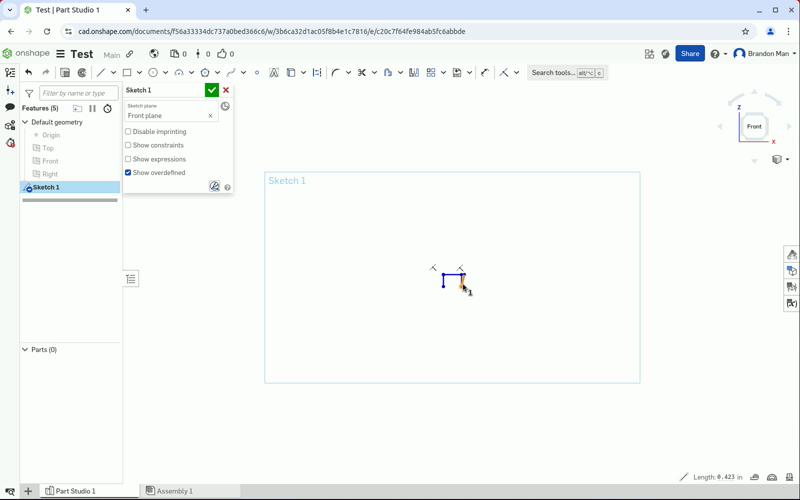
scroll(-6)
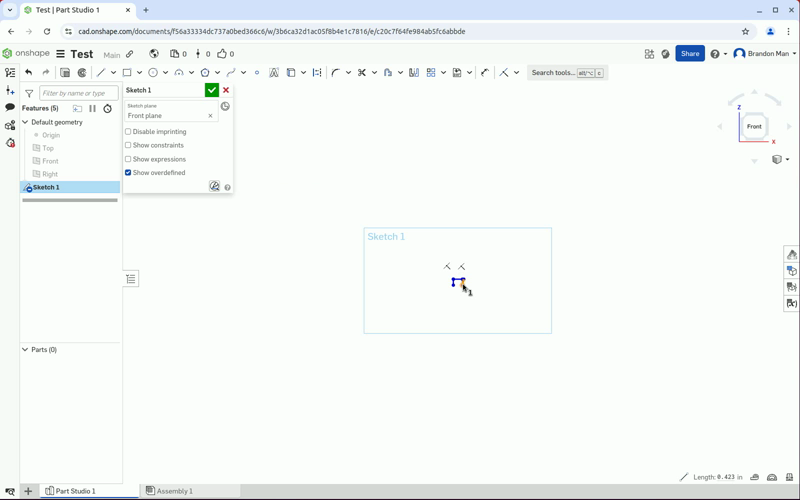
scroll(-6)
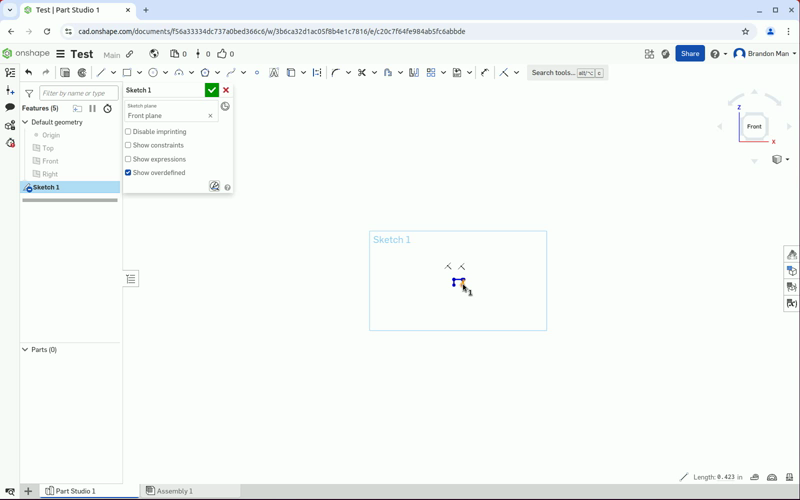
scroll(-6)
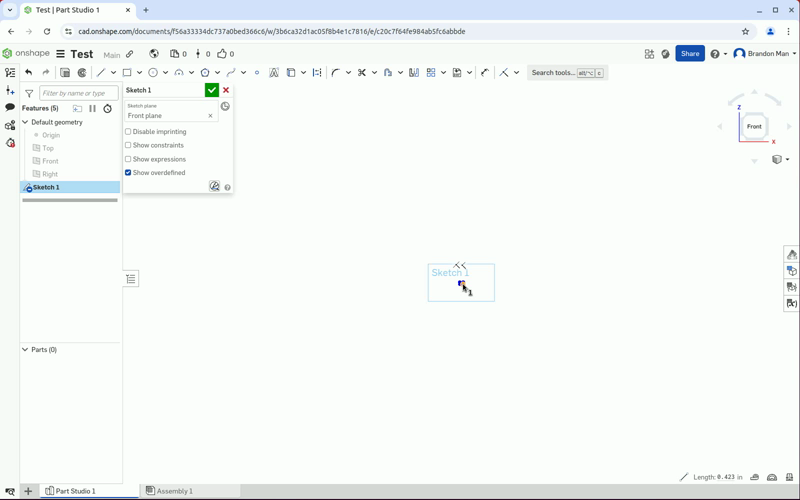
mouse_move(73, 352)
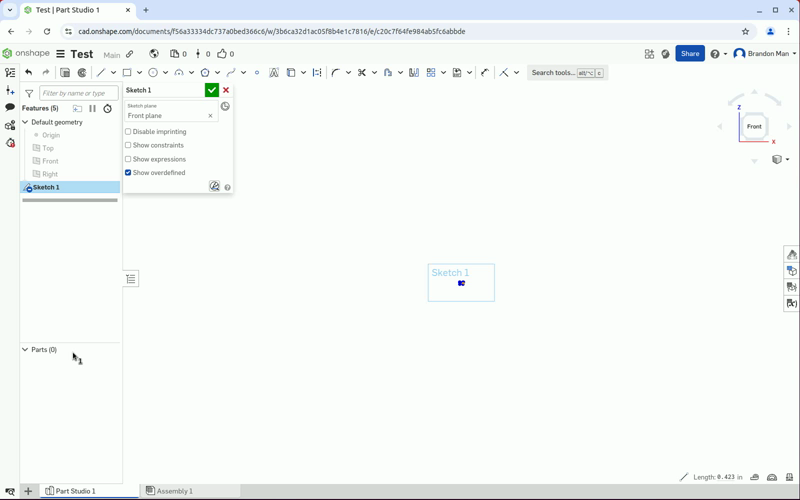
key(shift+y)
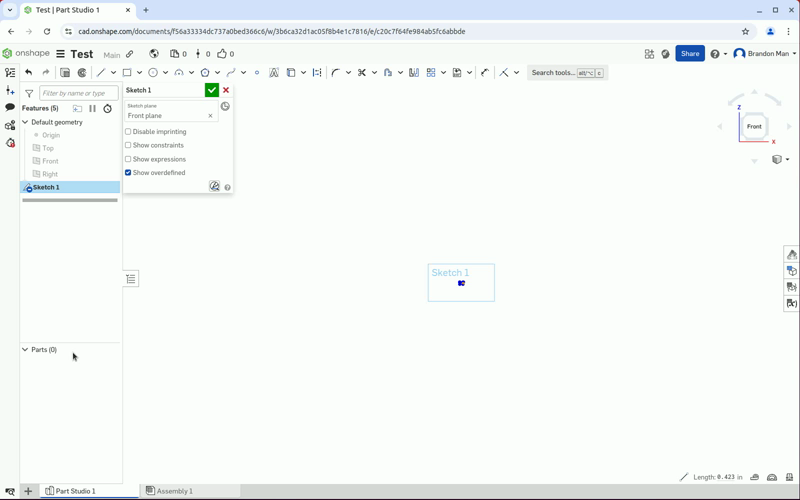
key(shift+e)
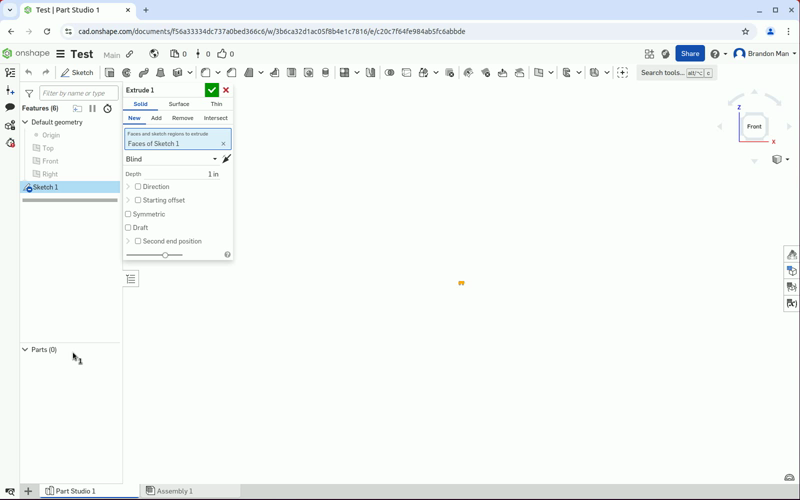
mouse_move(143, 106)
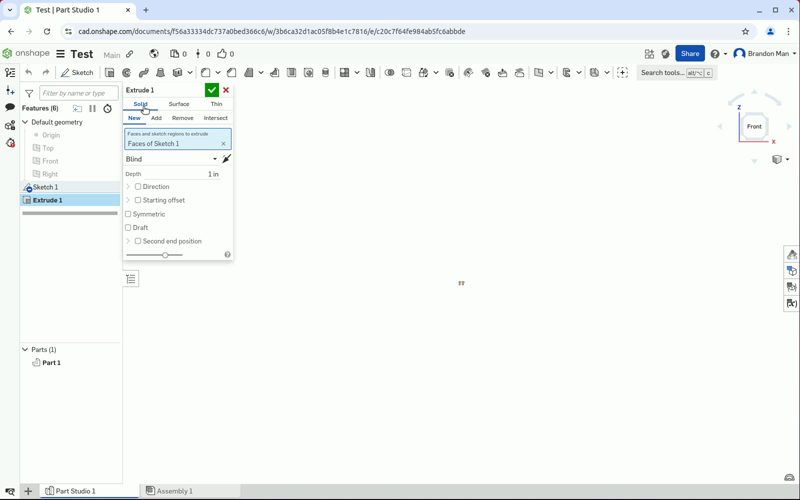
click(143, 106)
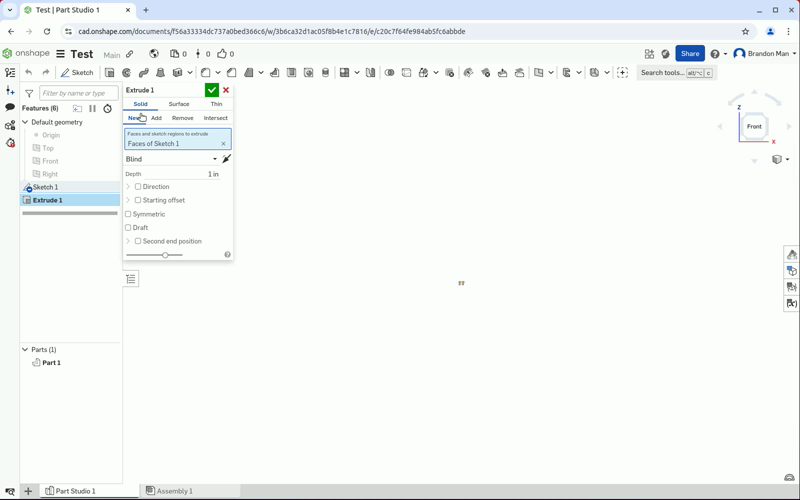
mouse_move(137, 120)
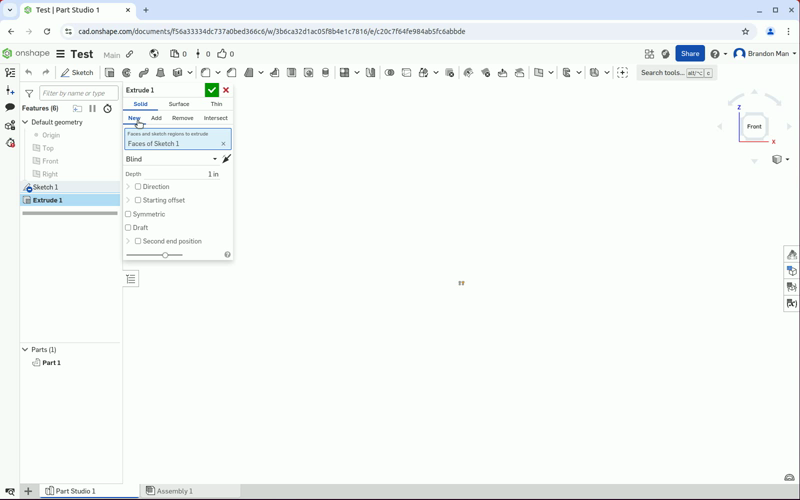
click(137, 120)
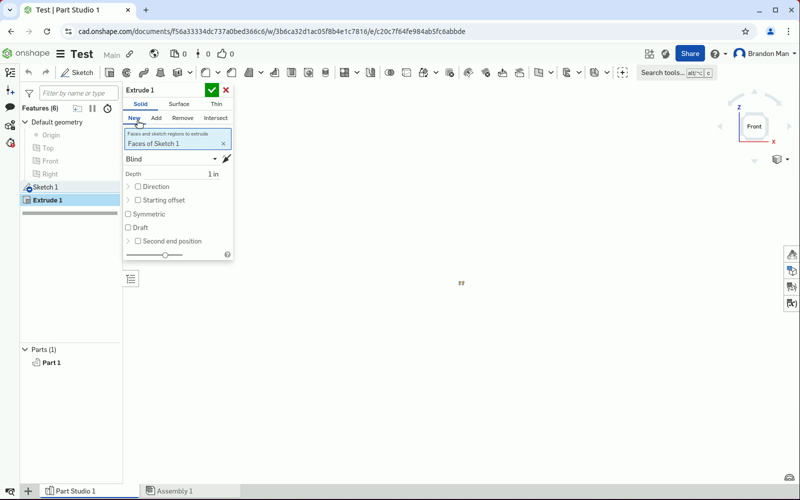
key(tab, 4)
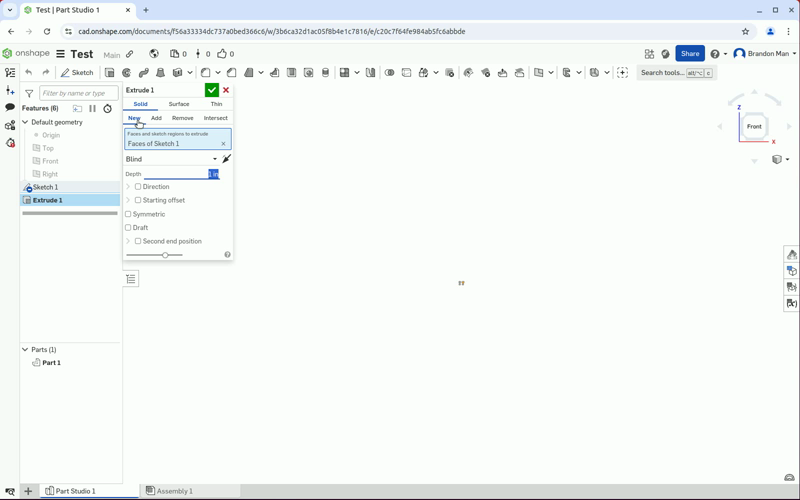
text(-23.108)
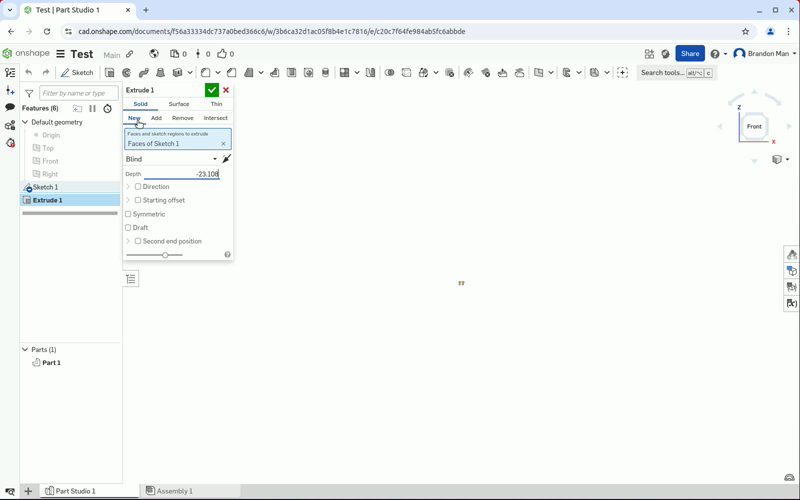
key(enter)
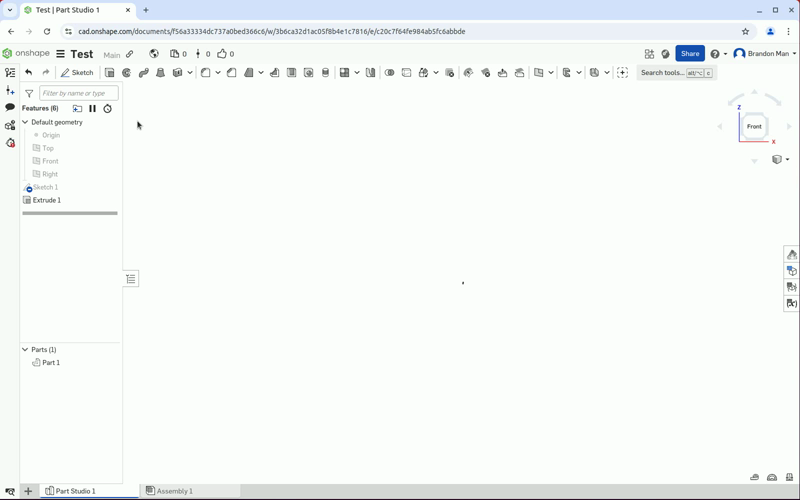
key(shift+h)
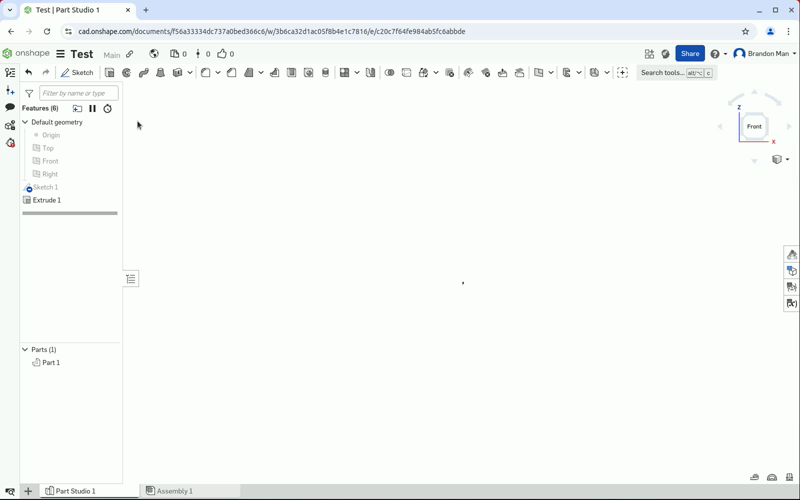
key(shift+h)
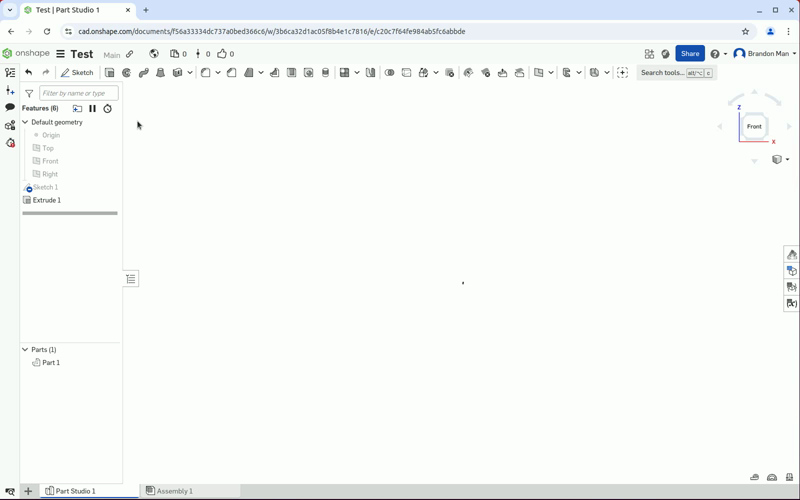
mouse_move(73, 189)
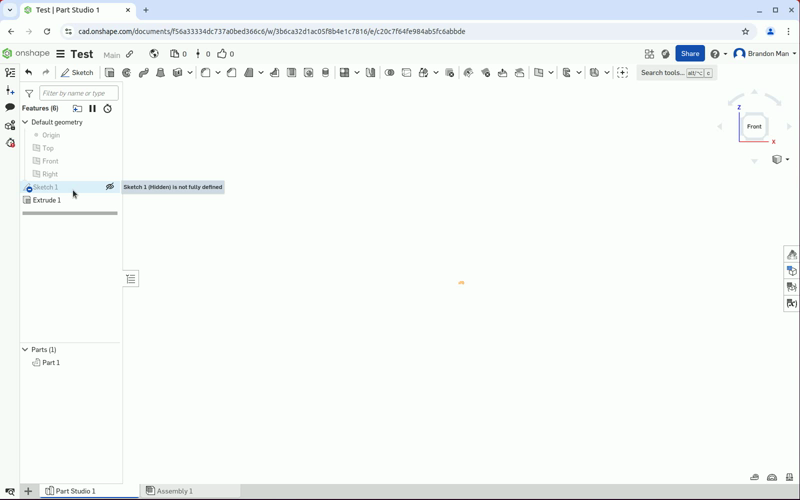
click(73, 189)
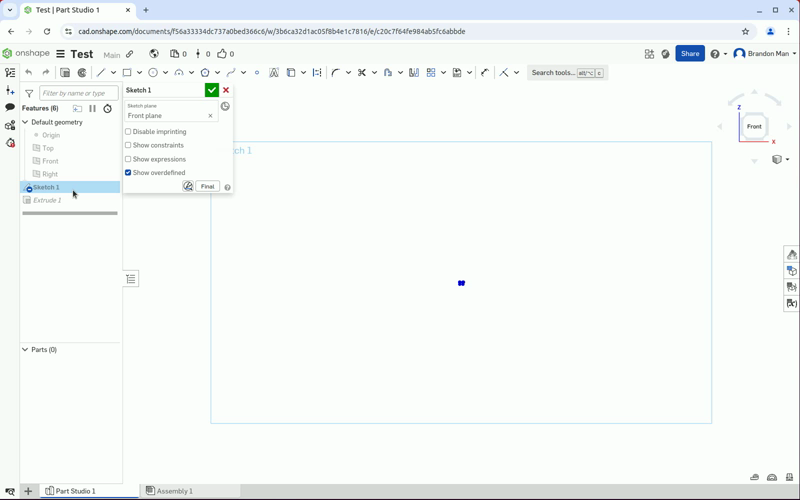
mouse_move(229, 92)
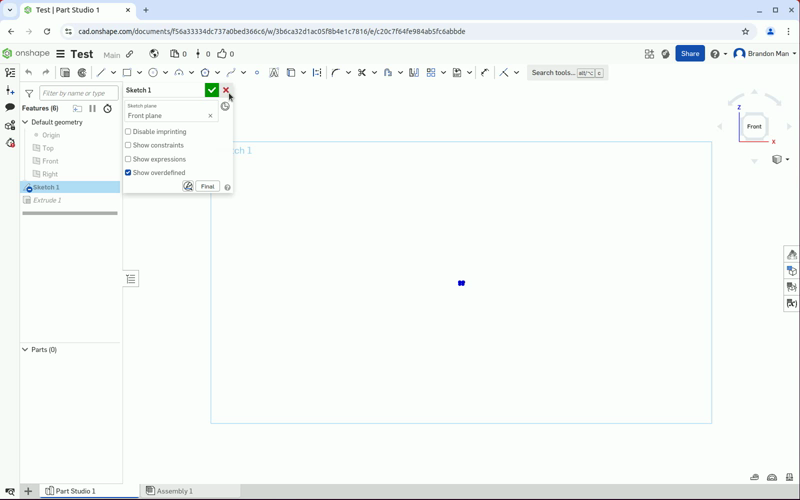
click(229, 92)
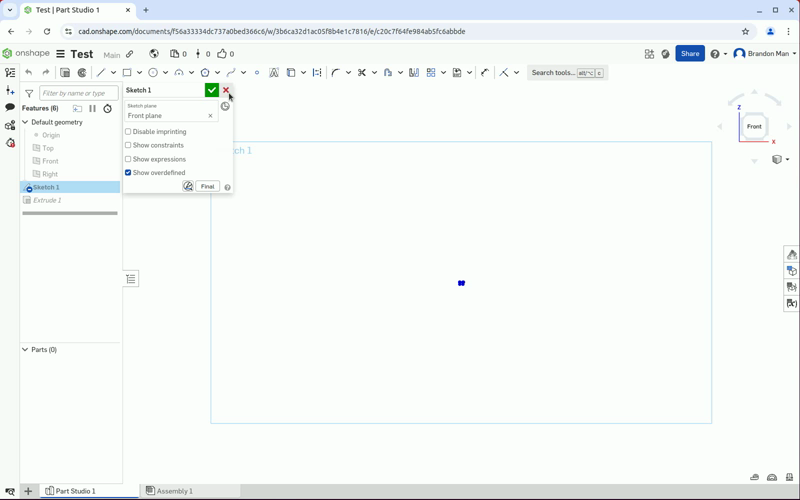
key(shift+s)
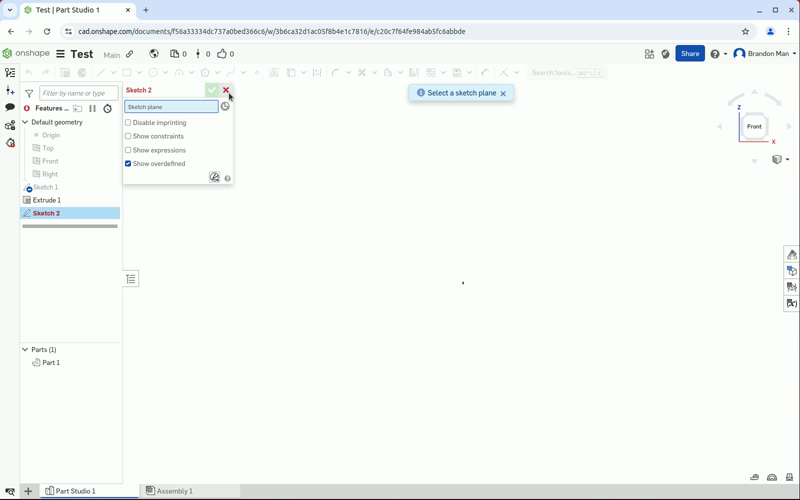
mouse_move(73, 163)
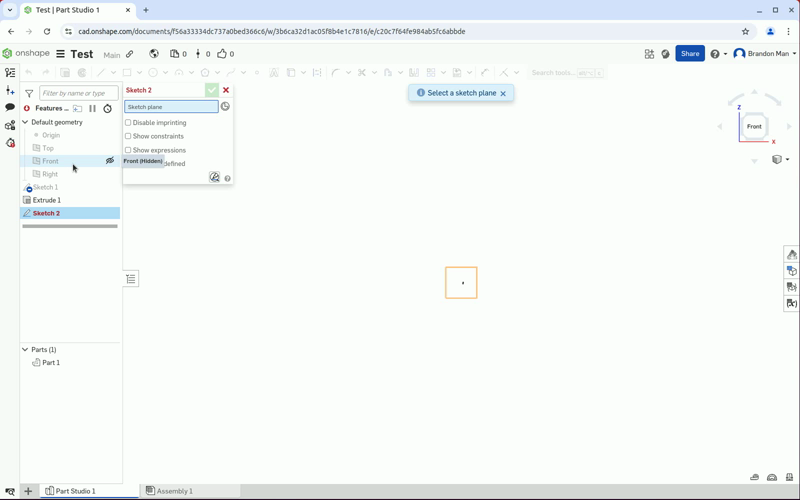
click(73, 163)
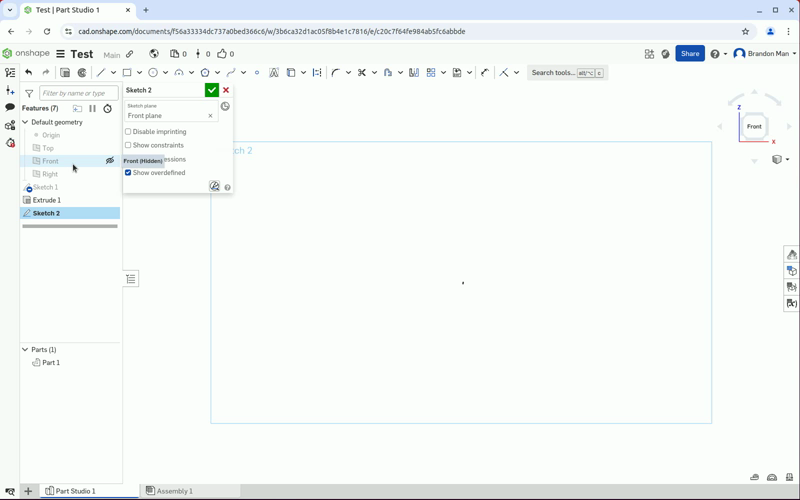
mouse_move(73, 352)
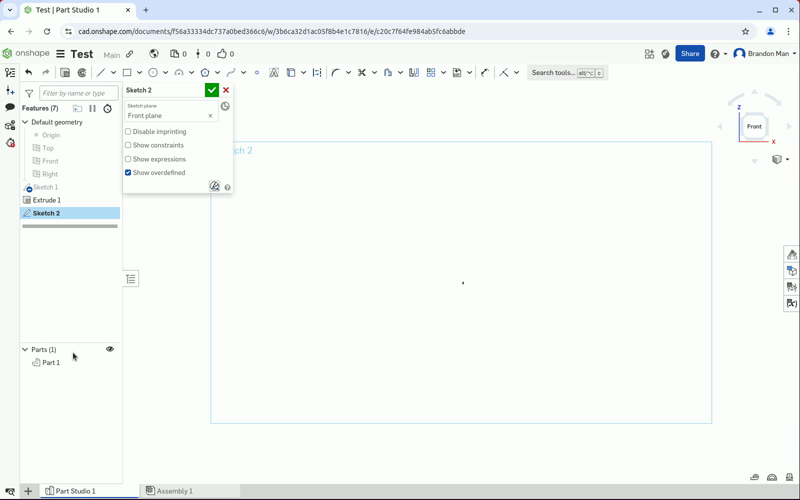
key(y)
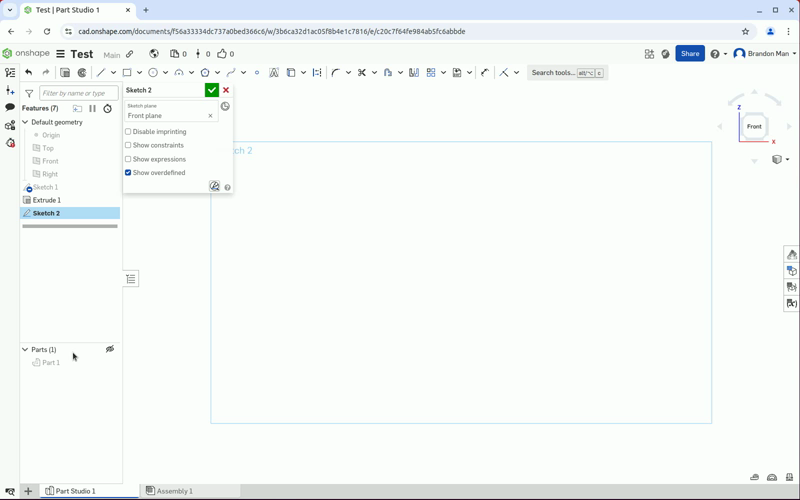
key(l)
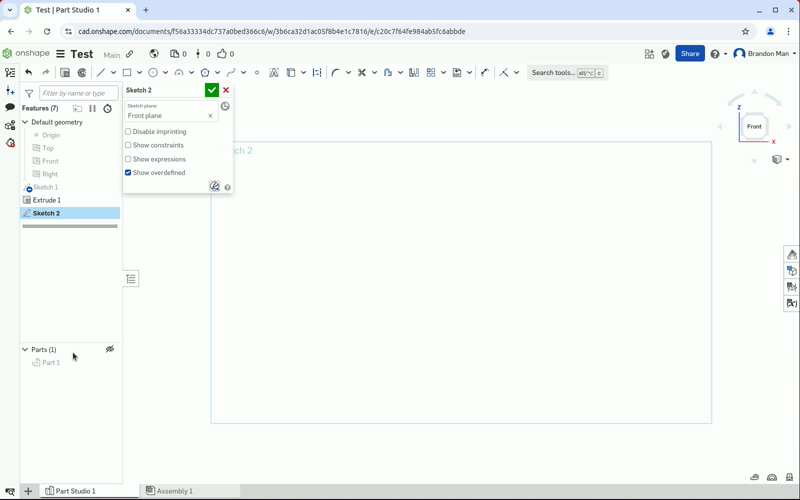
key_down(shift)
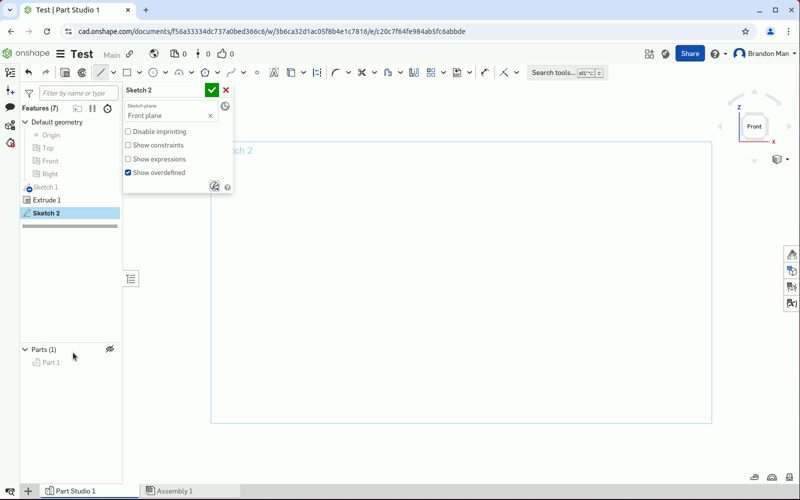
mouse_move(459, 284)
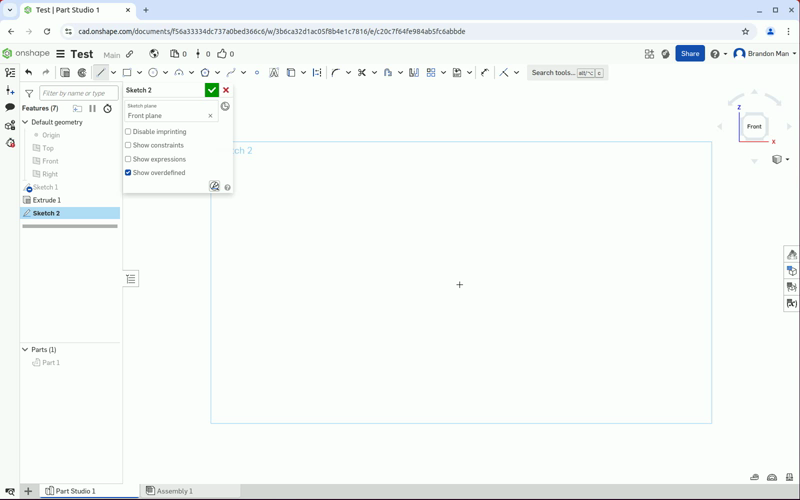
click(459, 284)
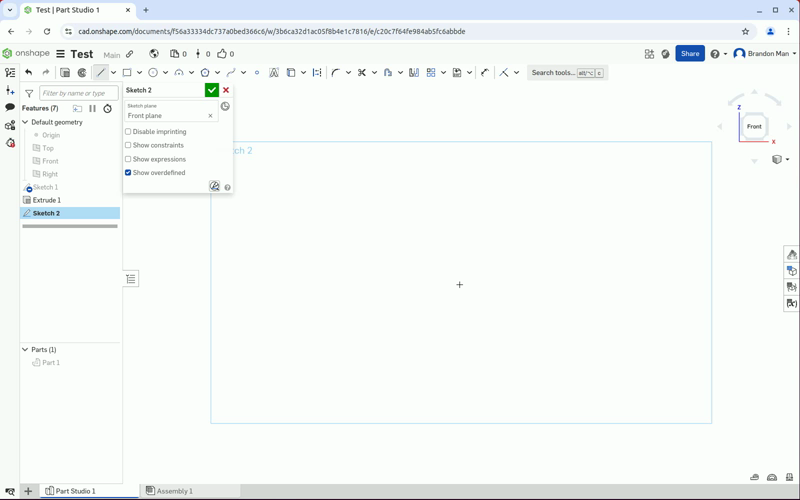
key_up(shift)
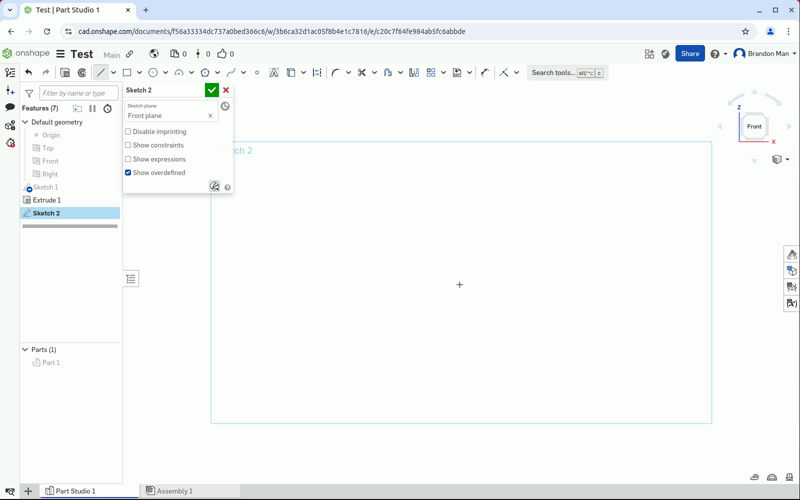
key_down(shift)
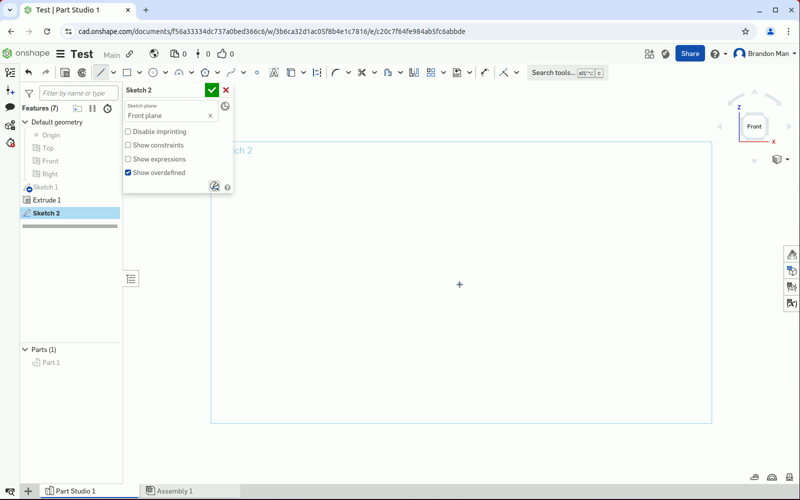
key_up(shift)
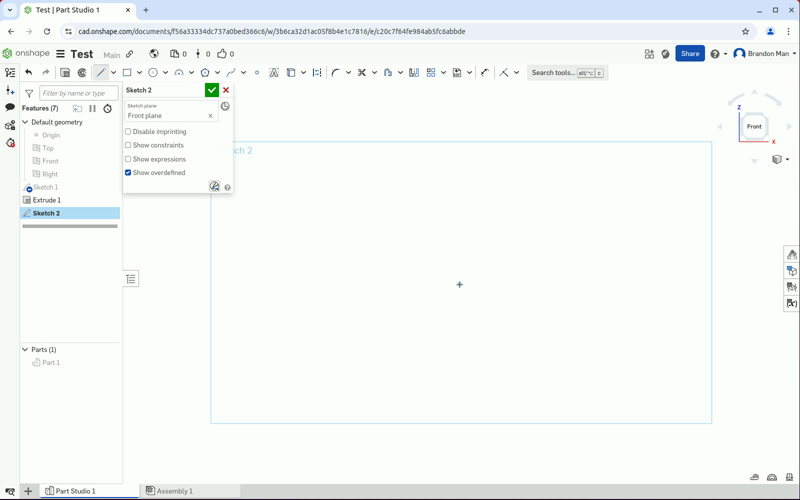
key_down(shift)
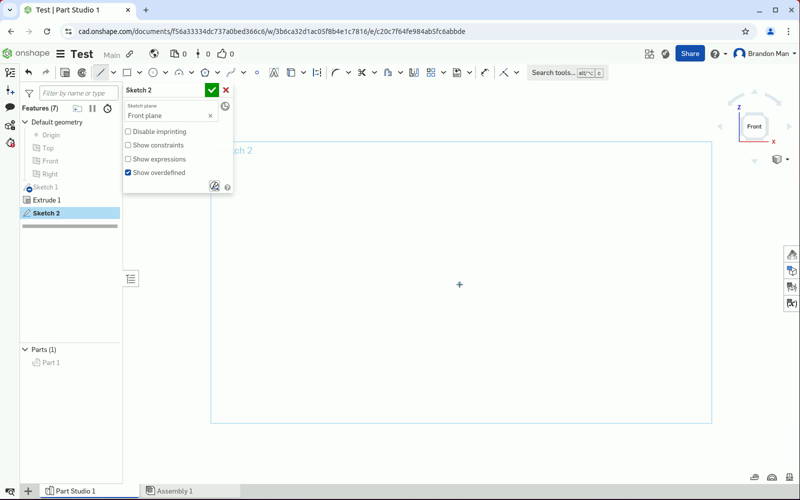
mouse_move(489, 284)
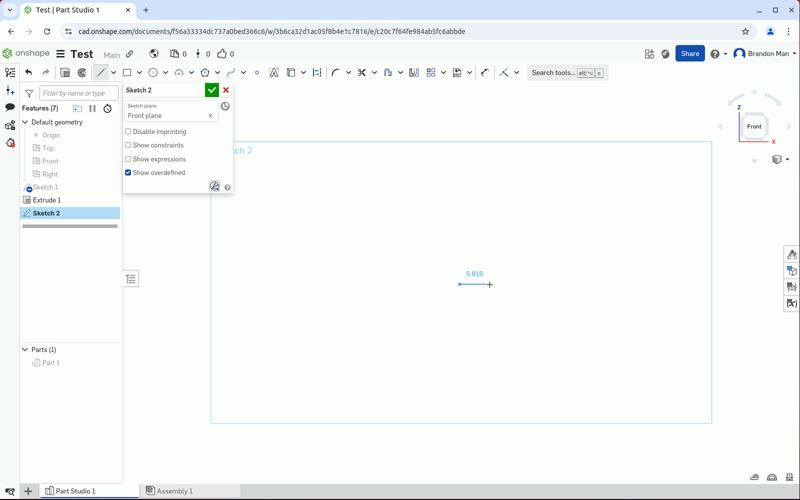
mouse_move(459, 282)
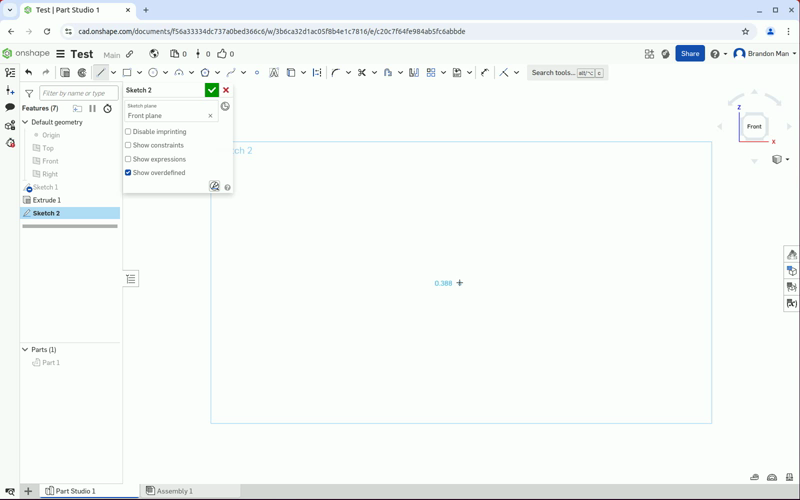
scroll(6)
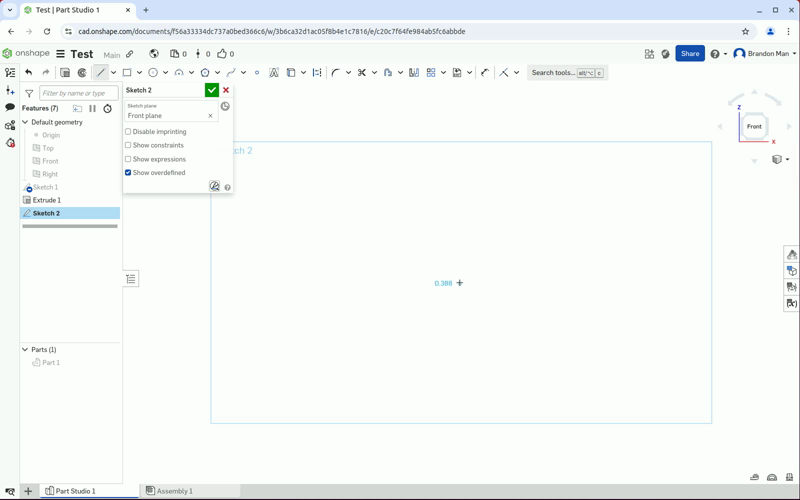
scroll(6)
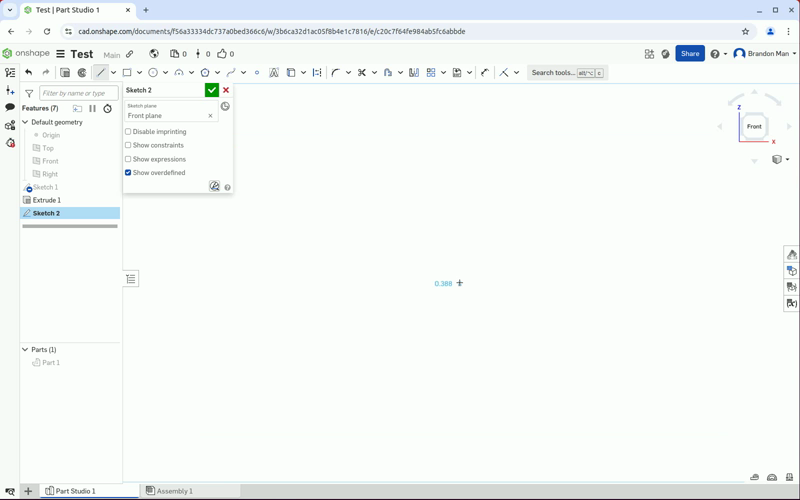
scroll(6)
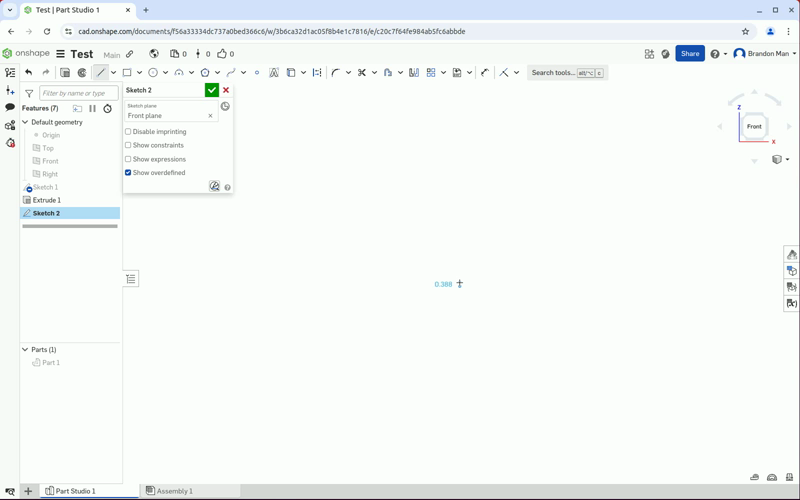
scroll(6)
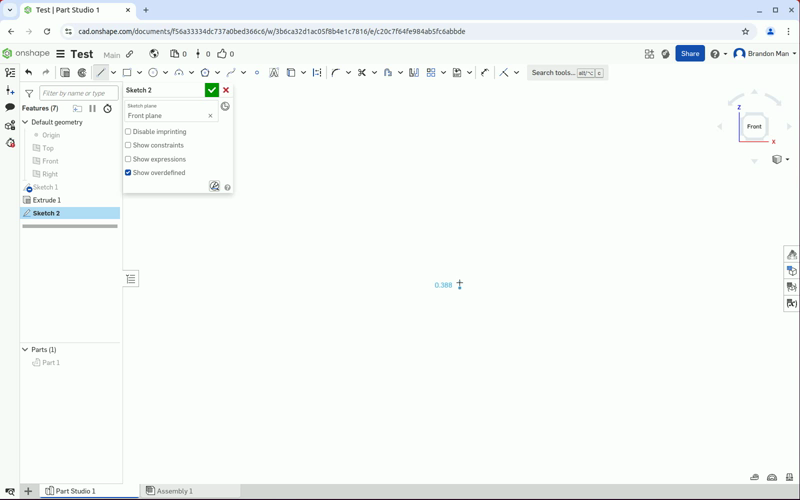
scroll(6)
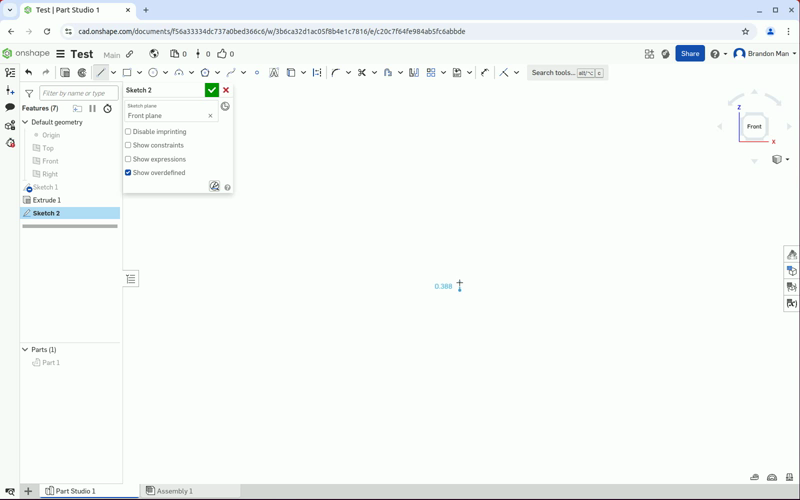
scroll(6)
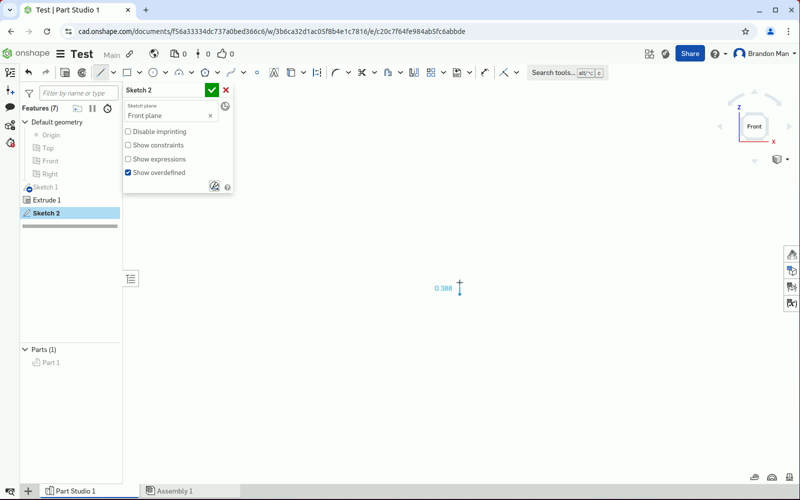
scroll(6)
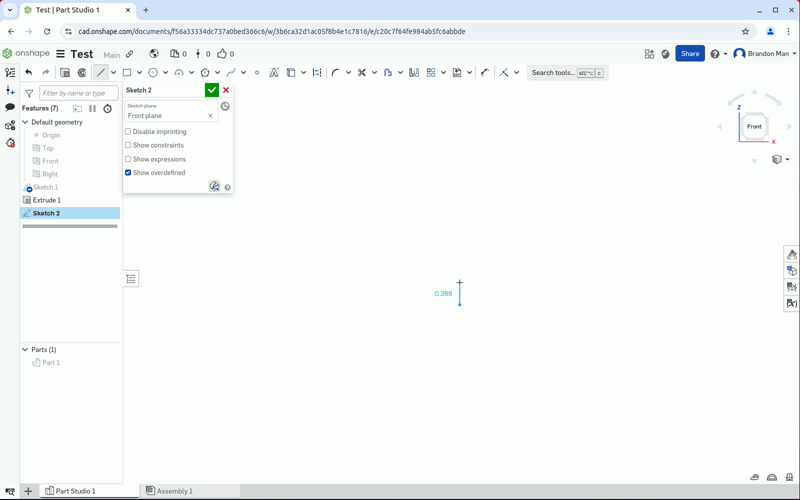
click(459, 282)
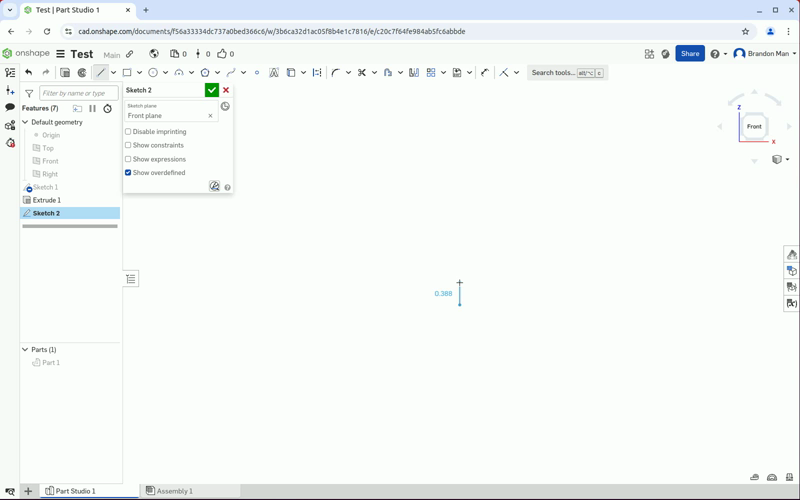
scroll(-6)
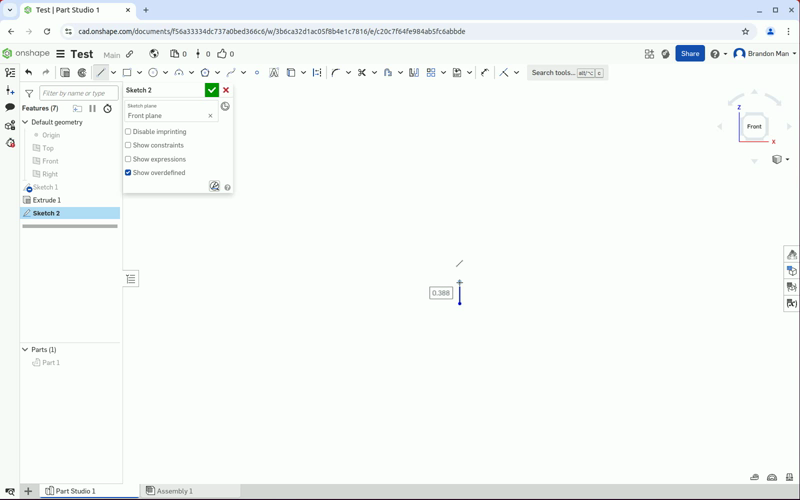
scroll(-6)
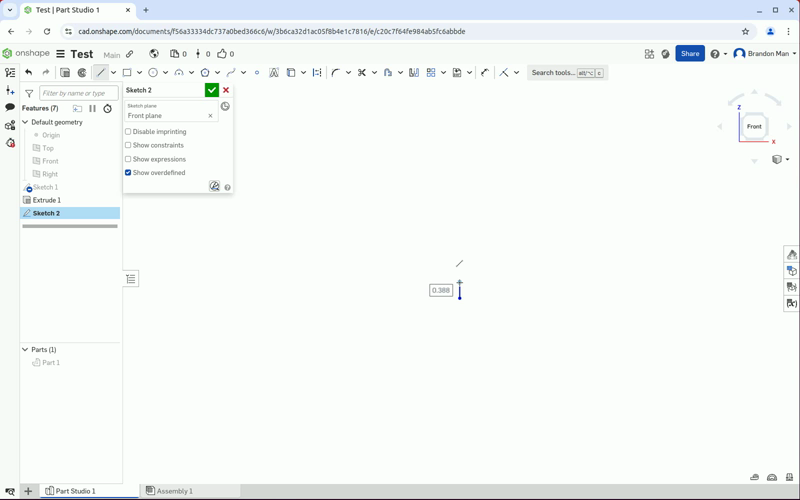
scroll(-6)
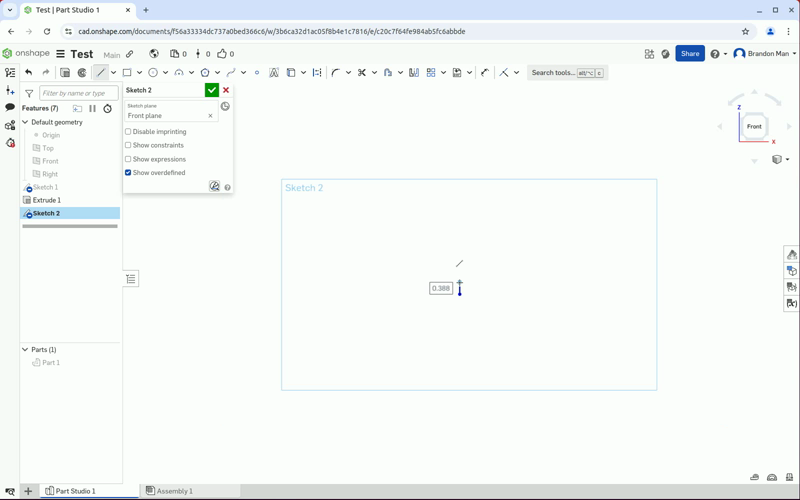
scroll(-6)
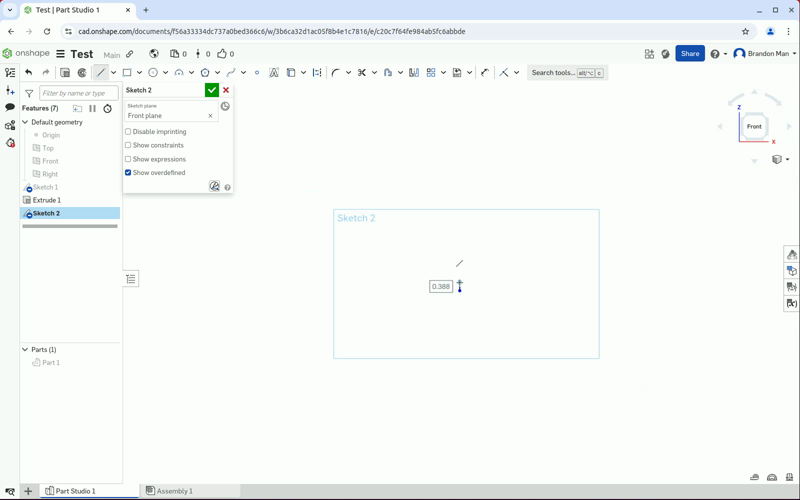
scroll(-6)
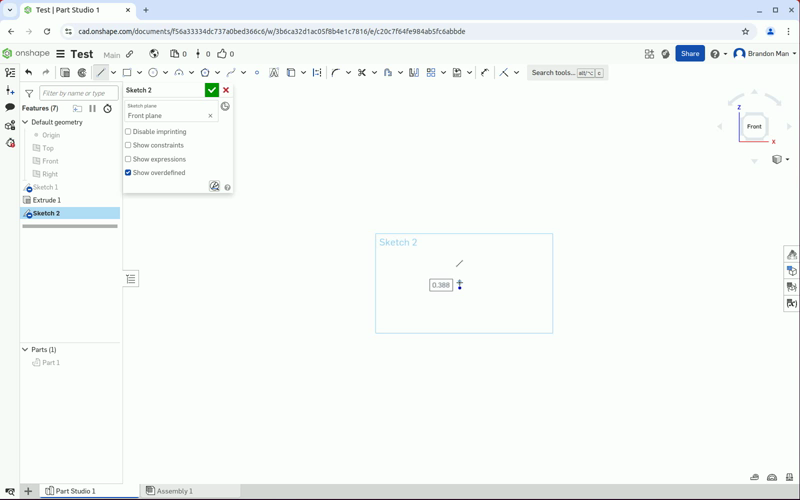
scroll(-6)
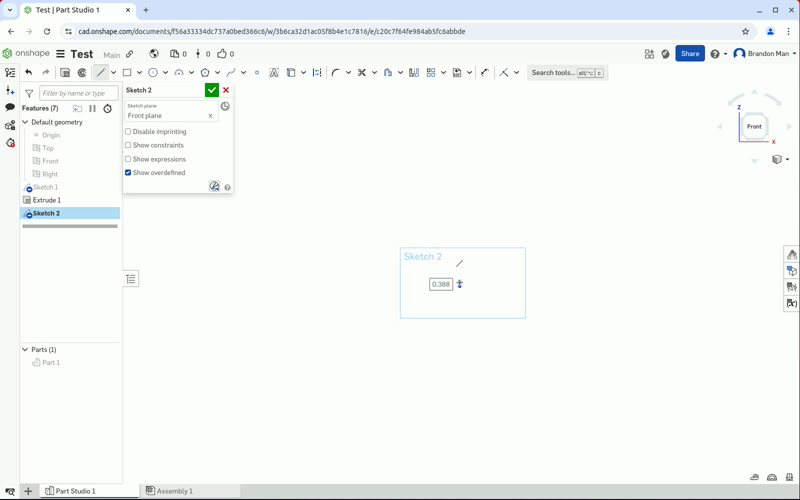
scroll(-6)
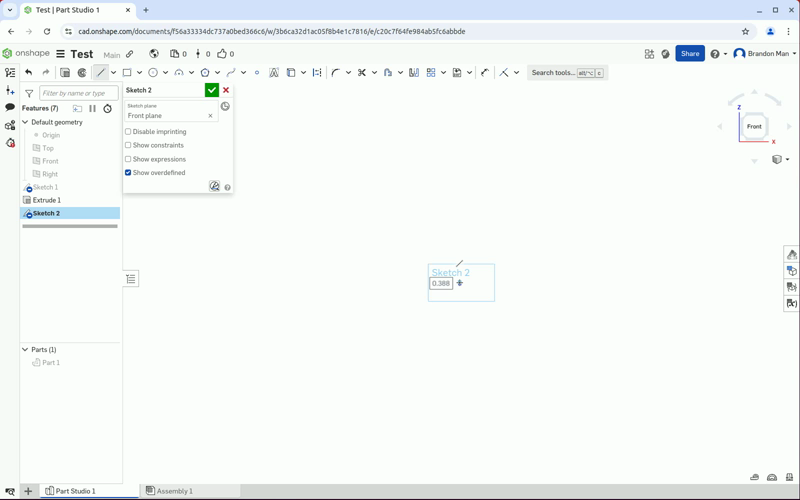
key_up(shift)
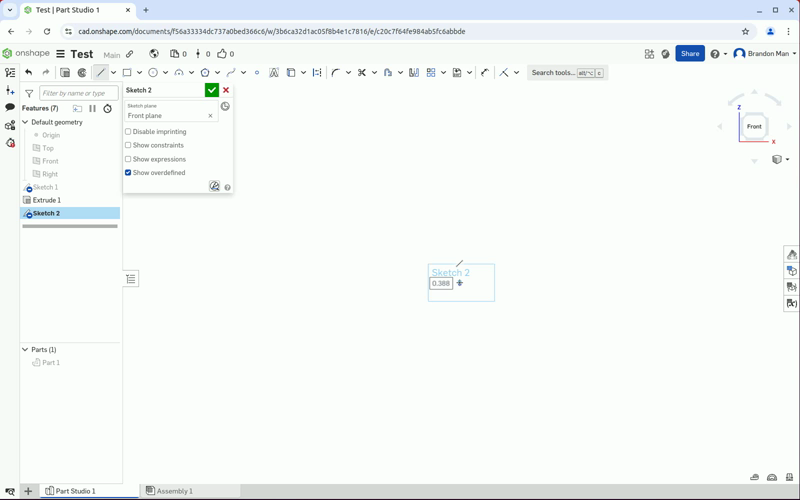
key_down(shift)
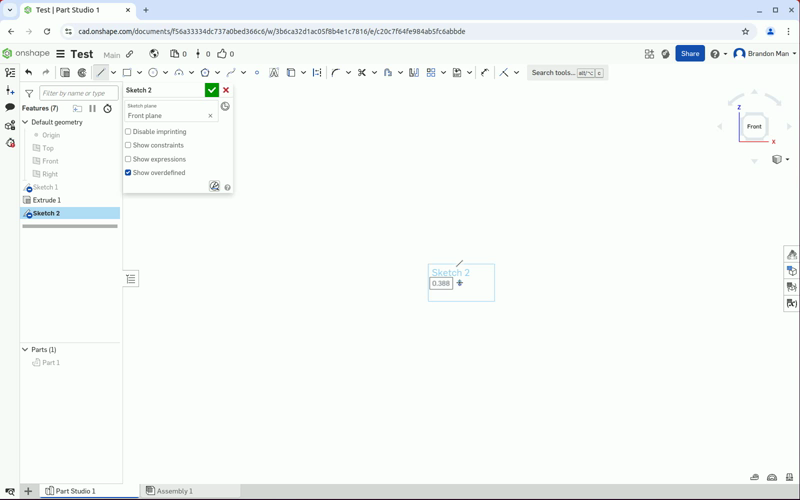
mouse_move(489, 282)
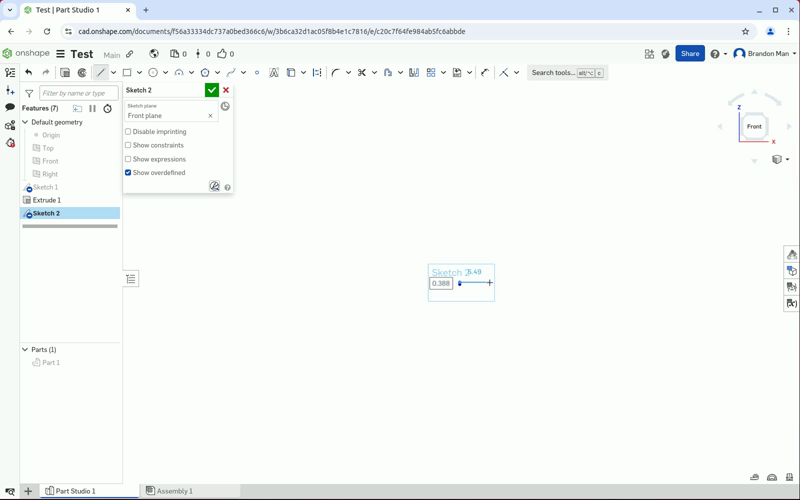
mouse_move(462, 282)
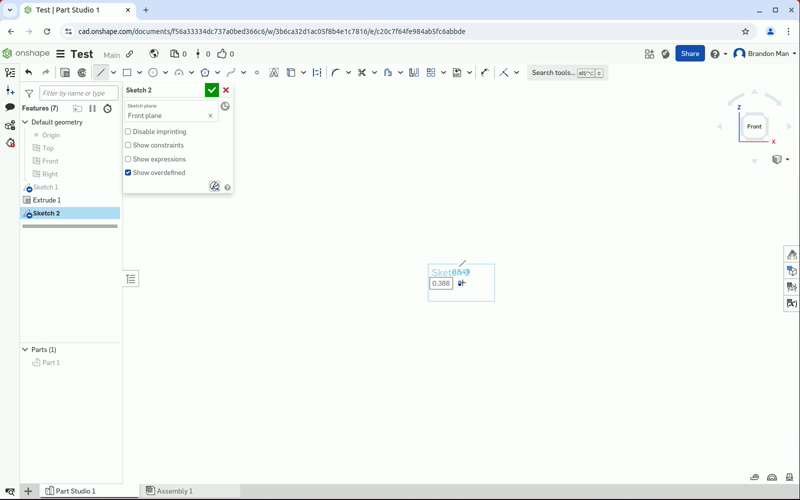
scroll(6)
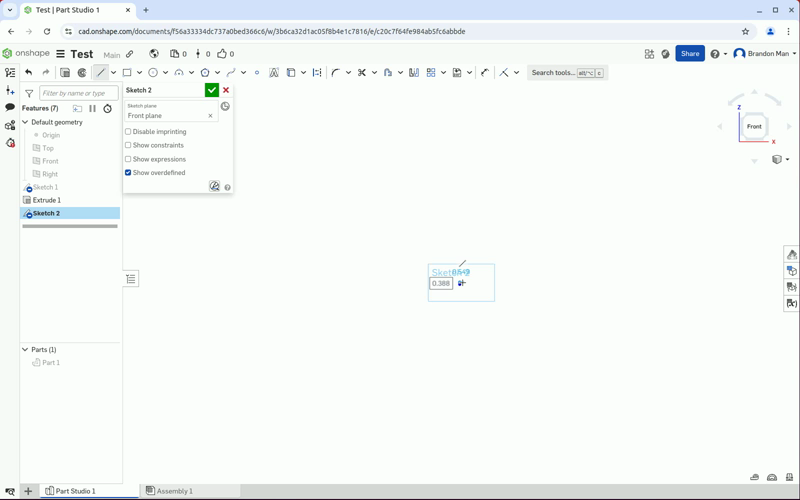
scroll(6)
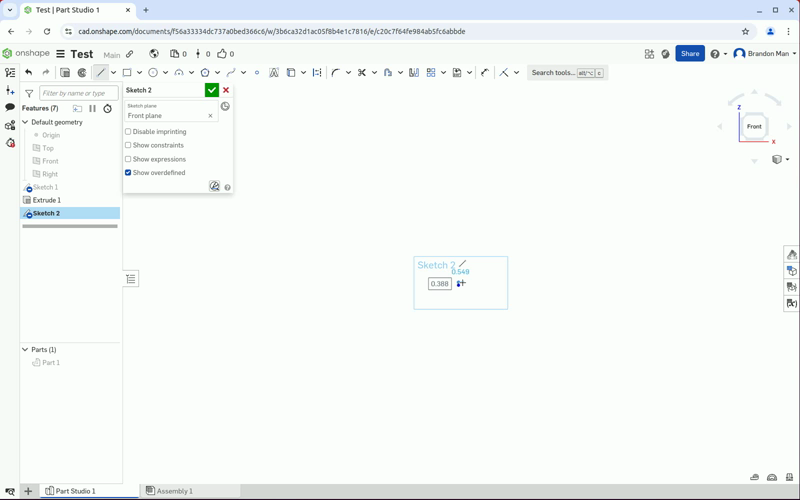
scroll(6)
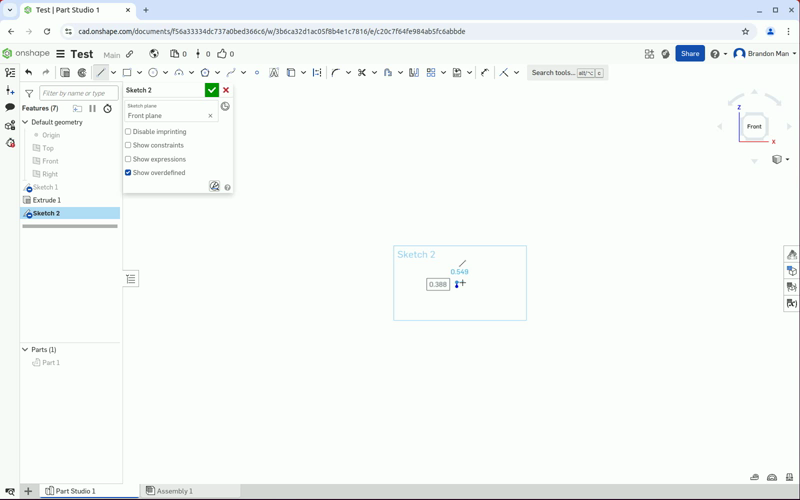
scroll(6)
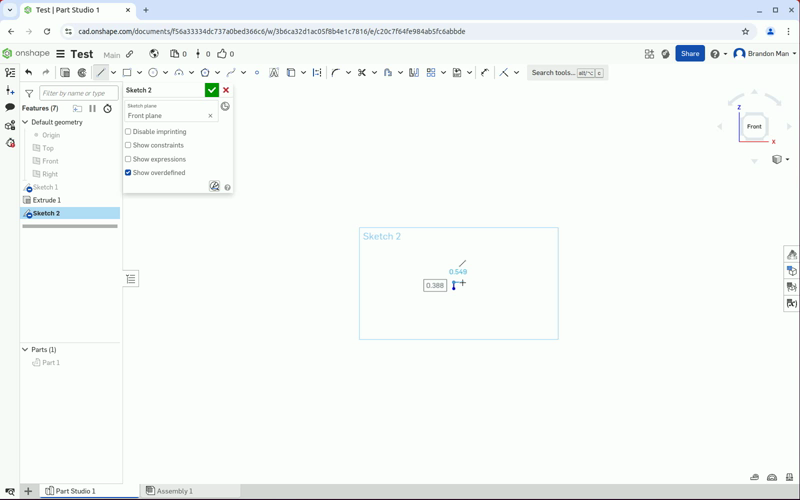
scroll(6)
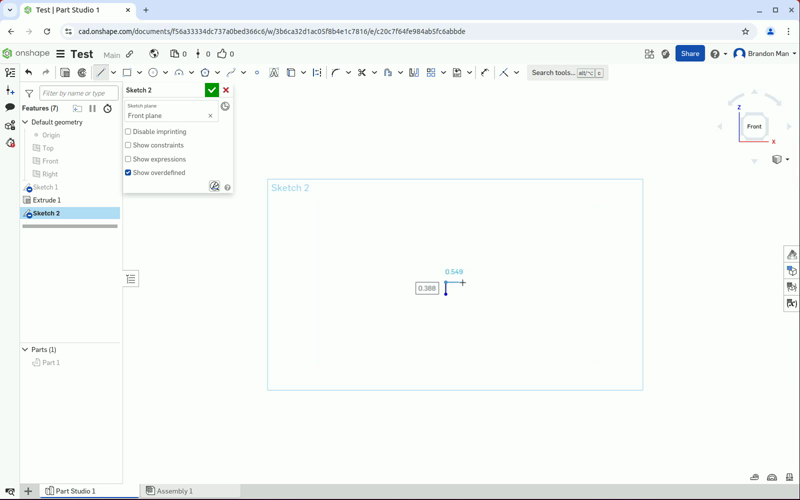
scroll(6)
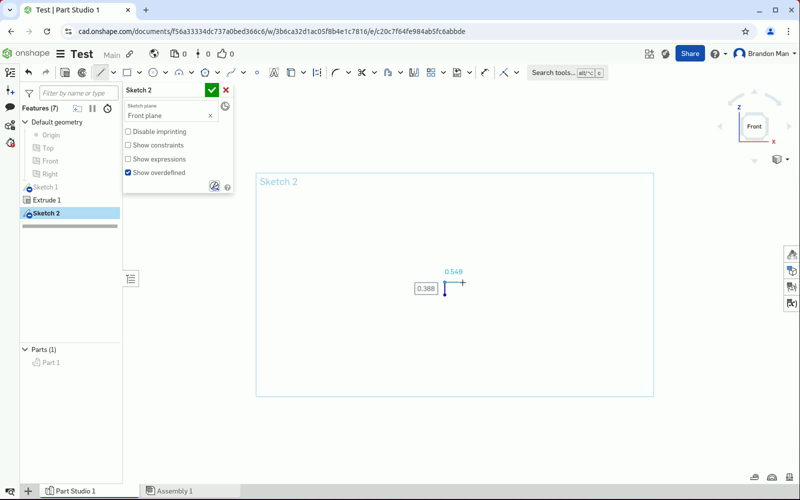
scroll(6)
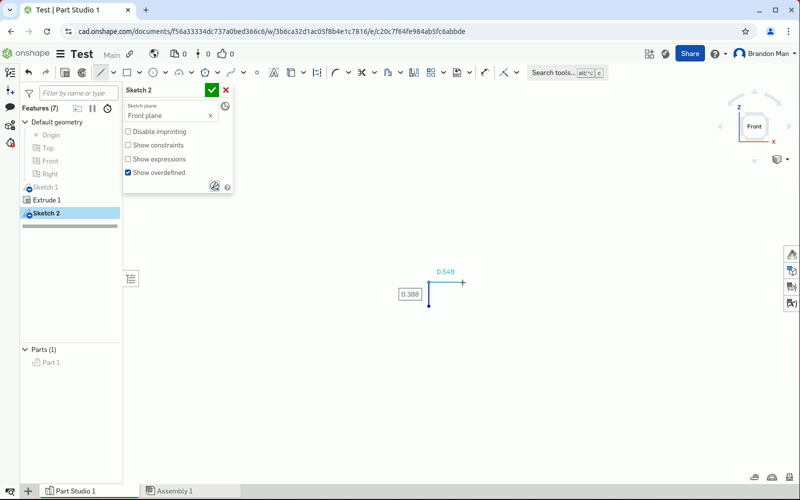
click(462, 282)
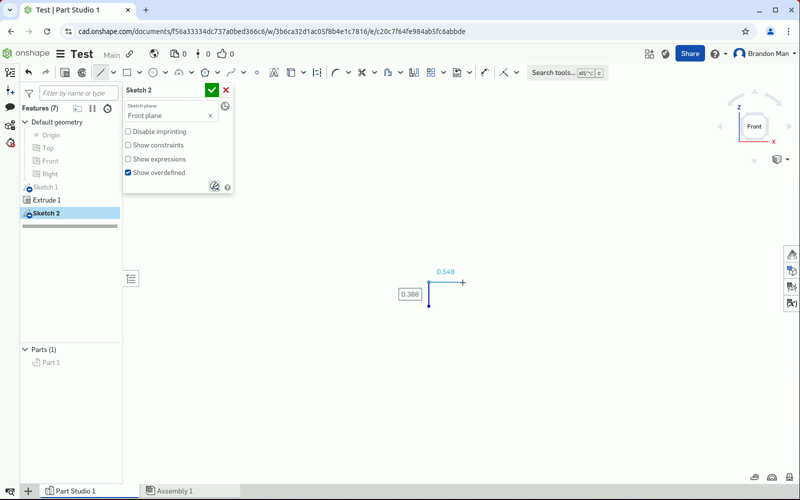
scroll(-6)
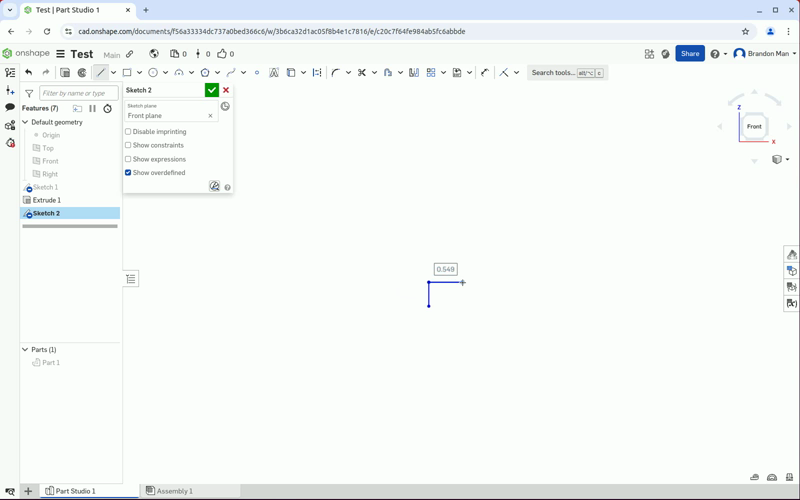
scroll(-6)
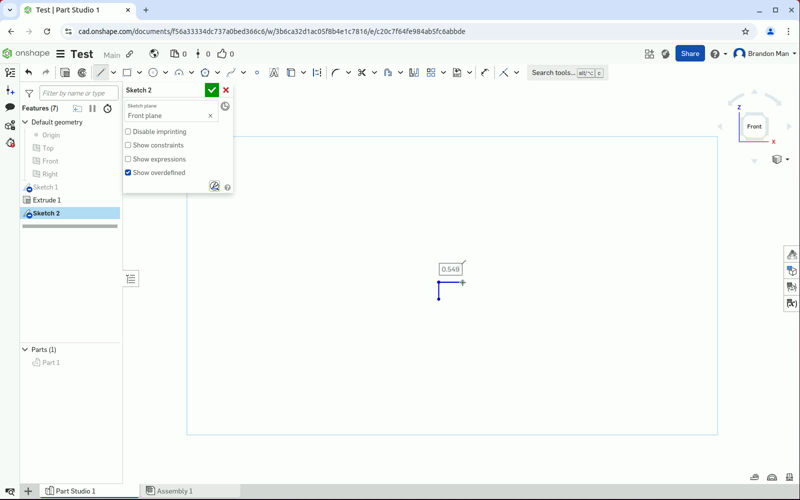
scroll(-6)
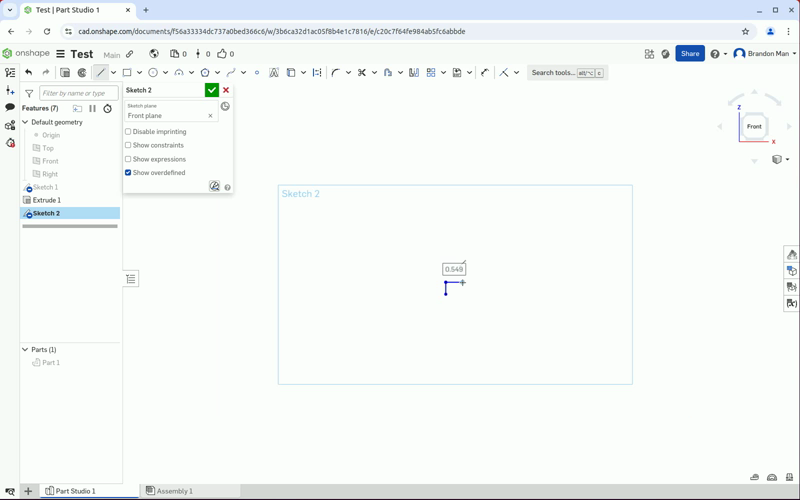
scroll(-6)
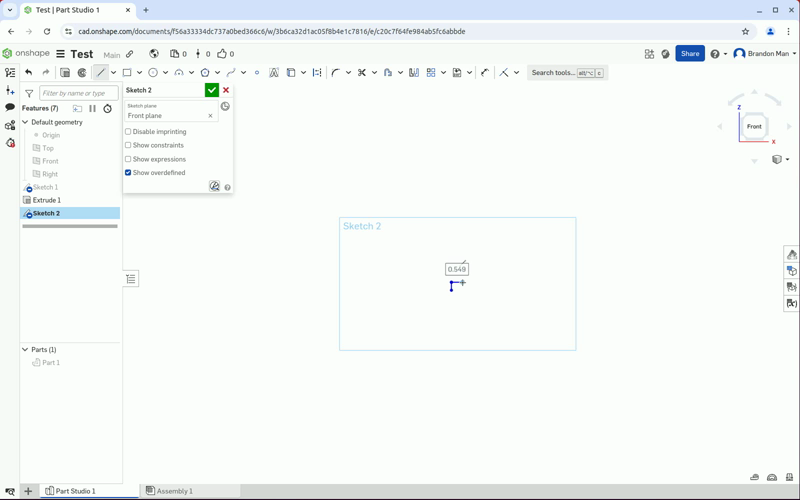
scroll(-6)
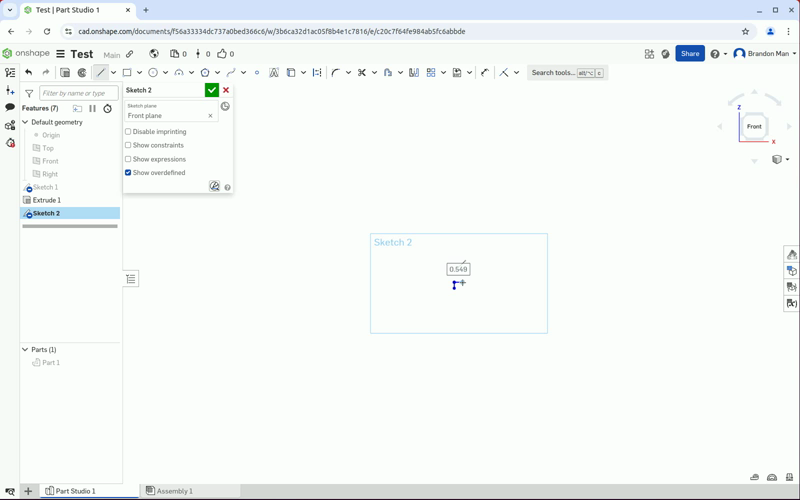
scroll(-6)
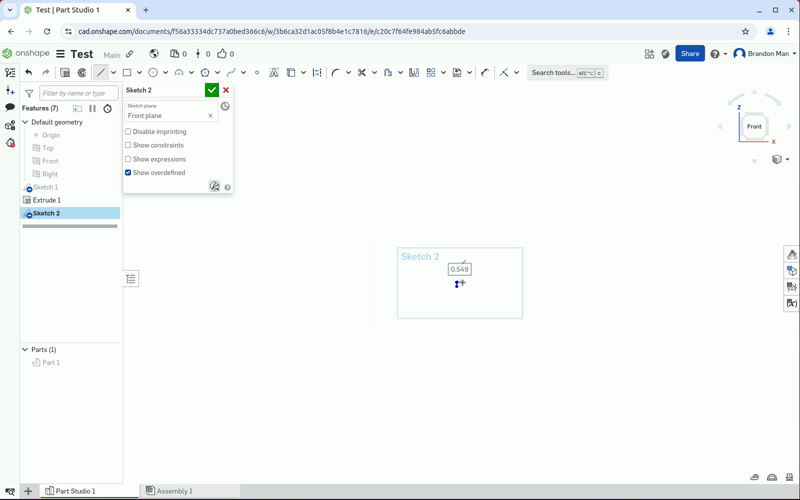
scroll(-6)
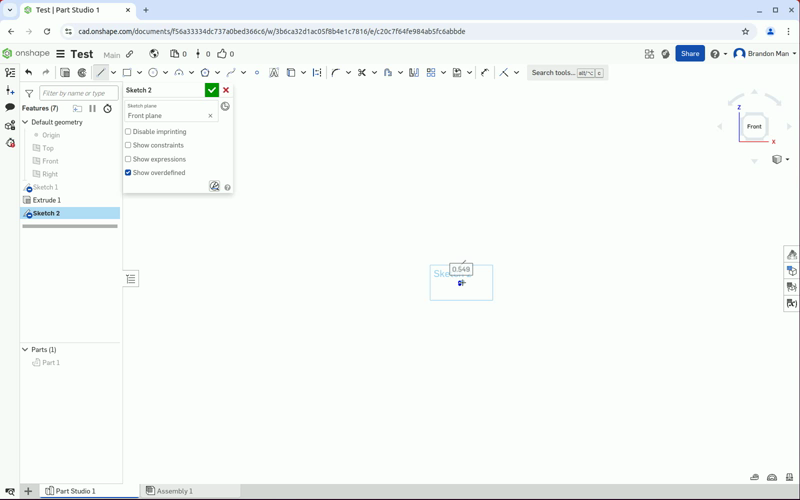
key_up(shift)
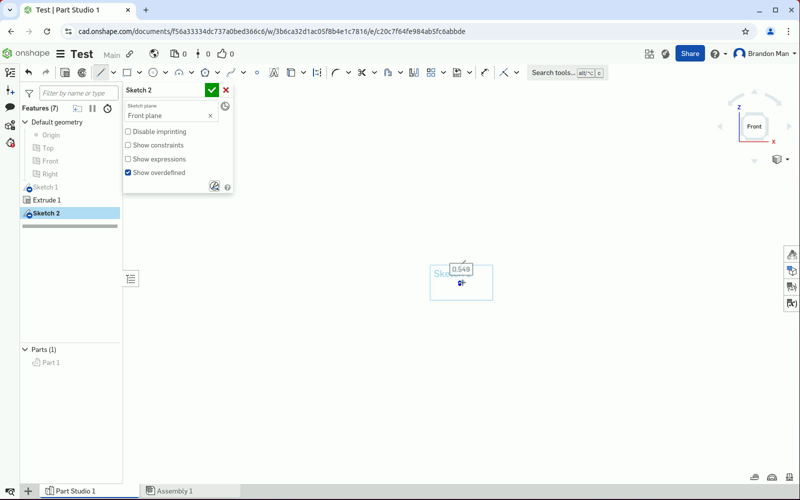
key_down(shift)
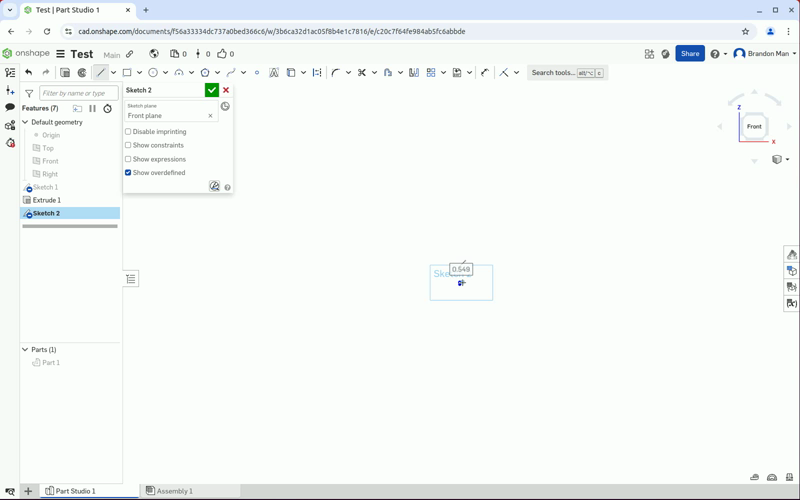
mouse_move(492, 282)
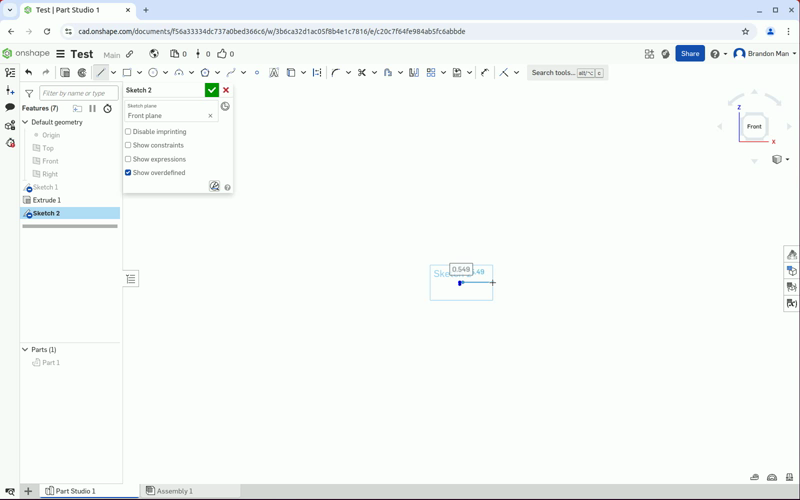
mouse_move(462, 284)
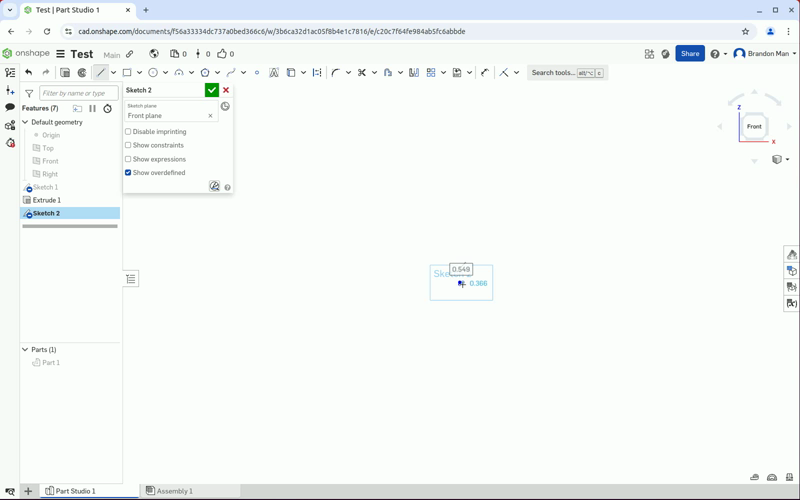
scroll(6)
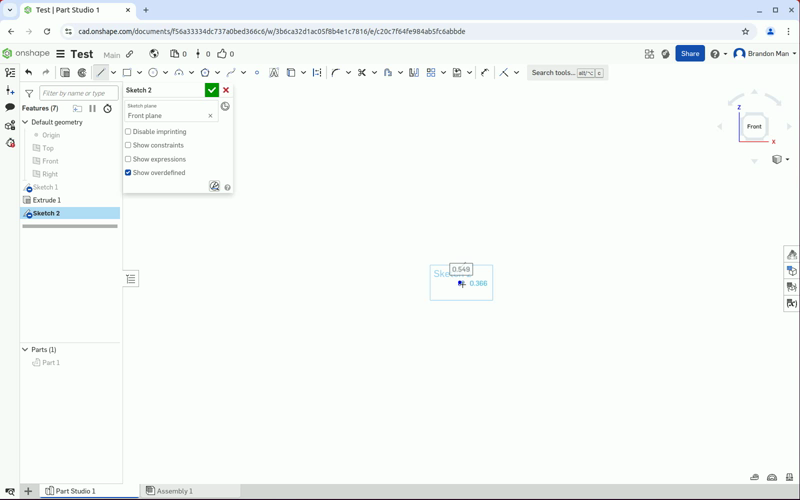
scroll(6)
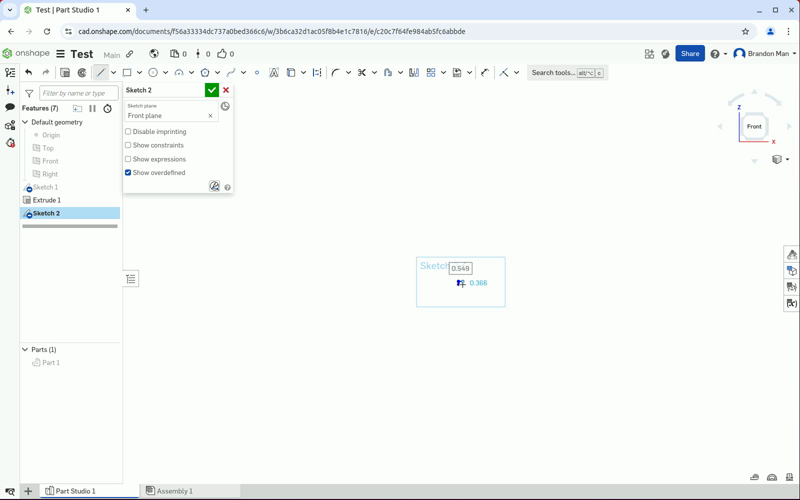
scroll(6)
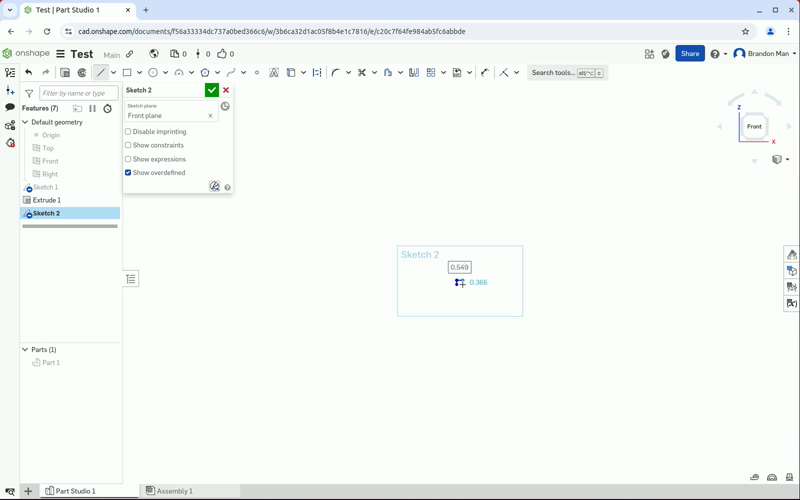
scroll(6)
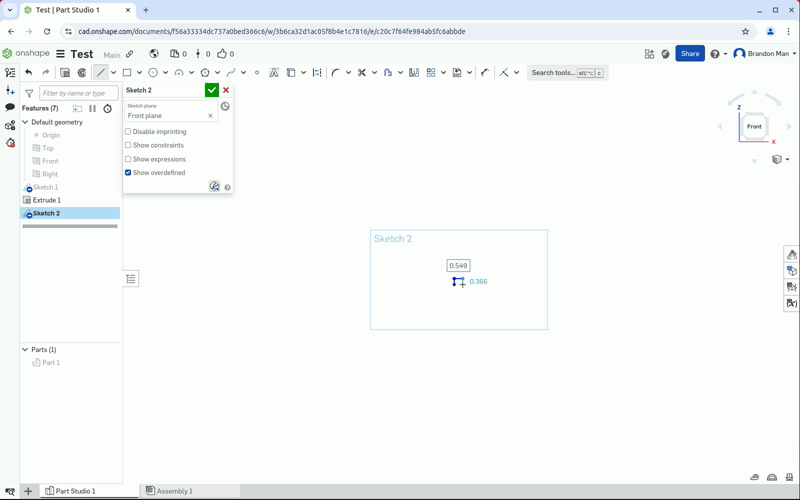
scroll(6)
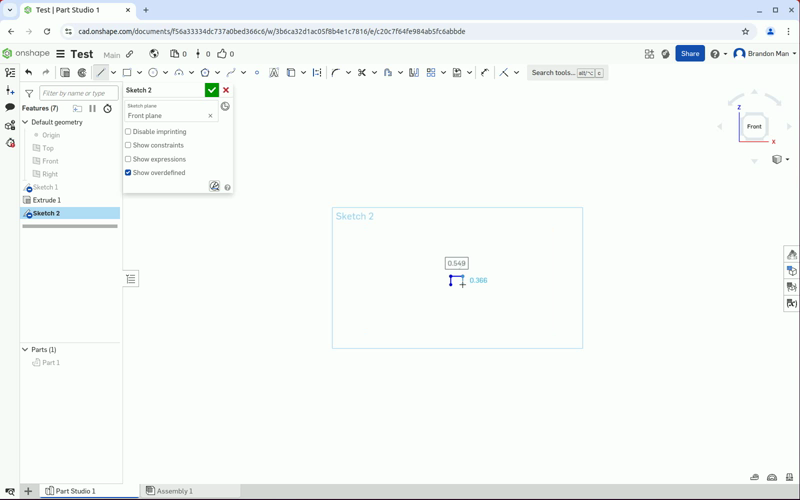
scroll(6)
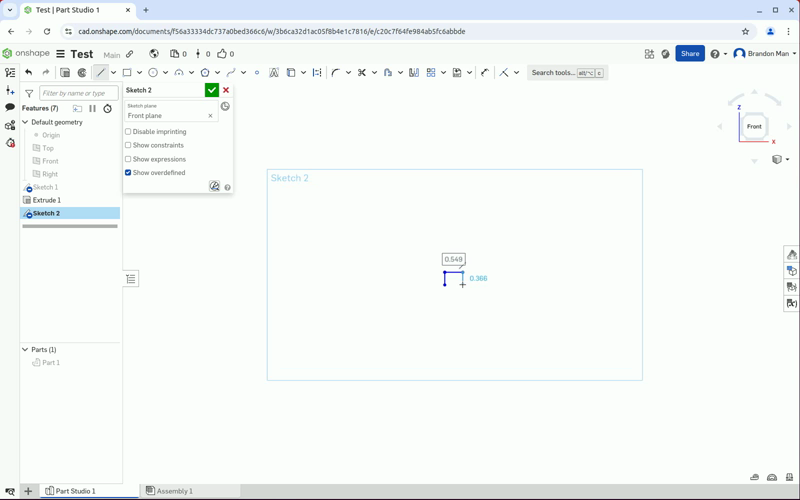
scroll(6)
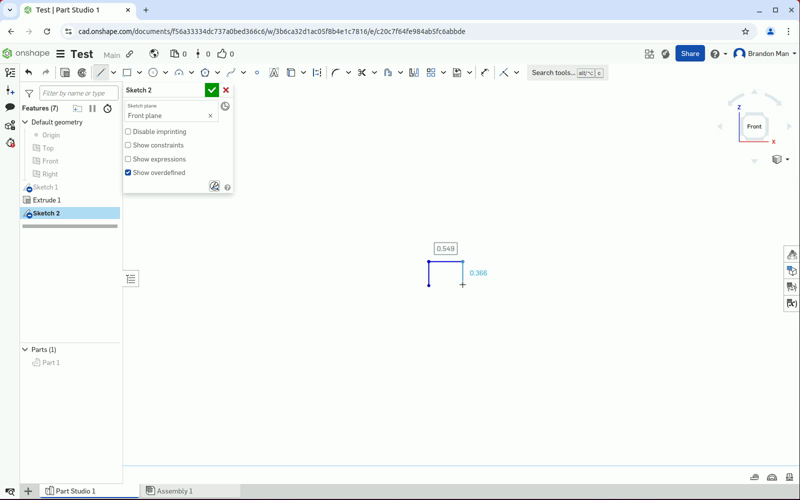
click(462, 284)
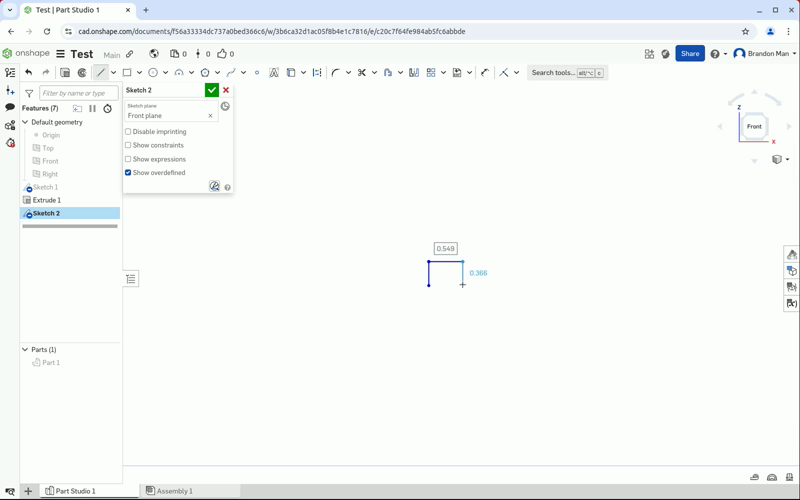
scroll(-6)
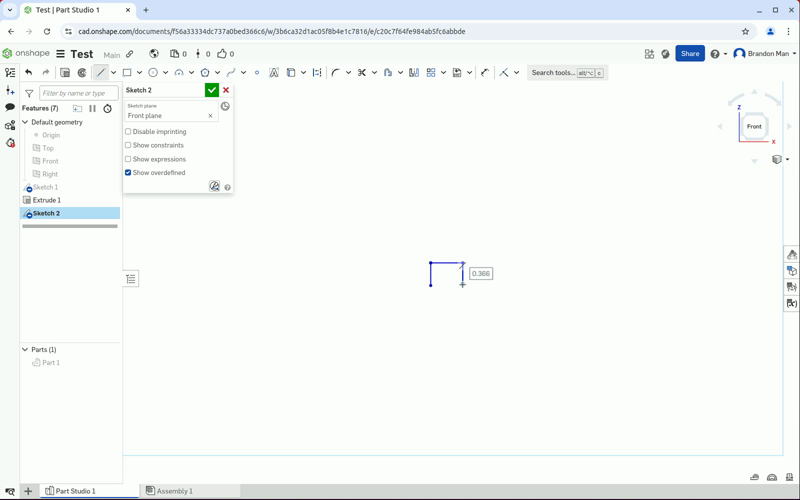
scroll(-6)
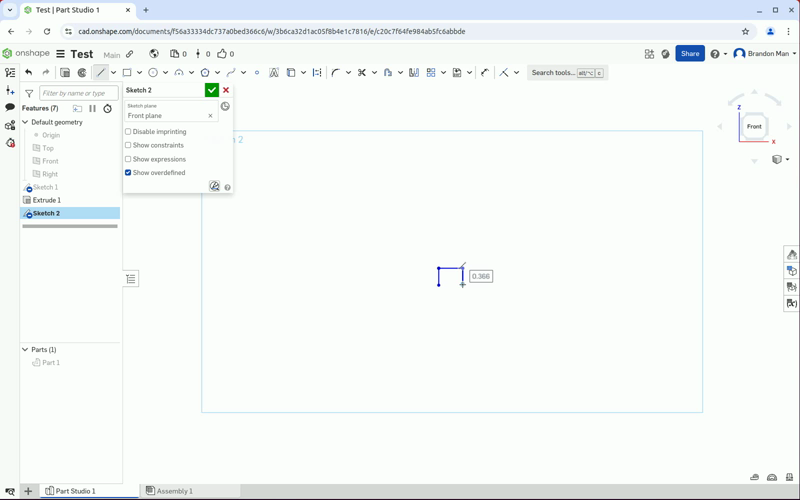
scroll(-6)
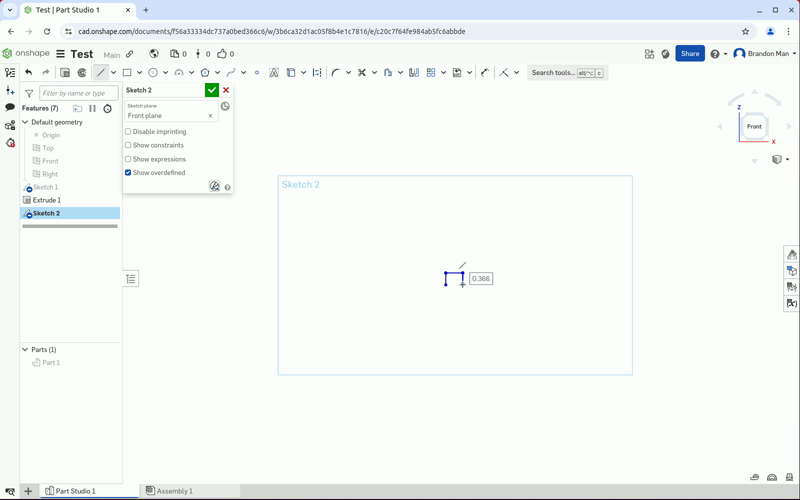
scroll(-6)
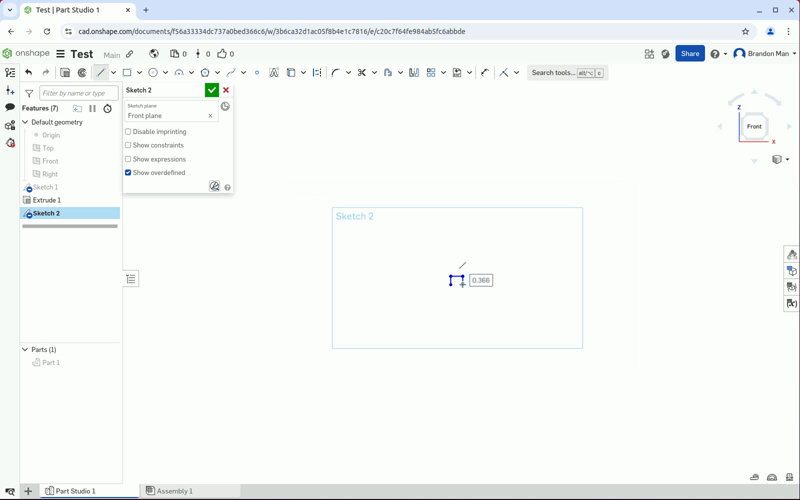
scroll(-6)
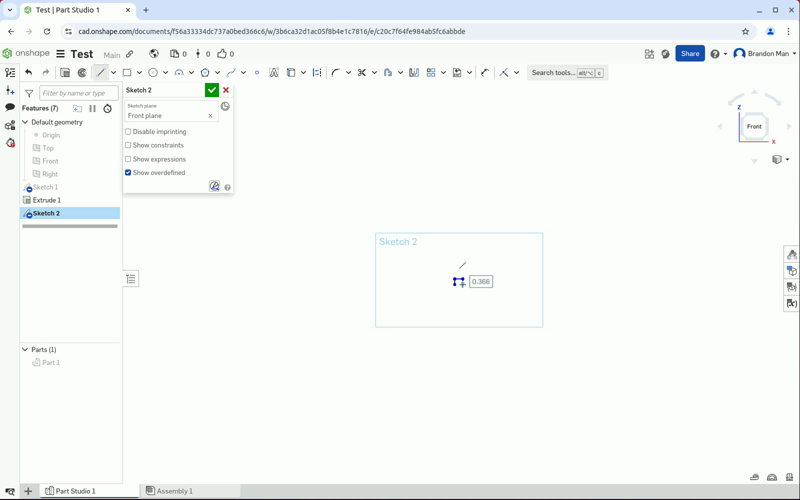
scroll(-6)
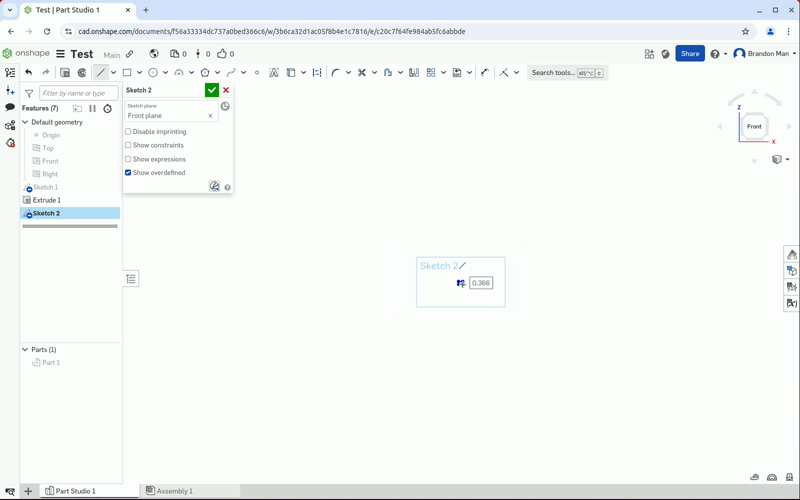
scroll(-6)
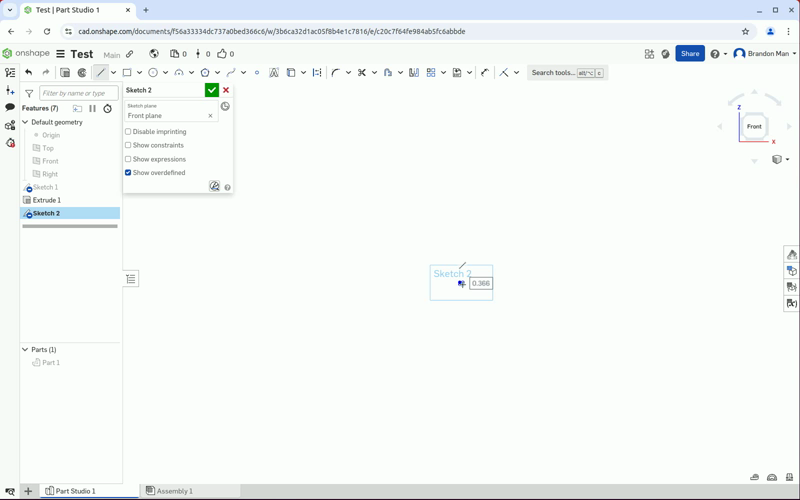
key_up(shift)
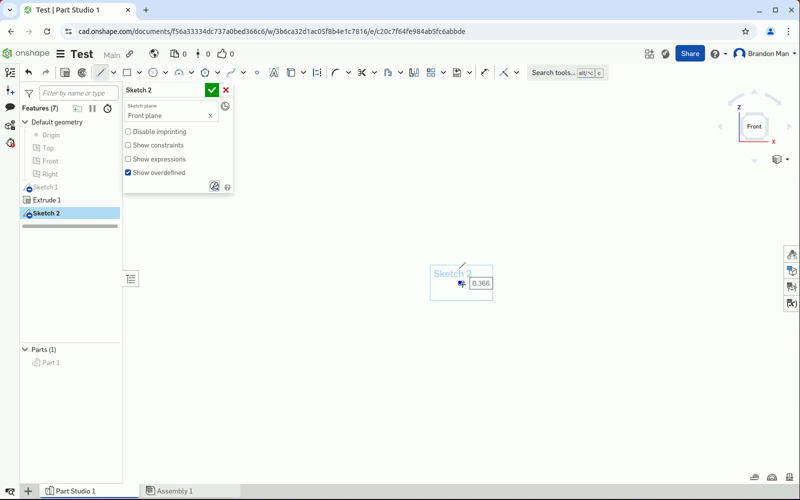
key_down(shift)
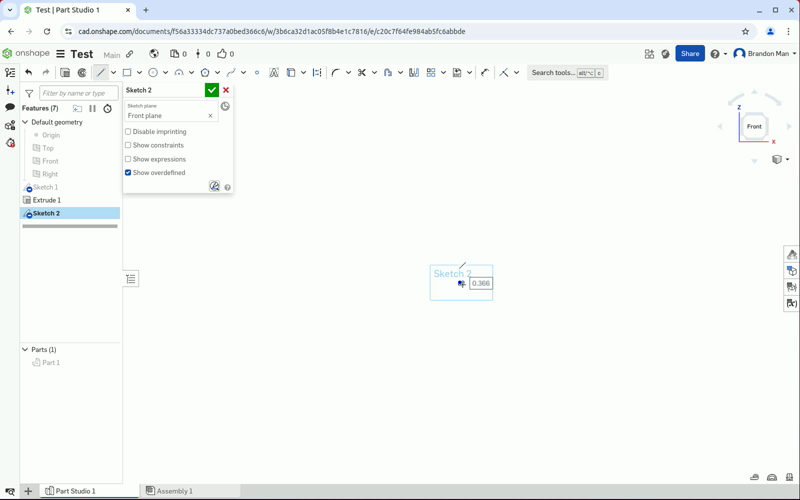
key_up(shift)
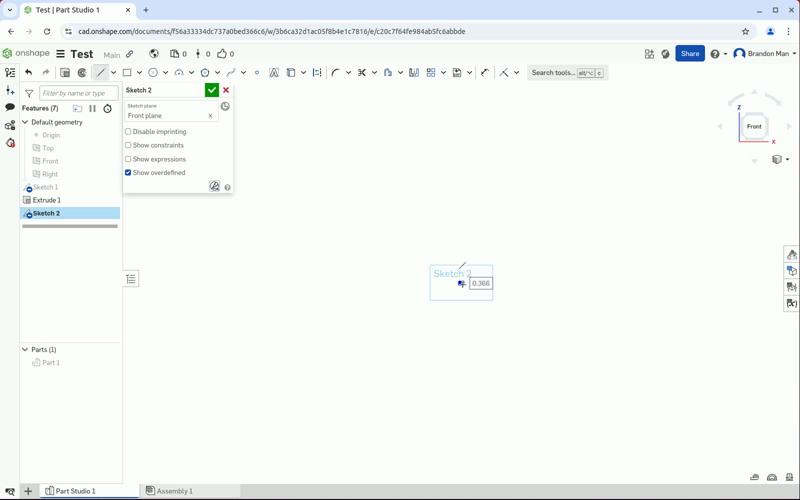
key_down(shift)
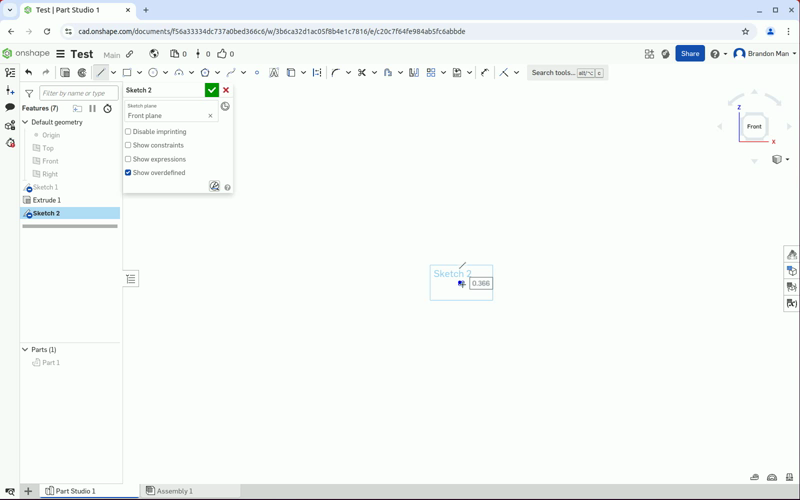
mouse_move(493, 284)
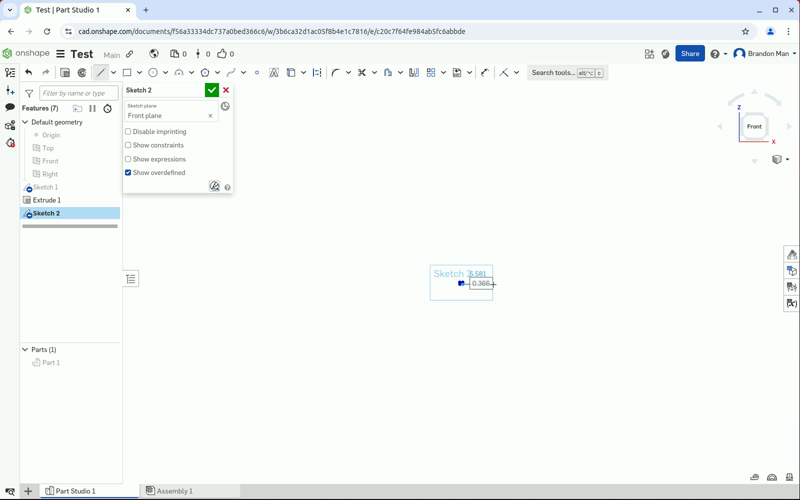
mouse_move(463, 282)
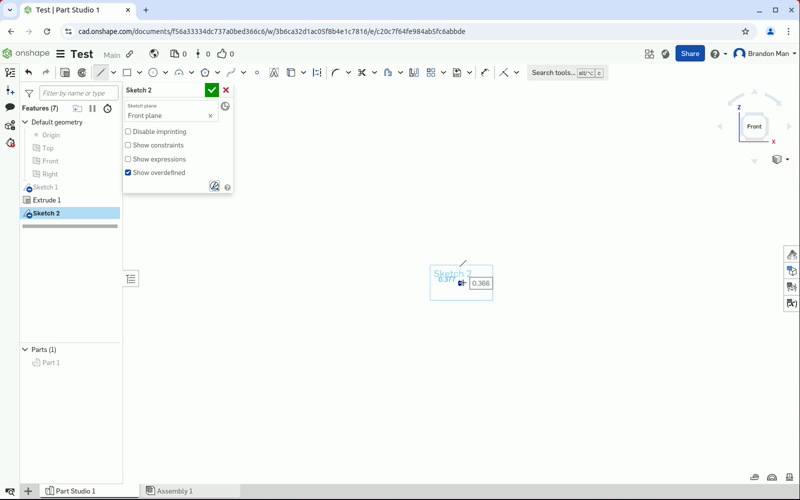
scroll(6)
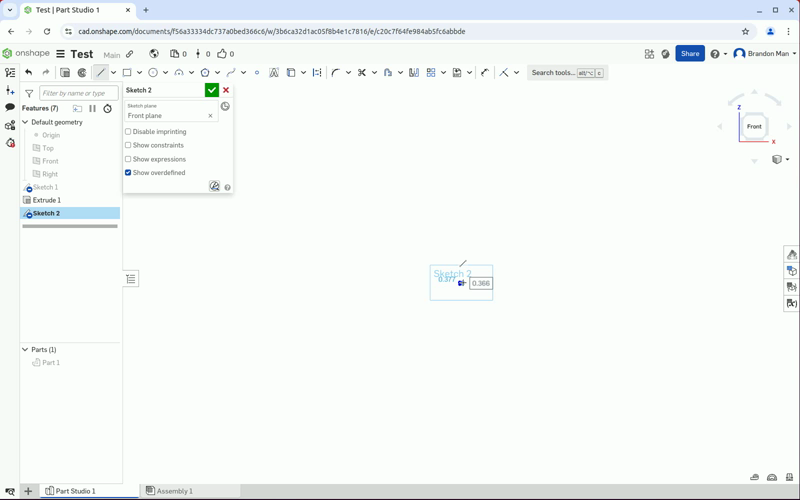
scroll(6)
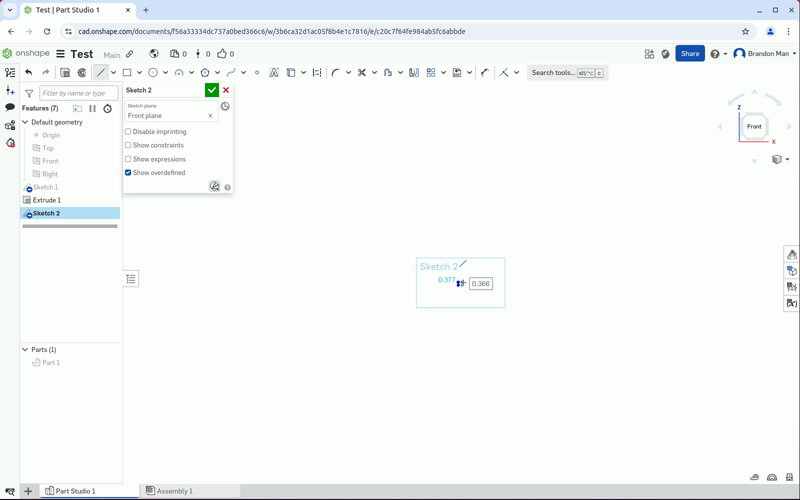
scroll(6)
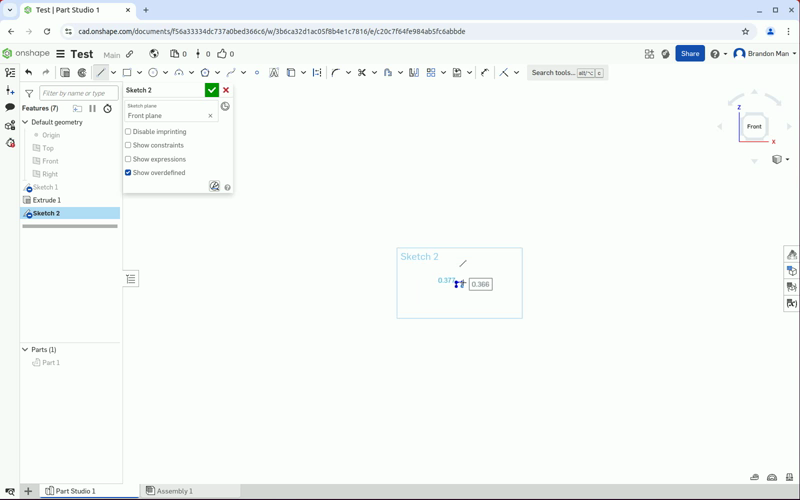
scroll(6)
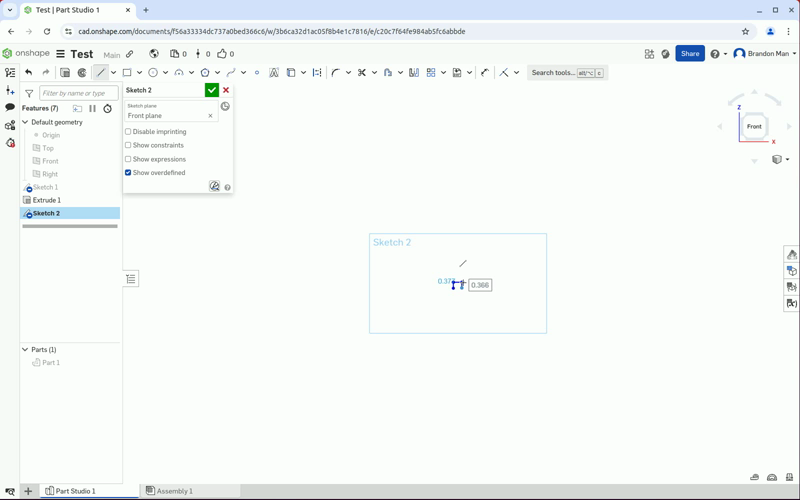
scroll(6)
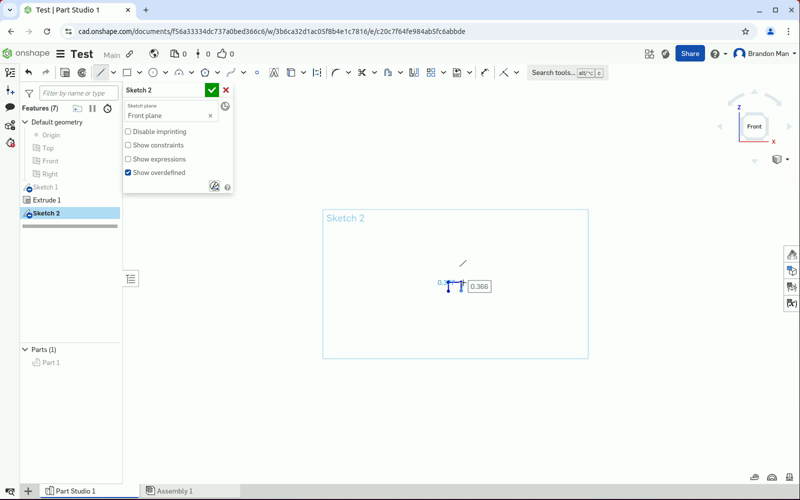
scroll(6)
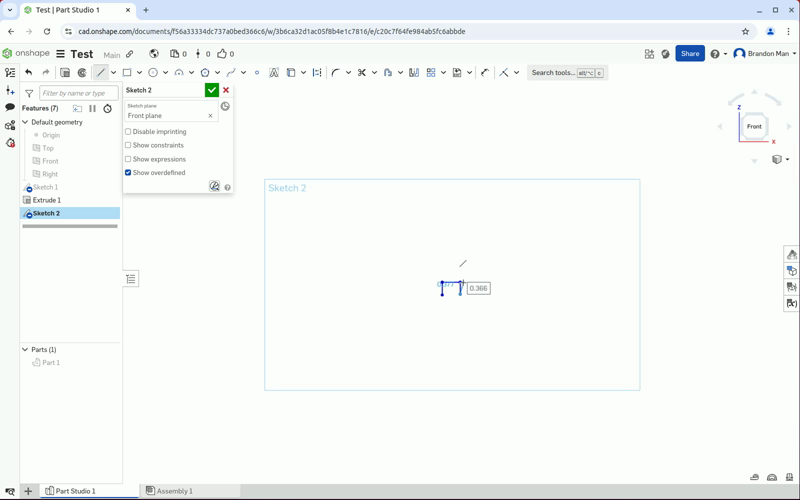
scroll(6)
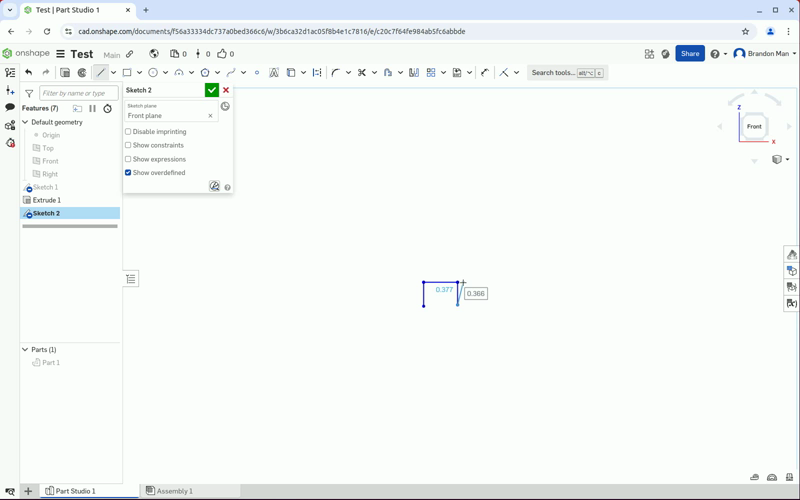
click(463, 282)
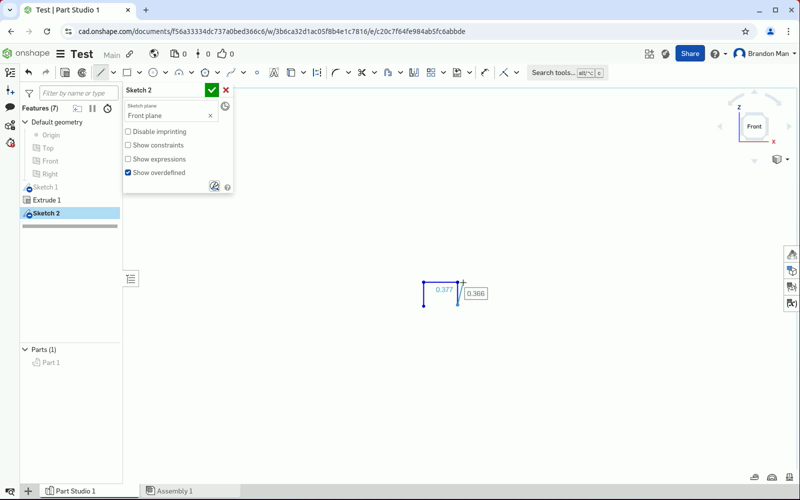
scroll(-6)
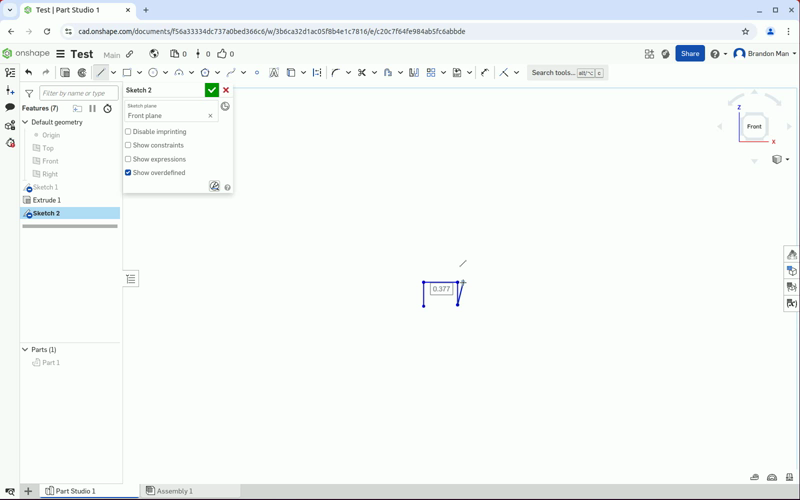
scroll(-6)
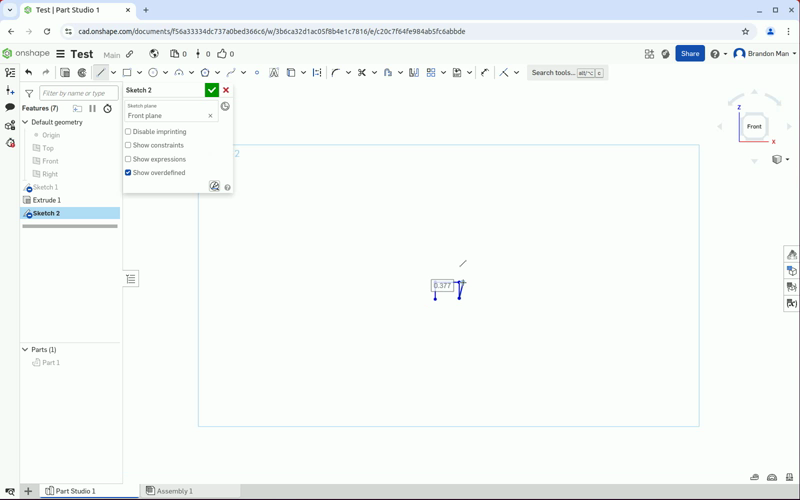
scroll(-6)
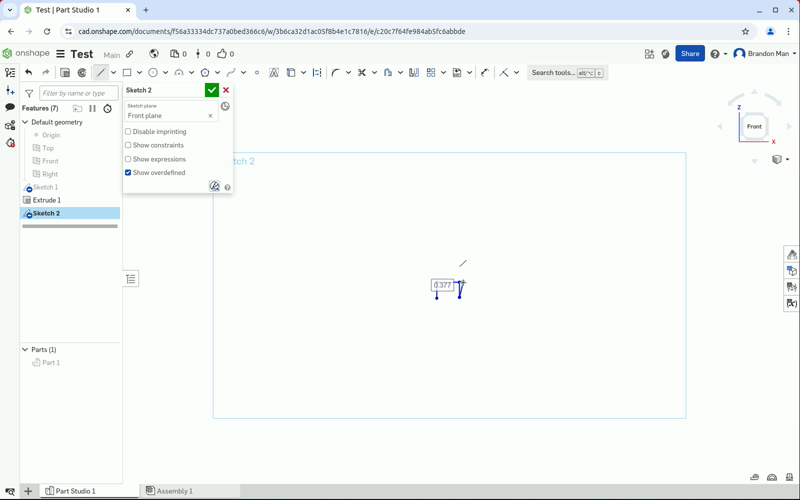
scroll(-6)
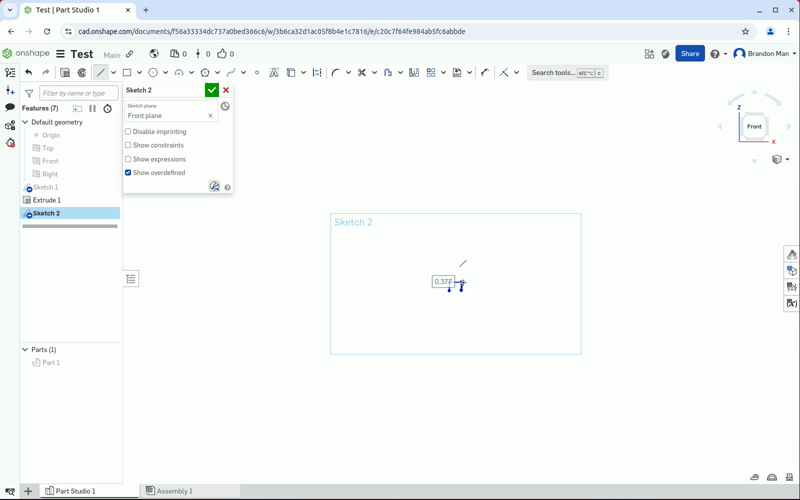
scroll(-6)
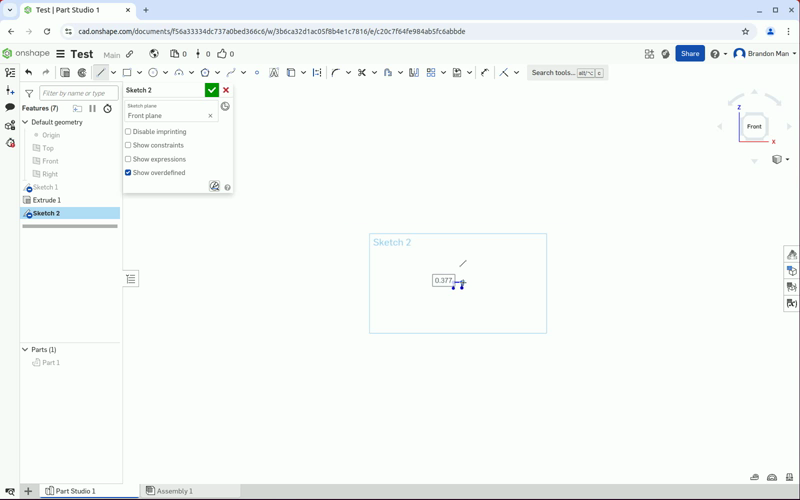
scroll(-6)
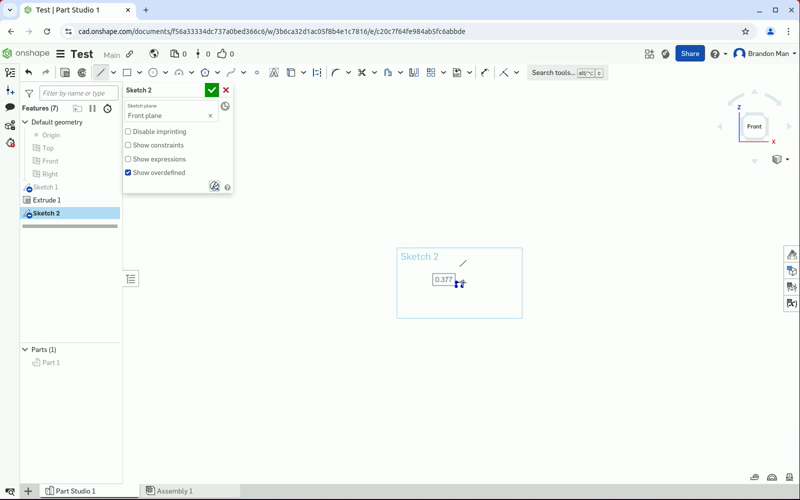
scroll(-6)
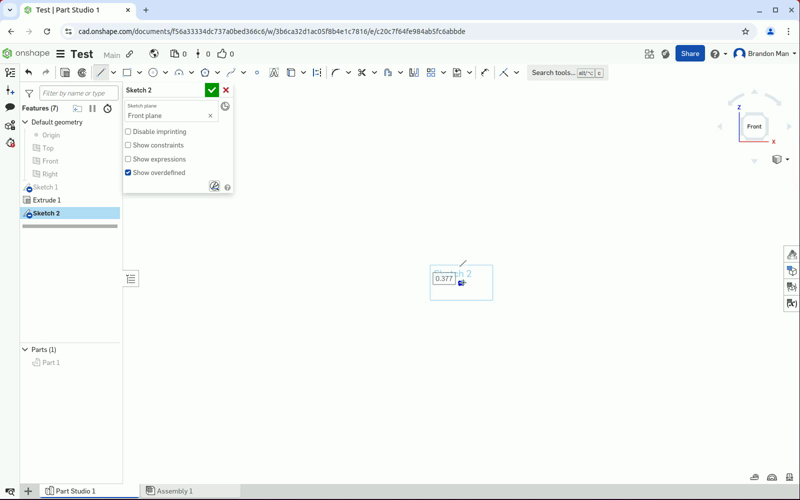
key_up(shift)
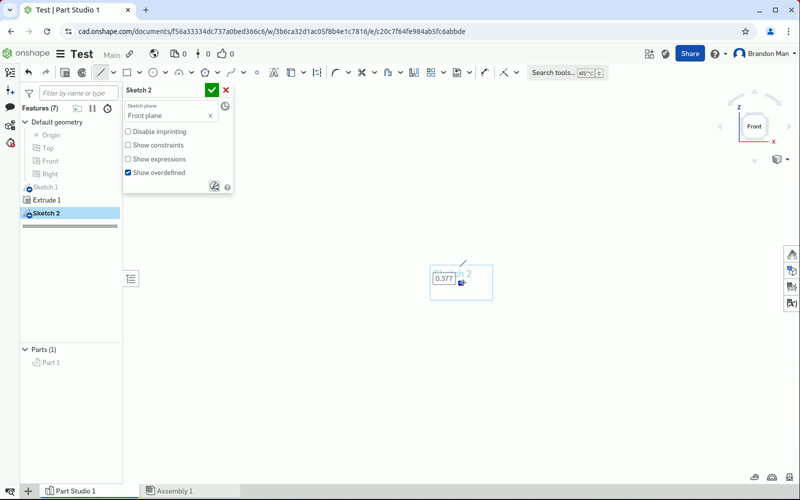
key_down(shift)
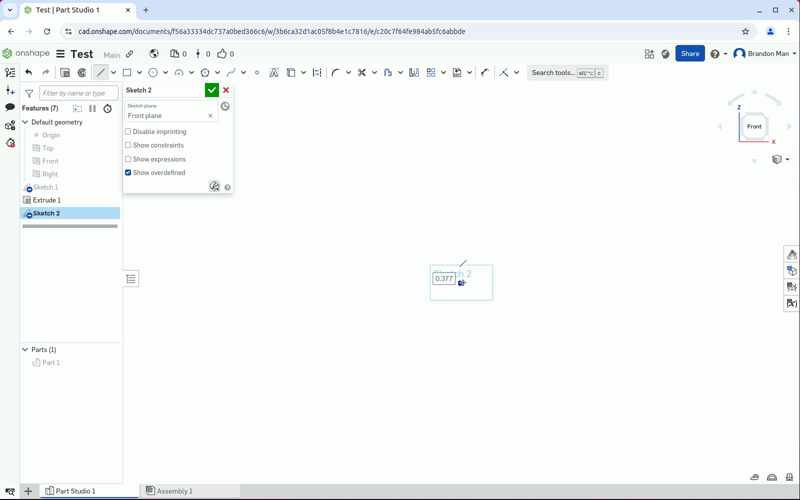
mouse_move(493, 282)
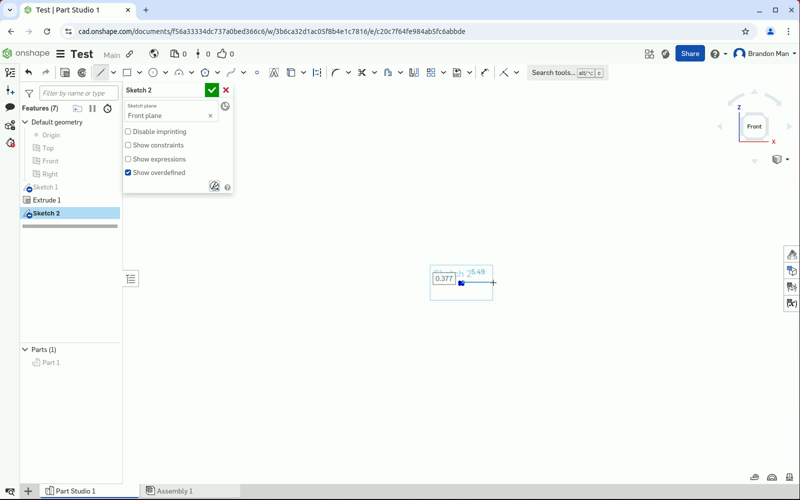
mouse_move(459, 282)
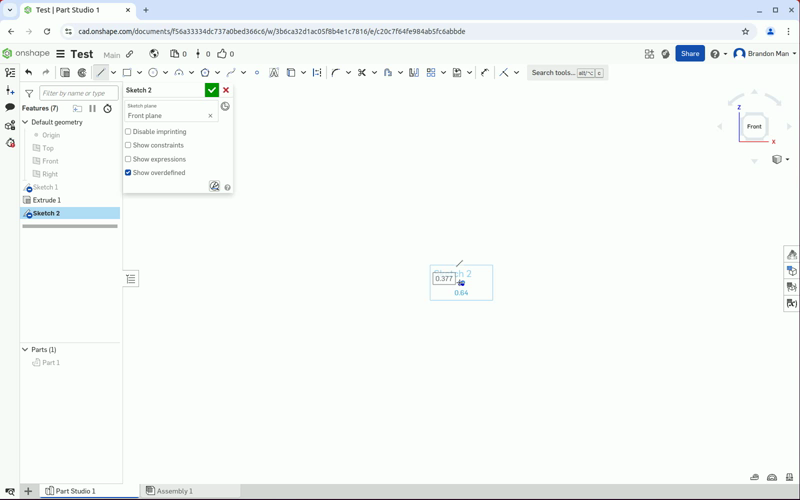
scroll(6)
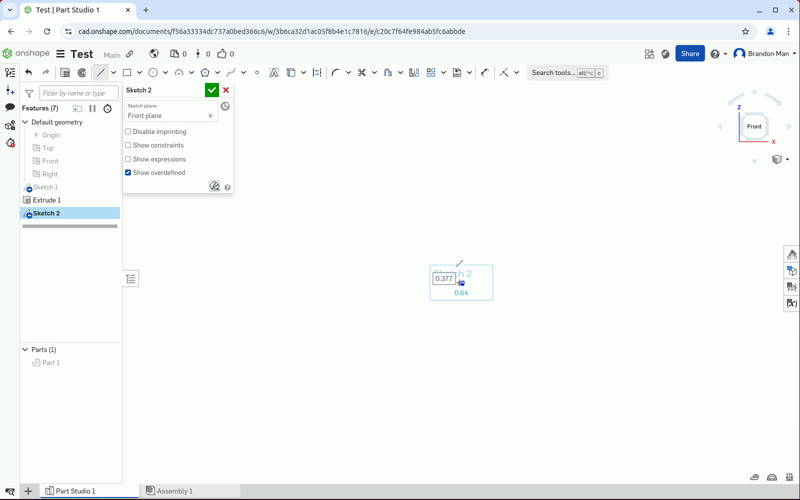
scroll(6)
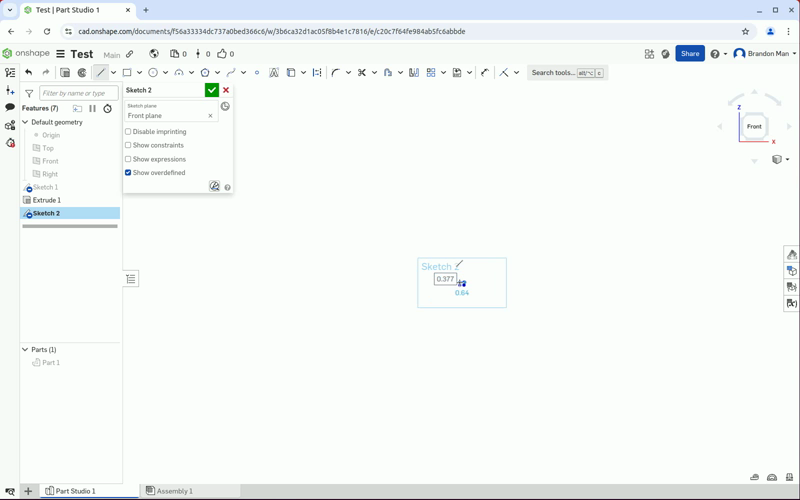
scroll(6)
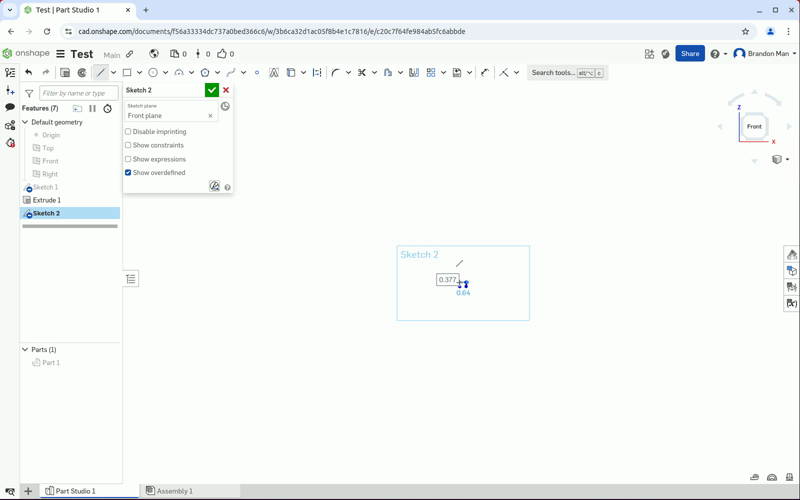
scroll(6)
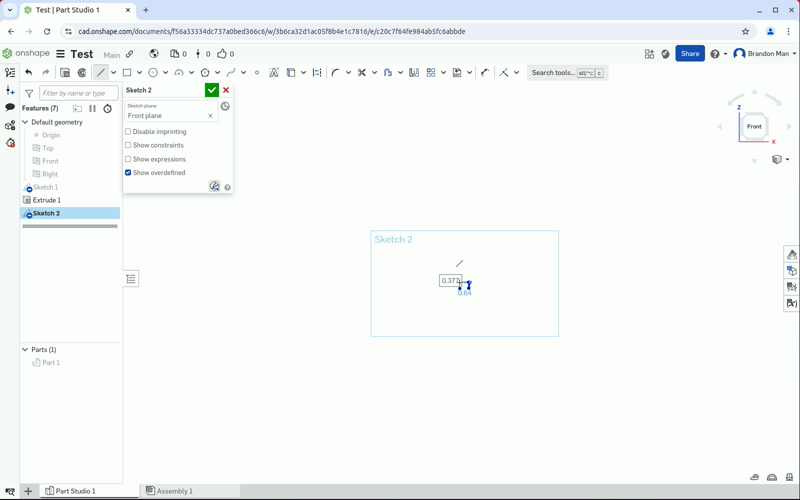
scroll(6)
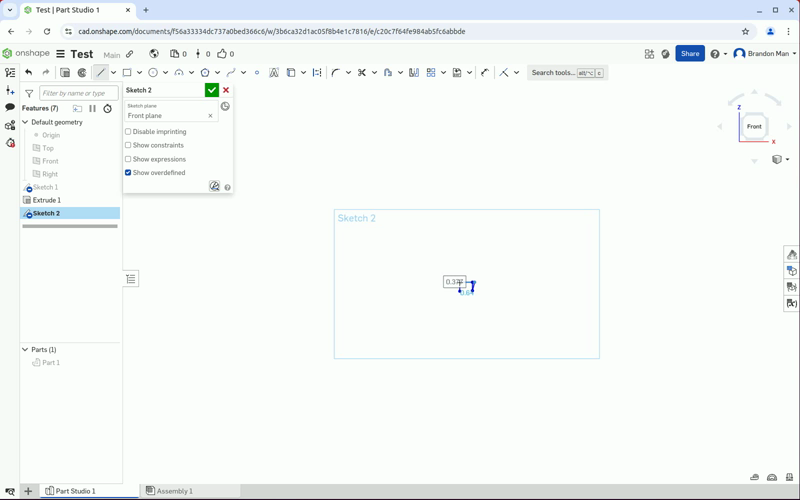
scroll(6)
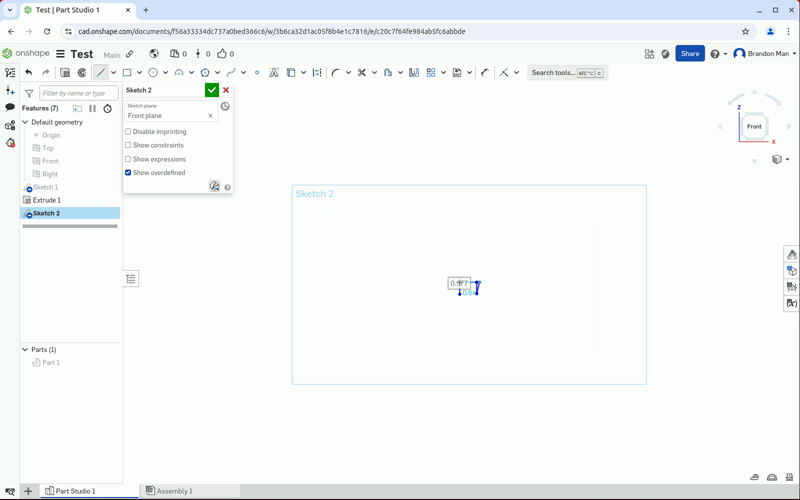
scroll(6)
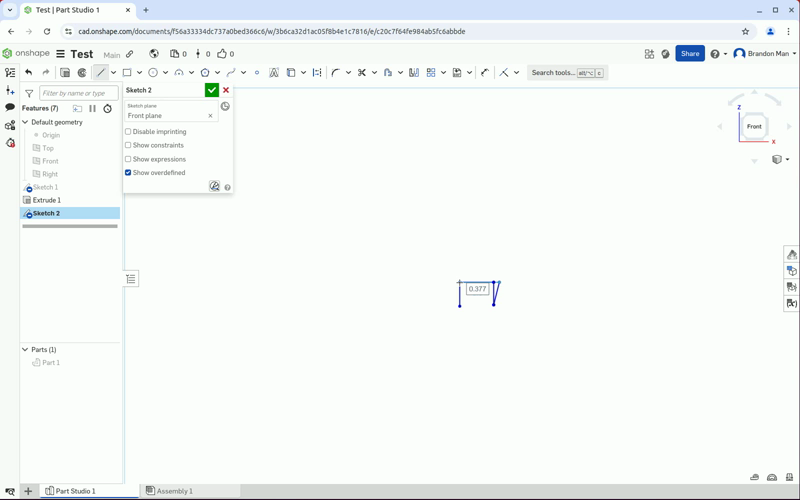
click(459, 282)
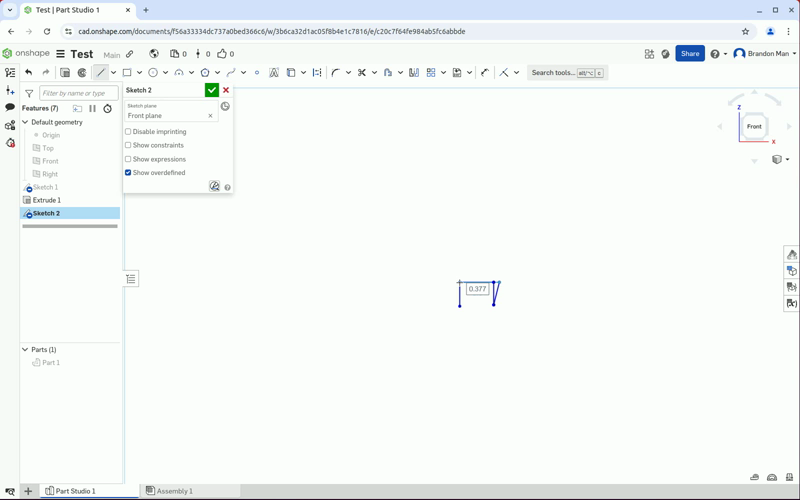
scroll(-6)
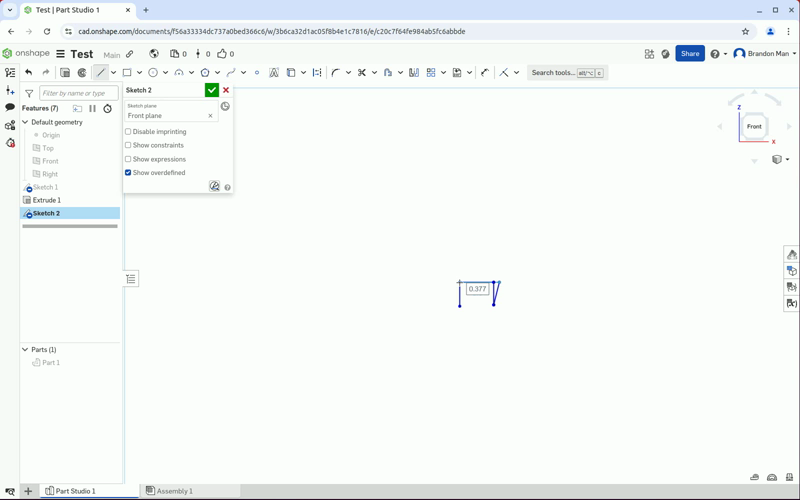
scroll(-6)
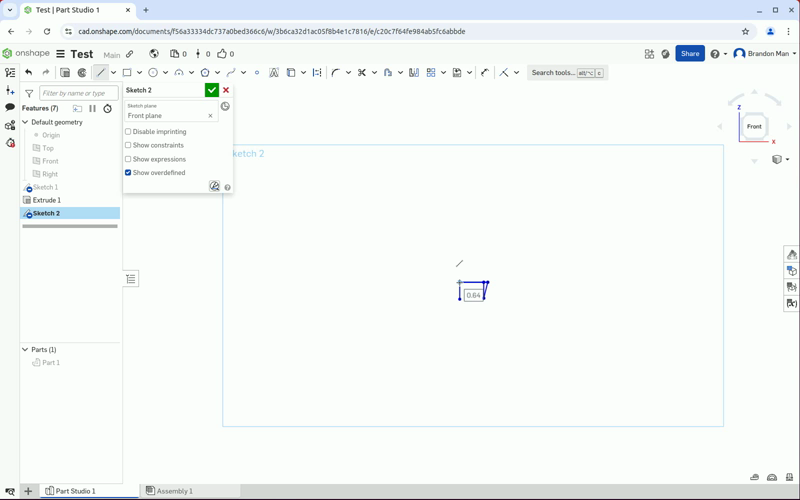
scroll(-6)
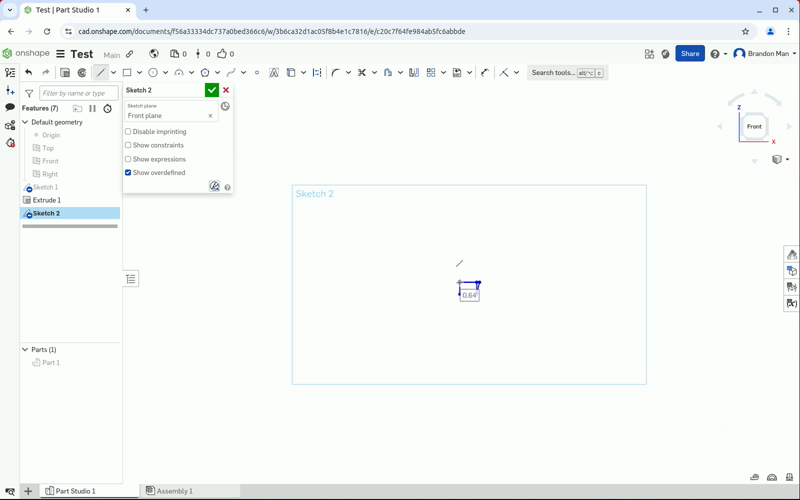
scroll(-6)
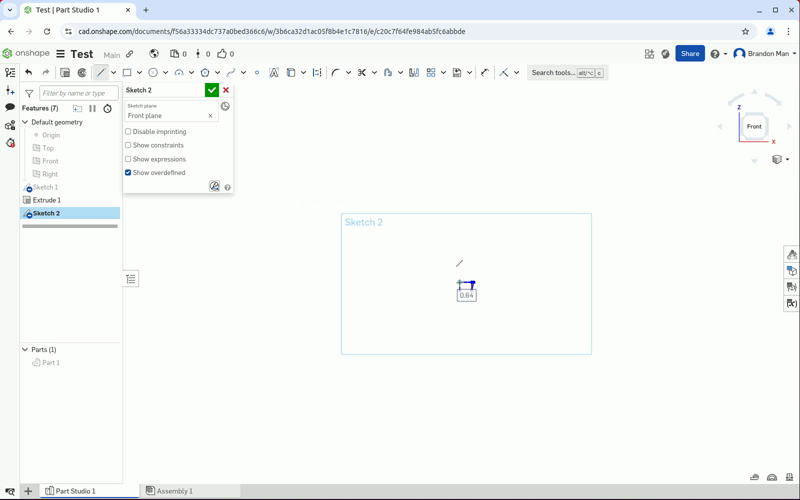
scroll(-6)
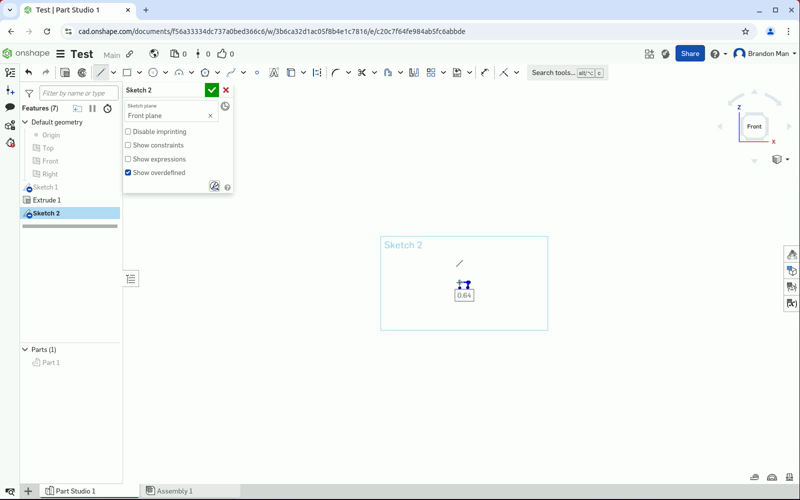
scroll(-6)
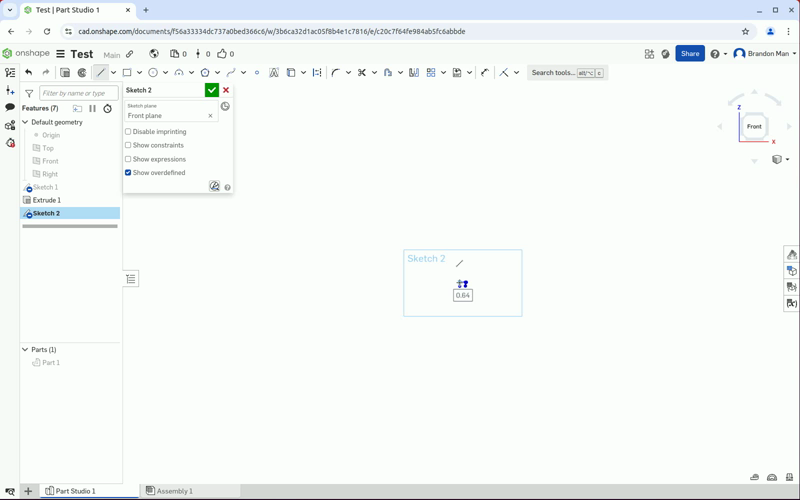
scroll(-6)
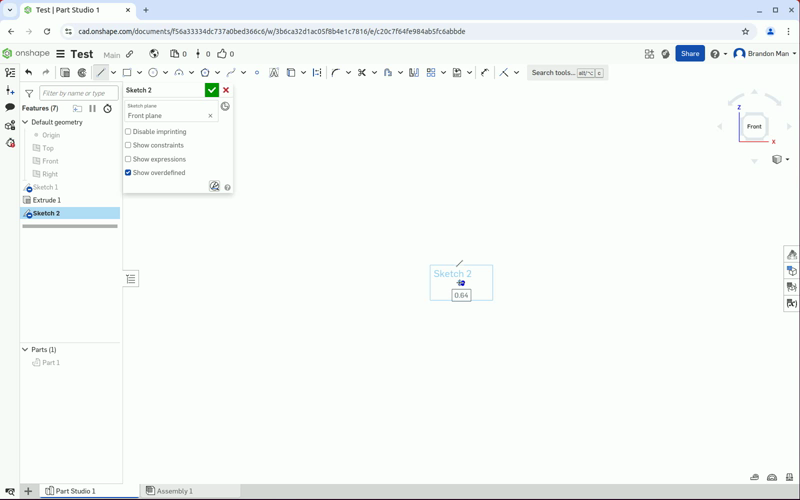
key_up(shift)
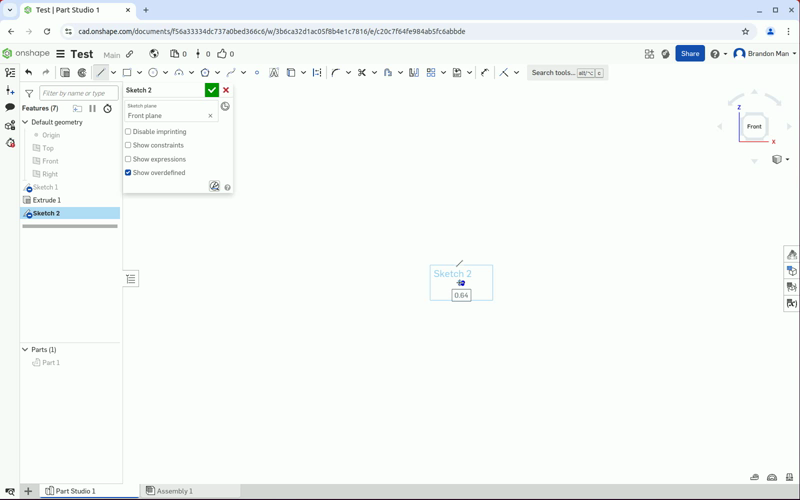
mouse_move(489, 282)
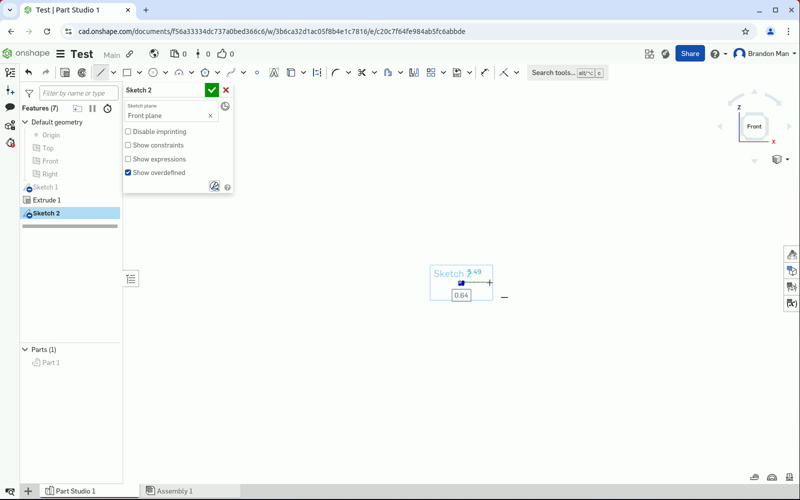
key_down(shift)
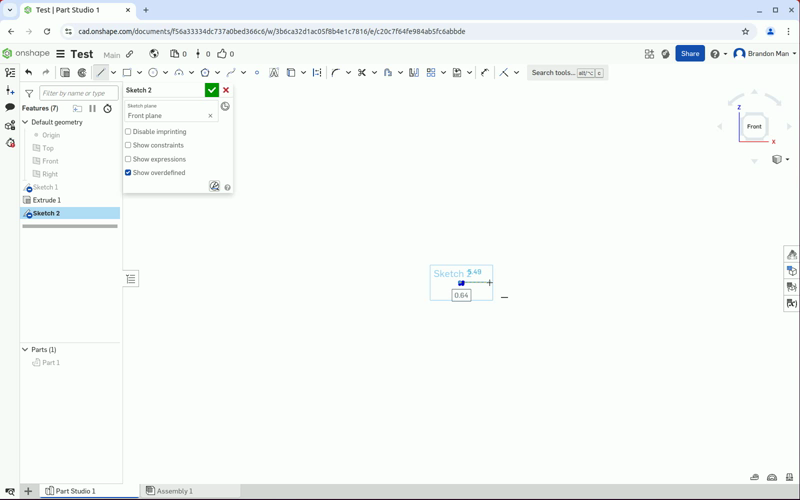
mouse_move(459, 284)
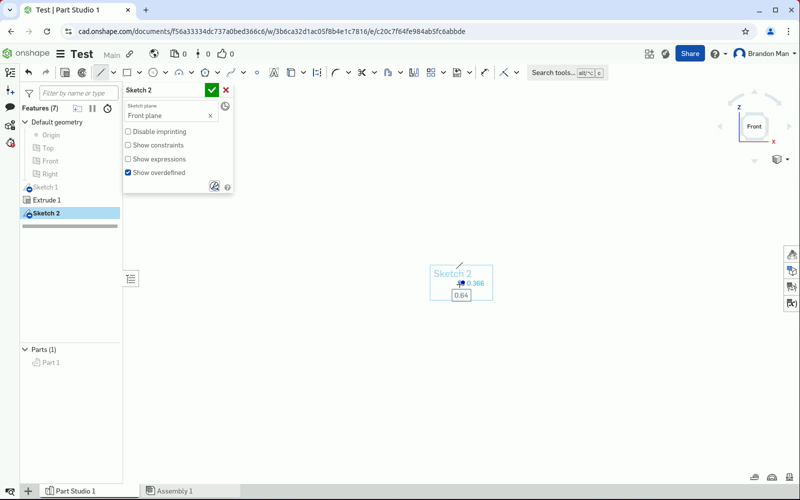
scroll(6)
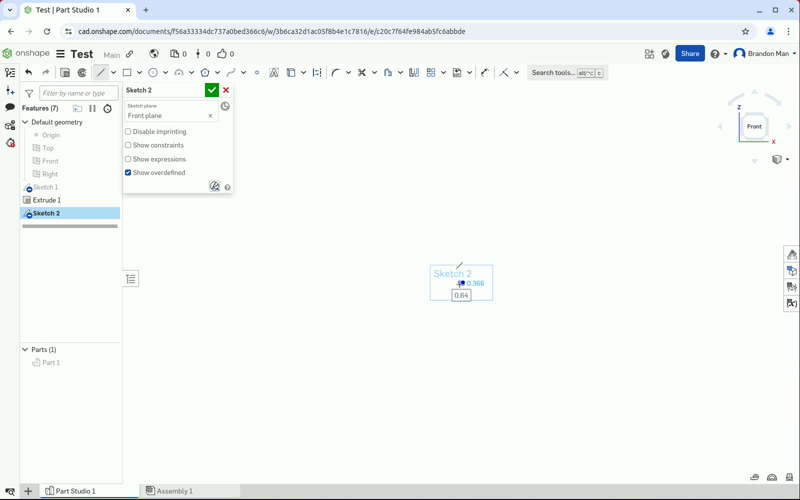
scroll(6)
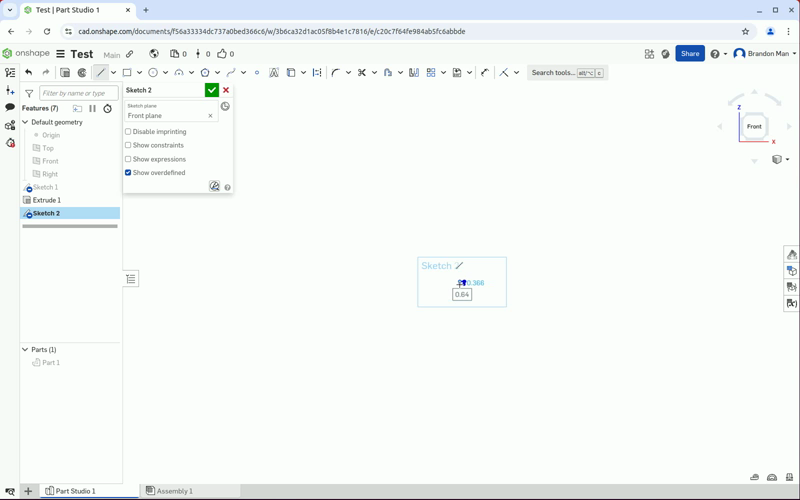
scroll(6)
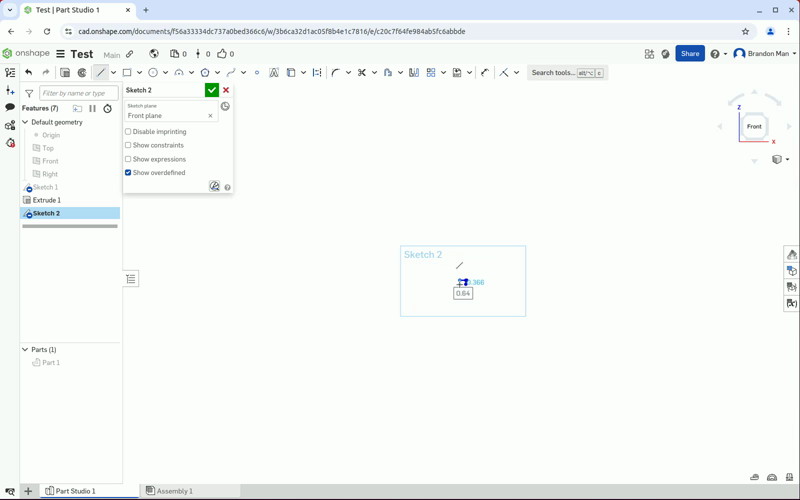
scroll(6)
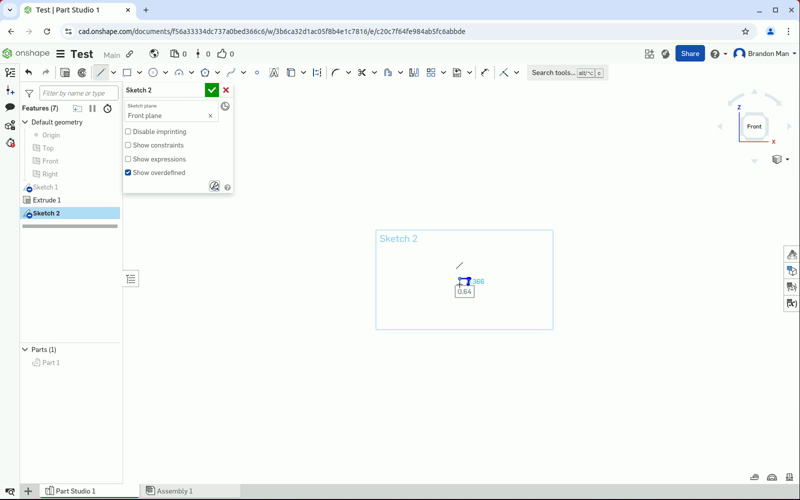
scroll(6)
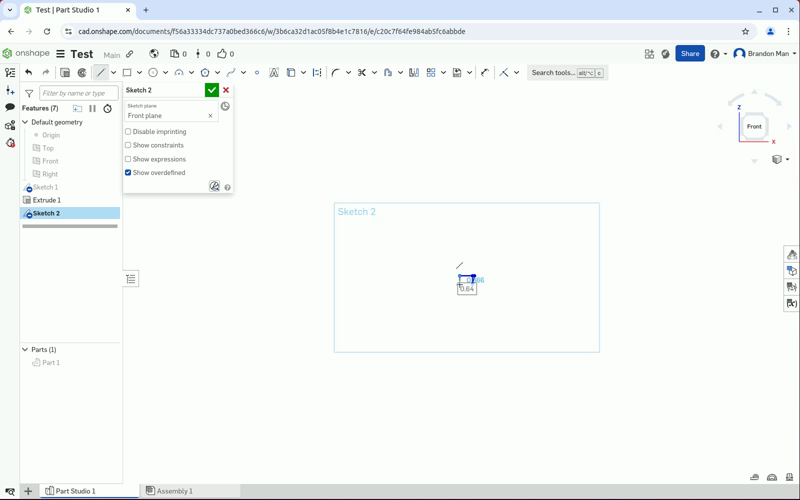
scroll(6)
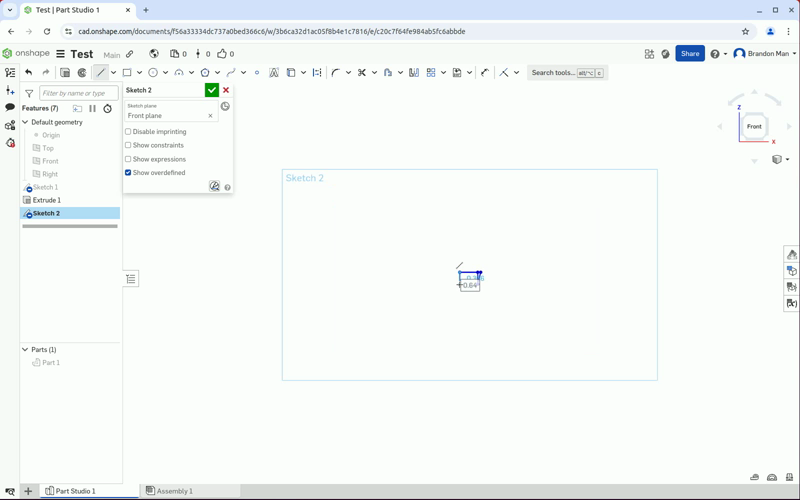
scroll(6)
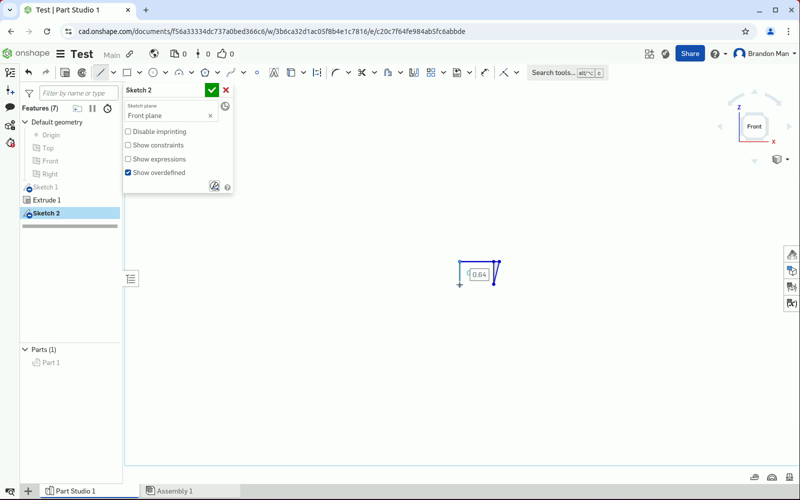
key_up(shift)
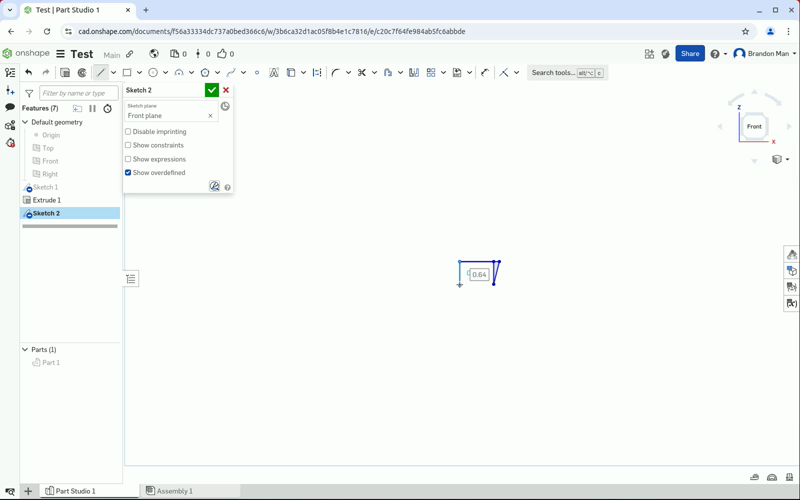
click(459, 284)
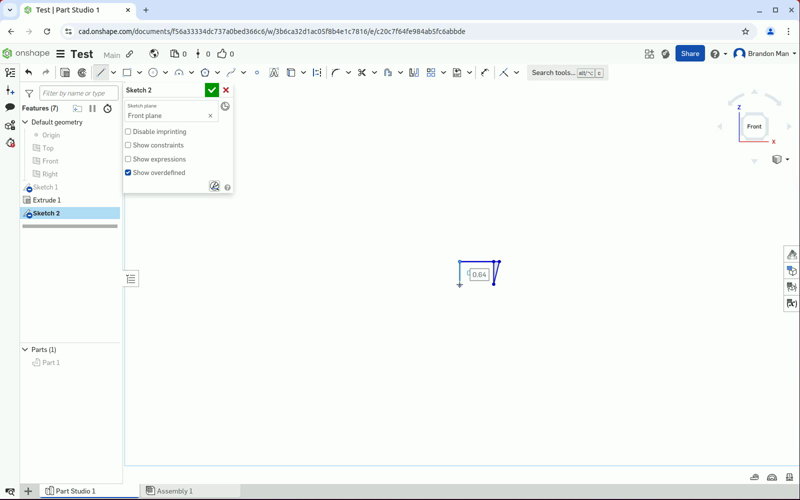
scroll(-6)
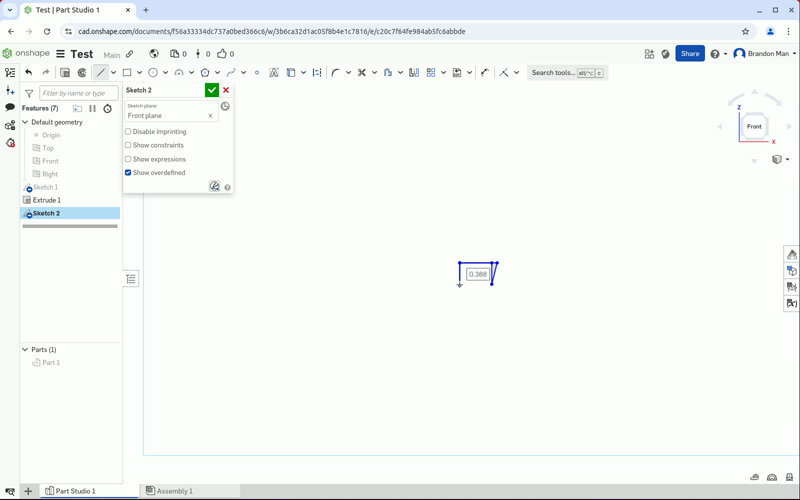
scroll(-6)
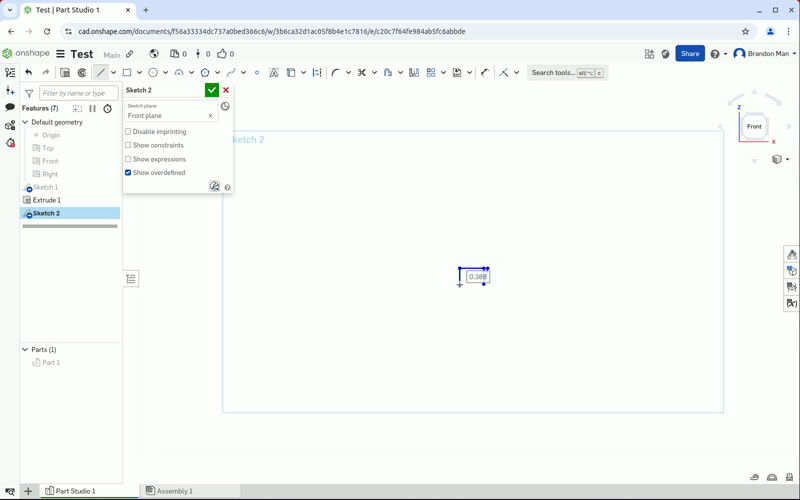
scroll(-6)
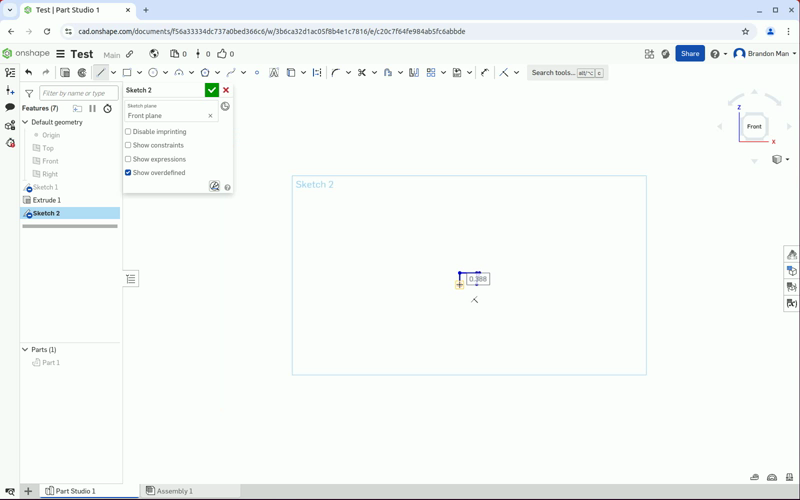
scroll(-6)
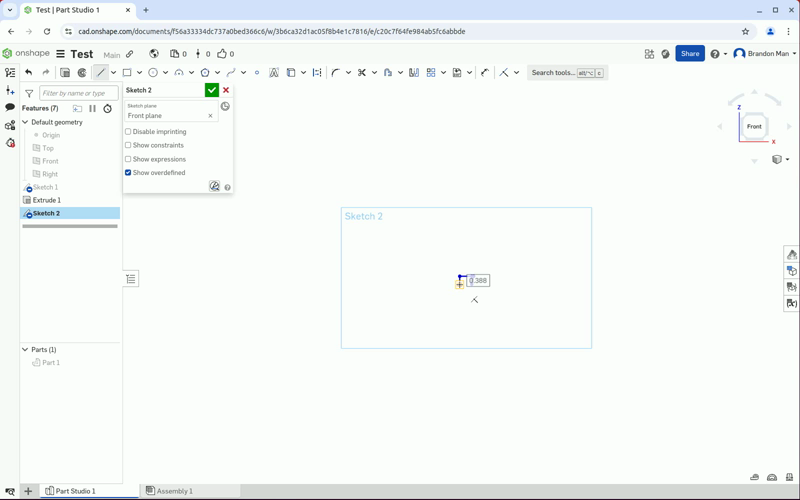
scroll(-6)
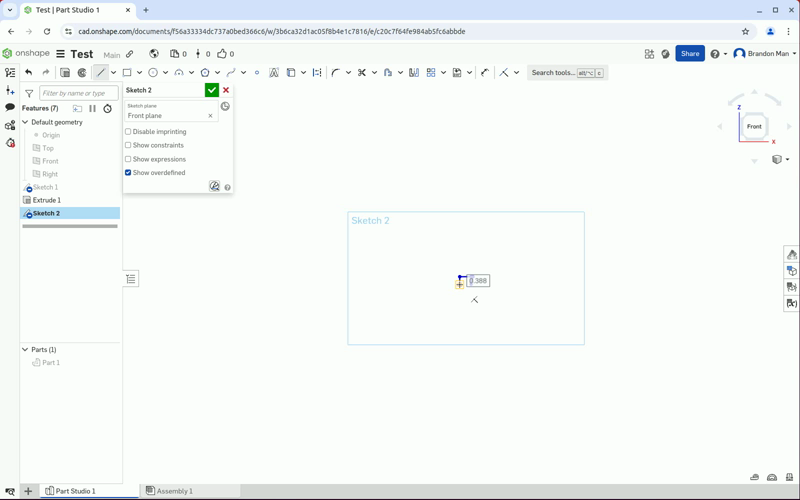
scroll(-6)
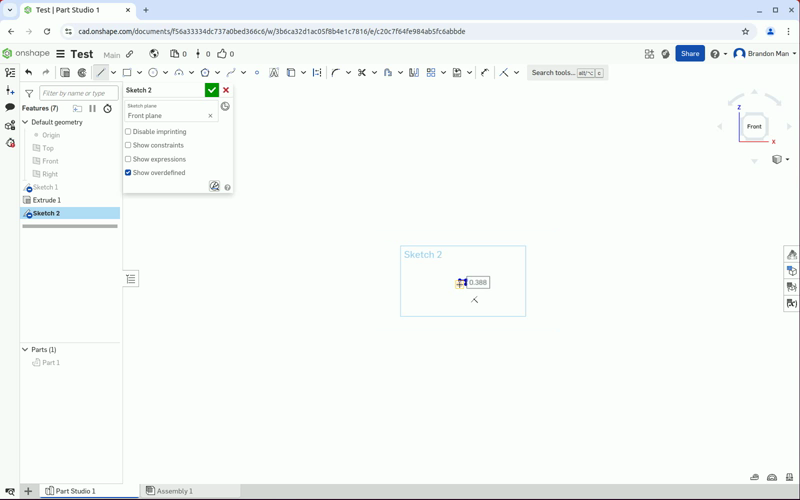
scroll(-6)
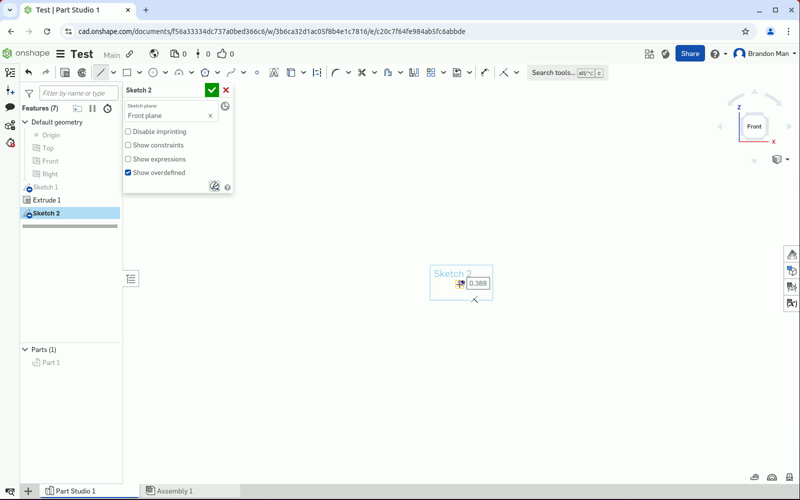
key(esc)
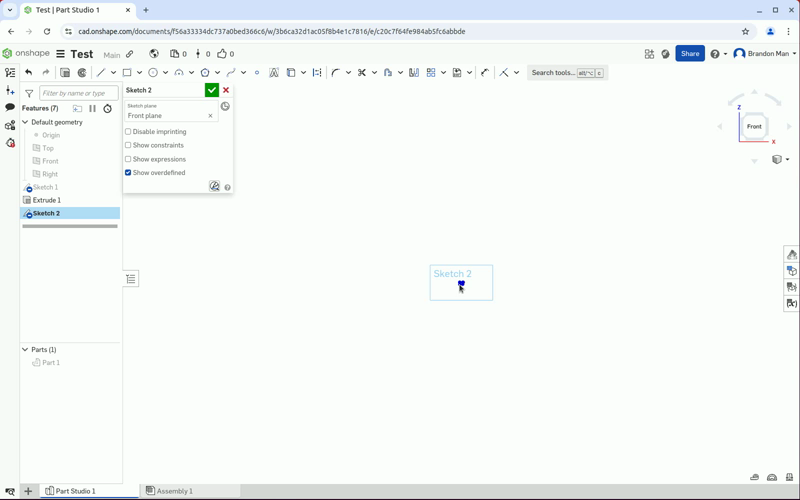
mouse_move(459, 282)
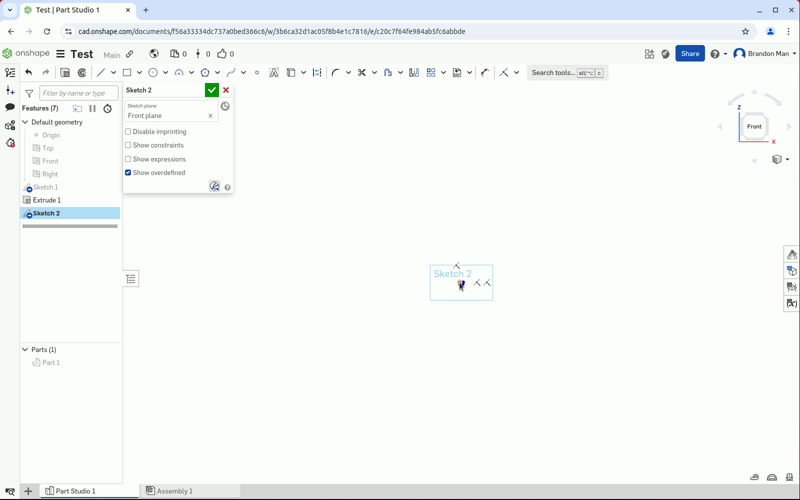
scroll(6)
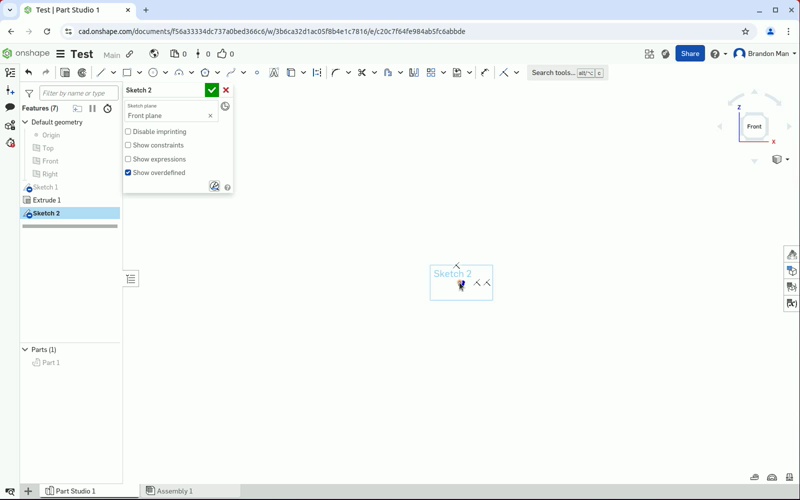
scroll(6)
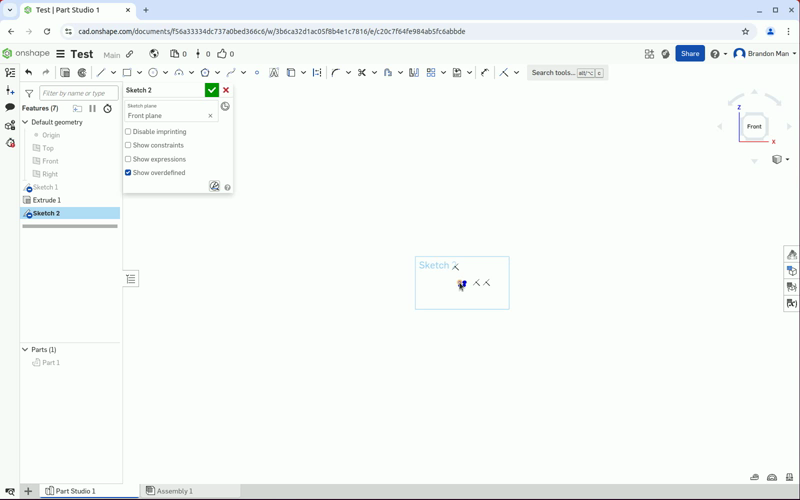
scroll(6)
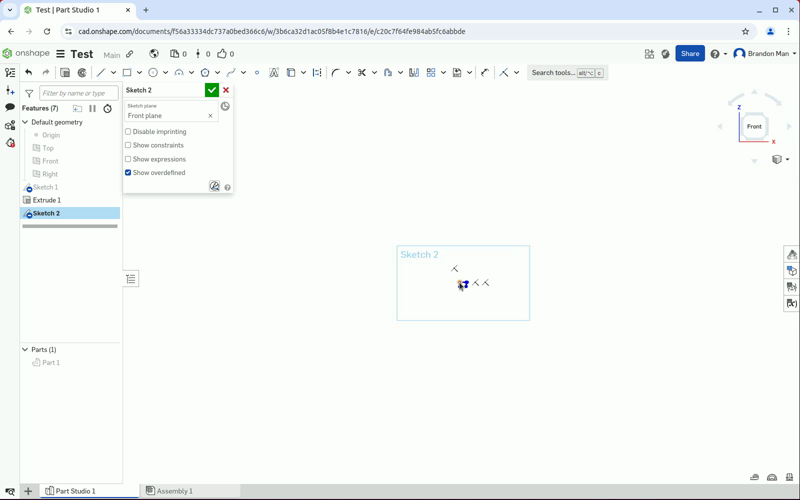
scroll(6)
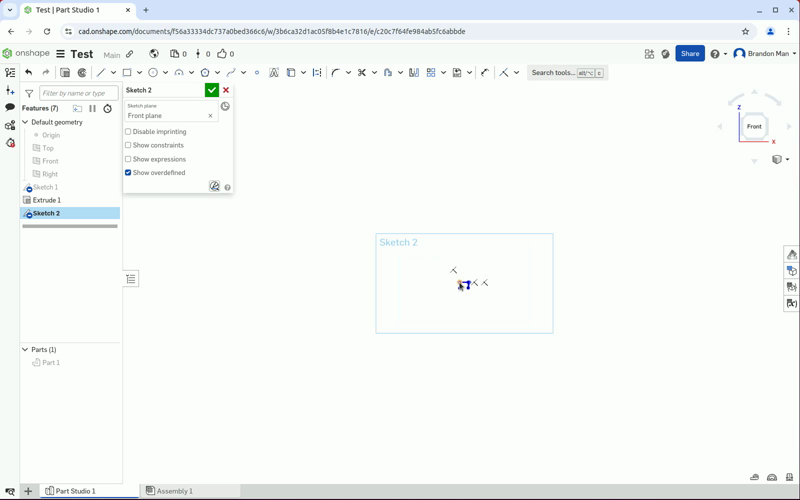
scroll(6)
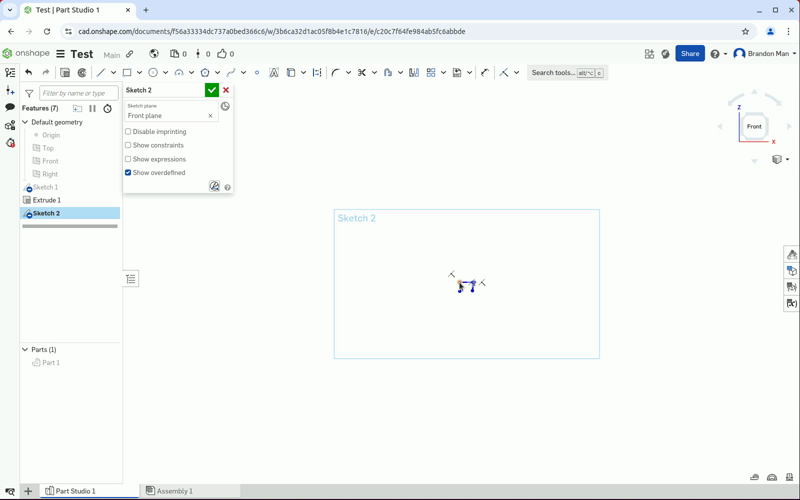
scroll(6)
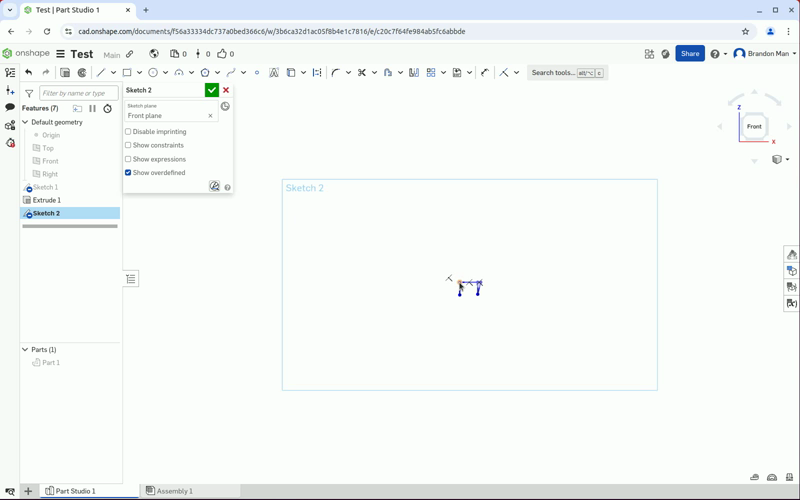
scroll(6)
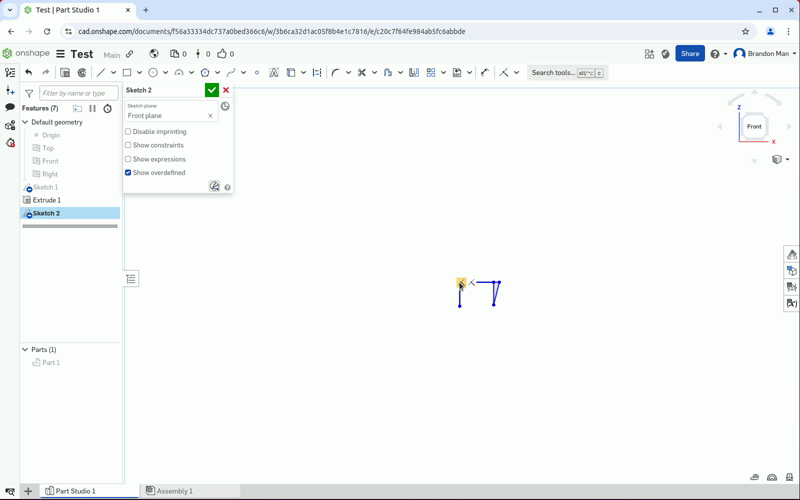
click(459, 282)
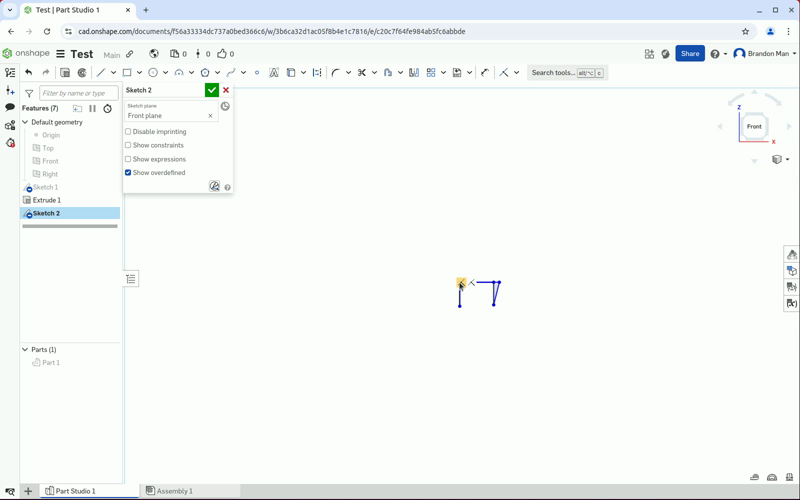
scroll(-6)
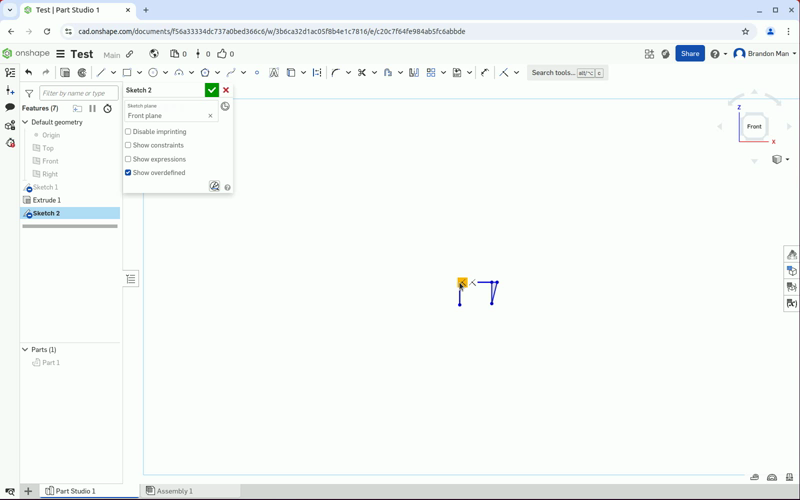
scroll(-6)
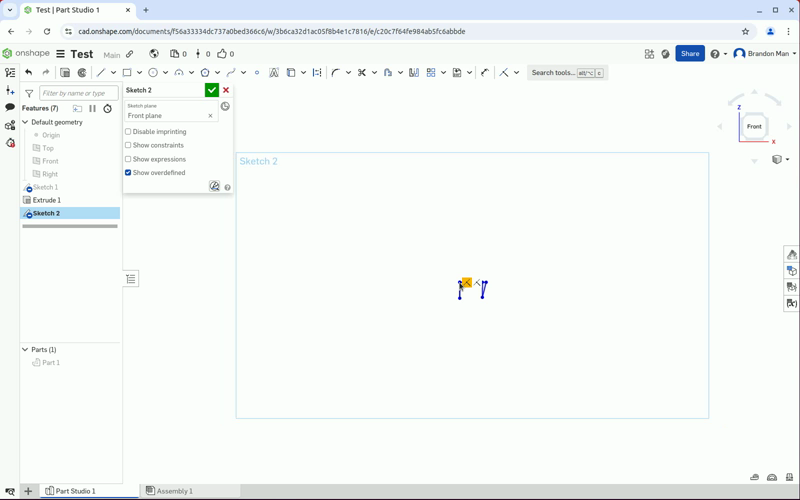
scroll(-6)
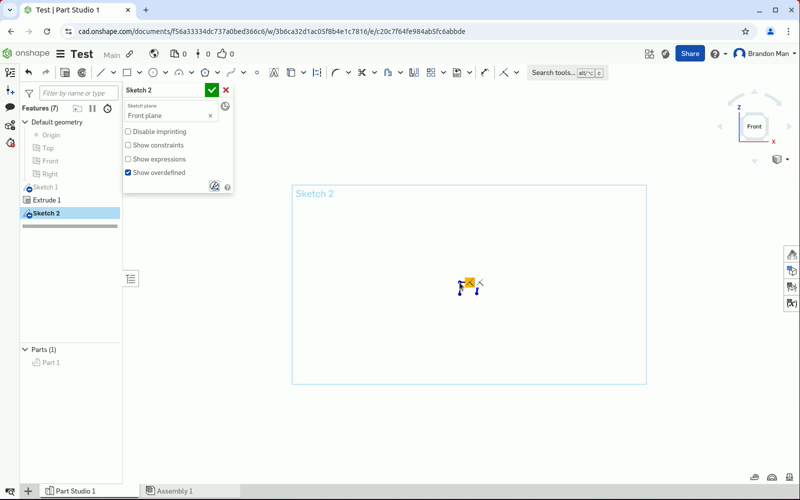
scroll(-6)
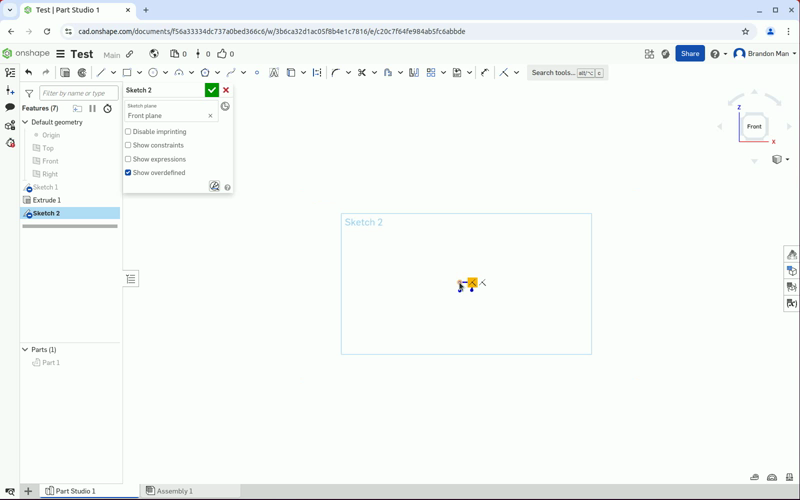
scroll(-6)
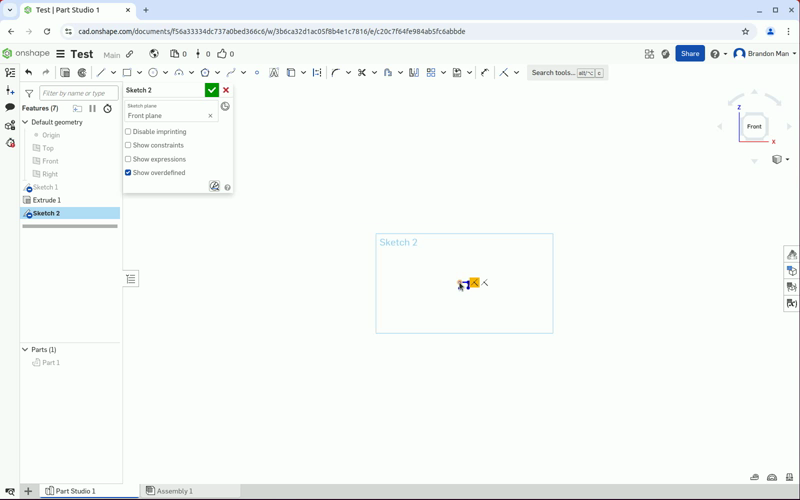
scroll(-6)
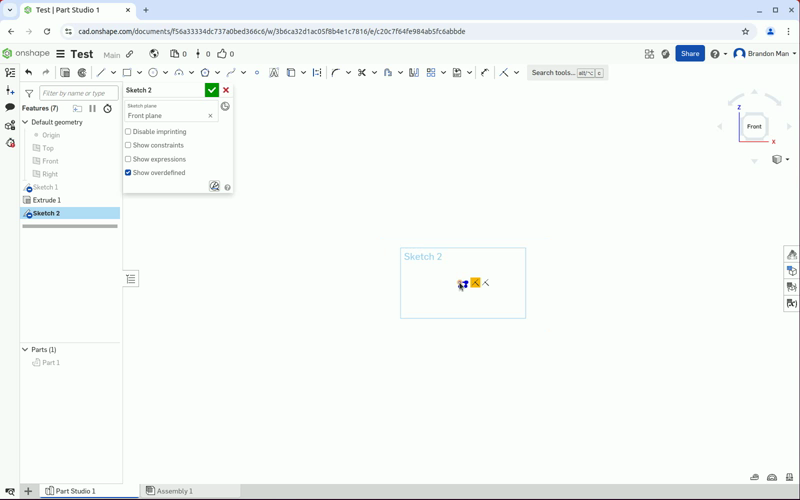
scroll(-6)
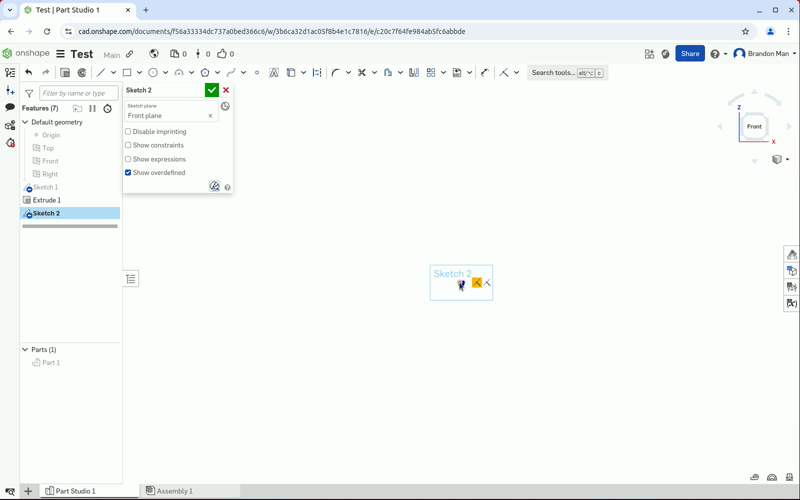
mouse_move(73, 352)
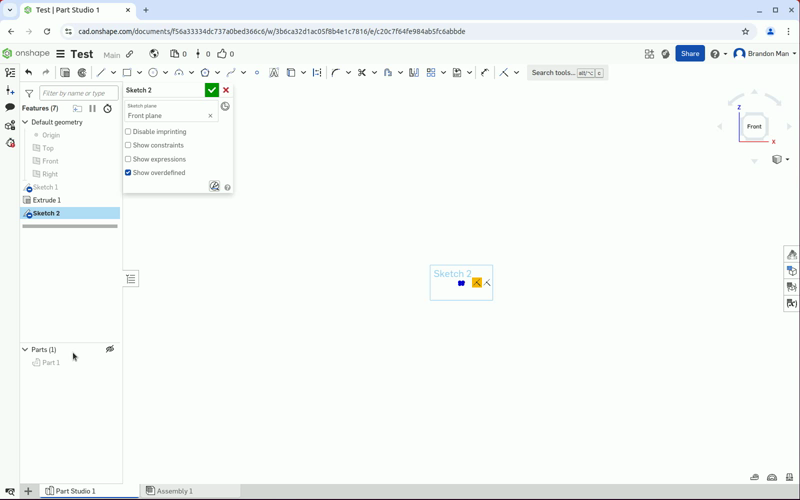
key(shift+y)
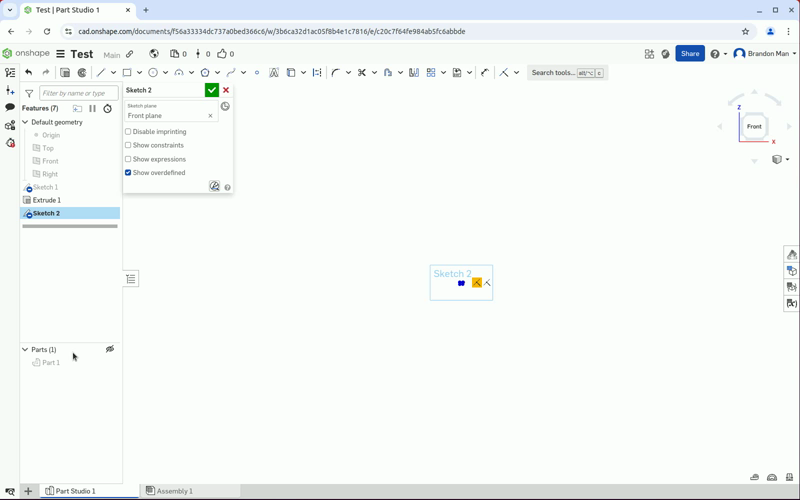
key(shift+e)
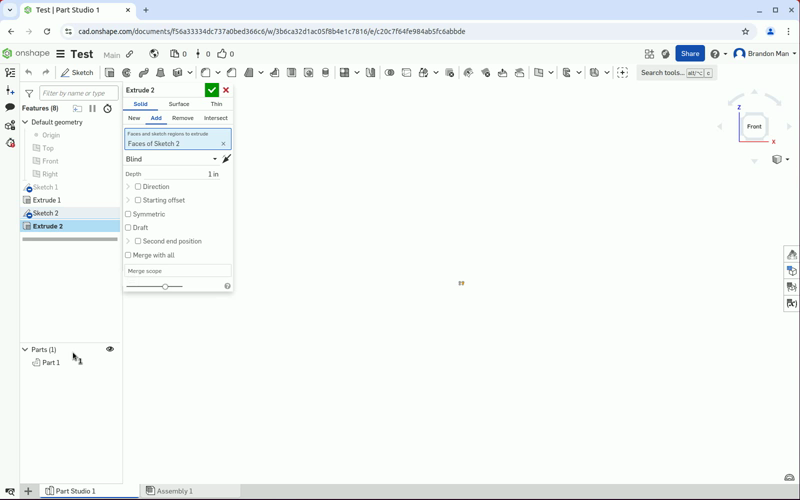
mouse_move(143, 106)
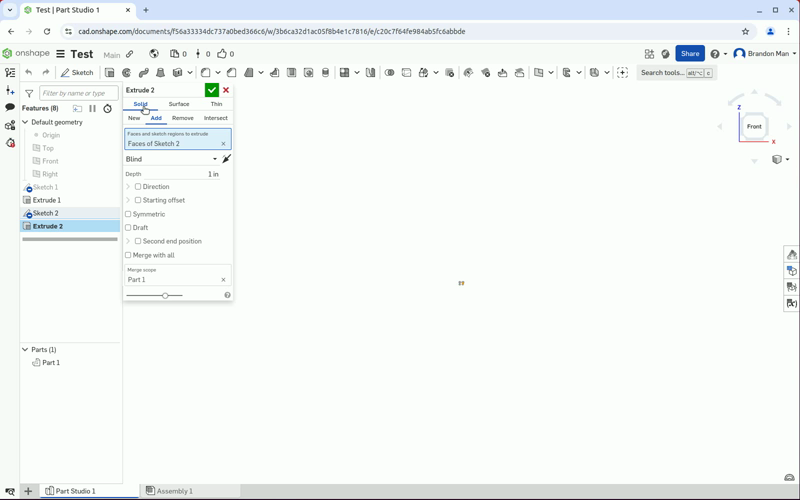
click(143, 106)
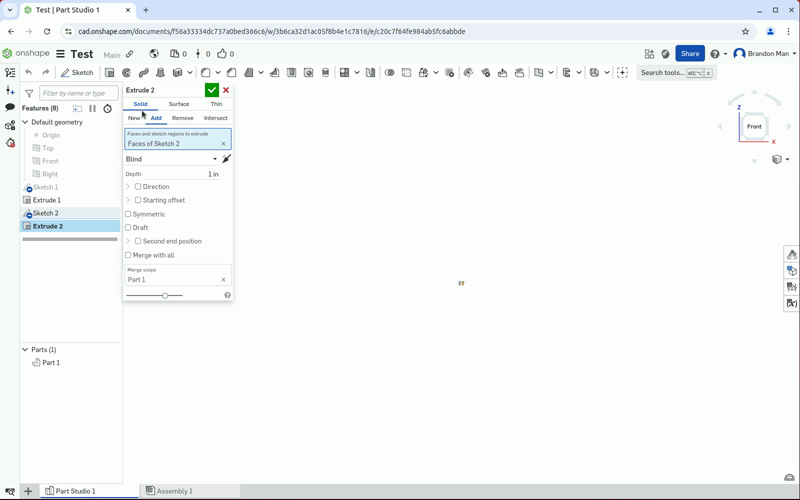
mouse_move(137, 120)
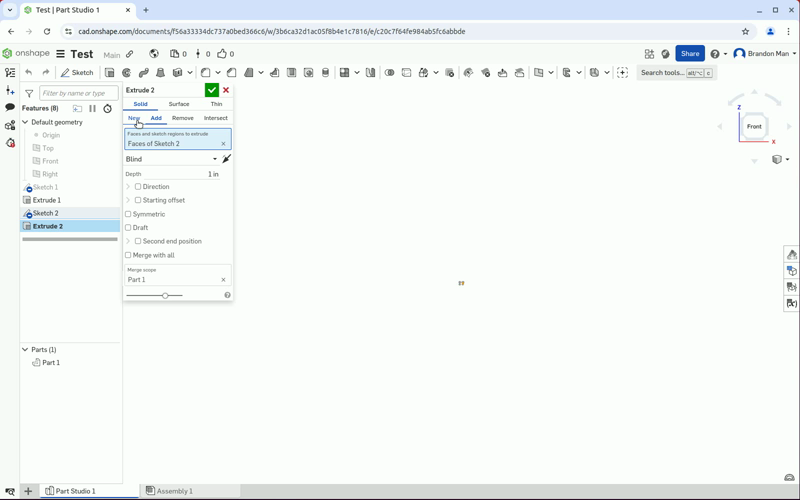
click(137, 120)
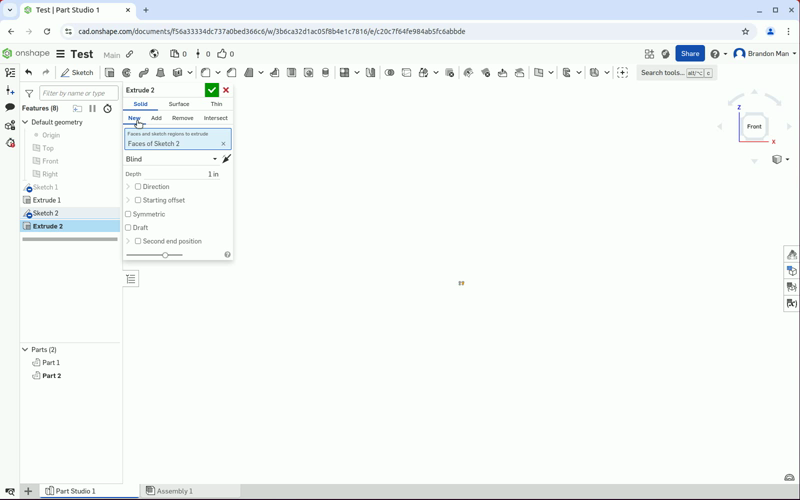
key(tab, 4)
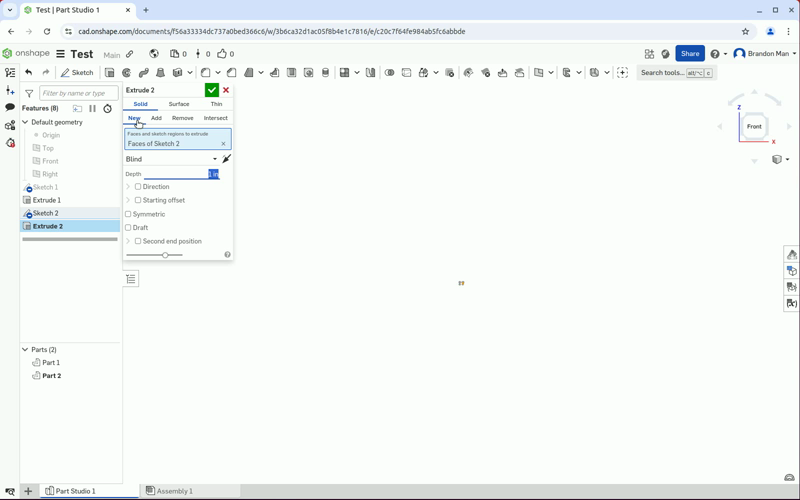
text(-23.108)
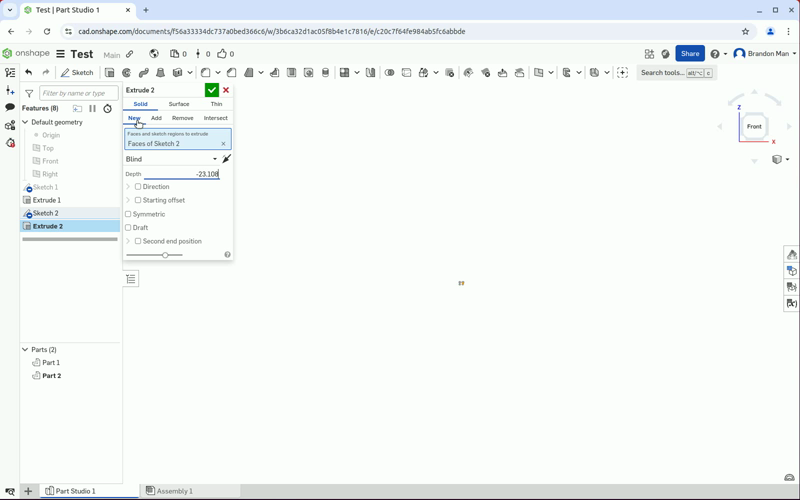
key(enter)
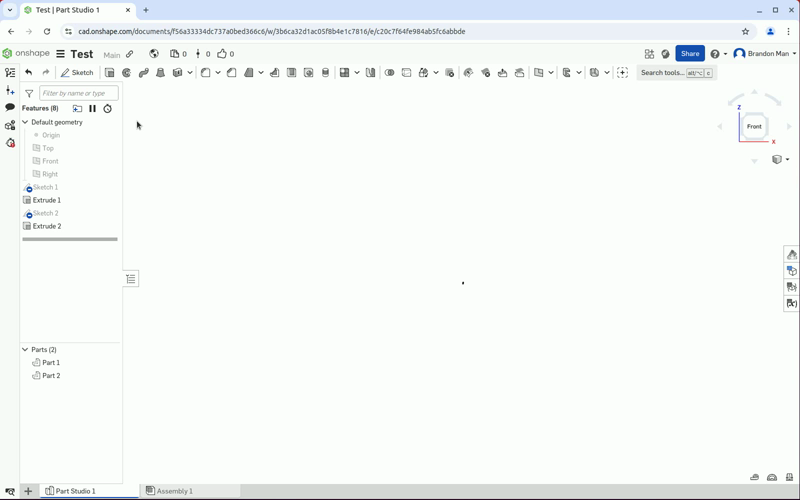
key(shift+h)
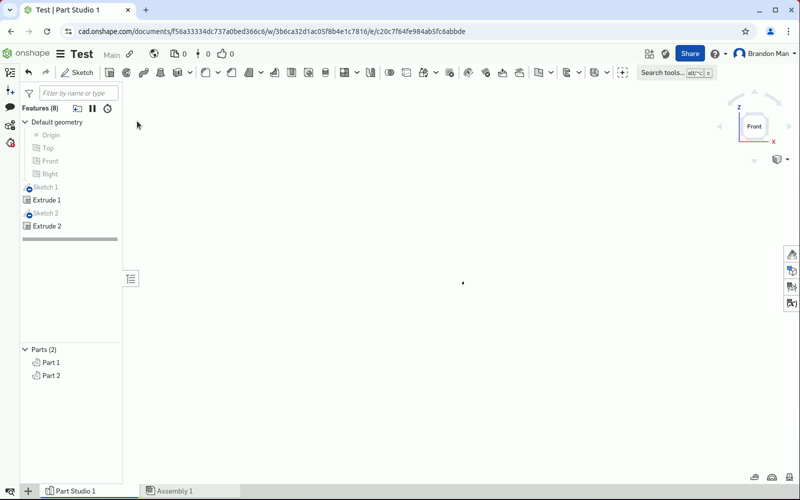
key(shift+h)
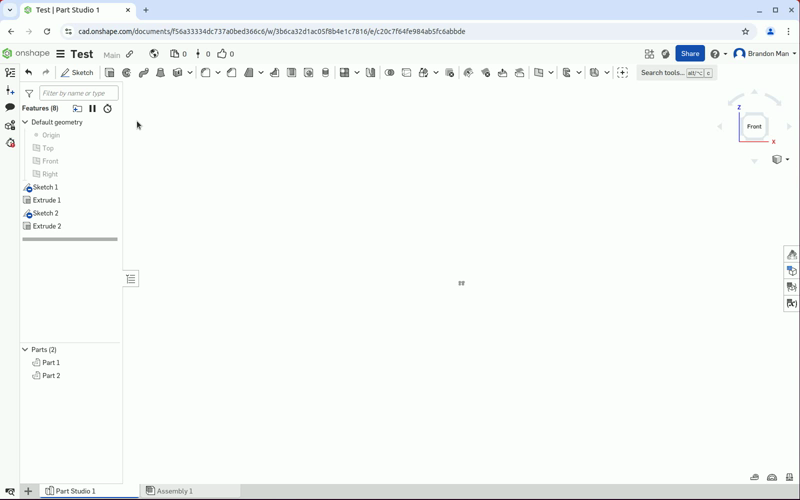
key(shift+7)
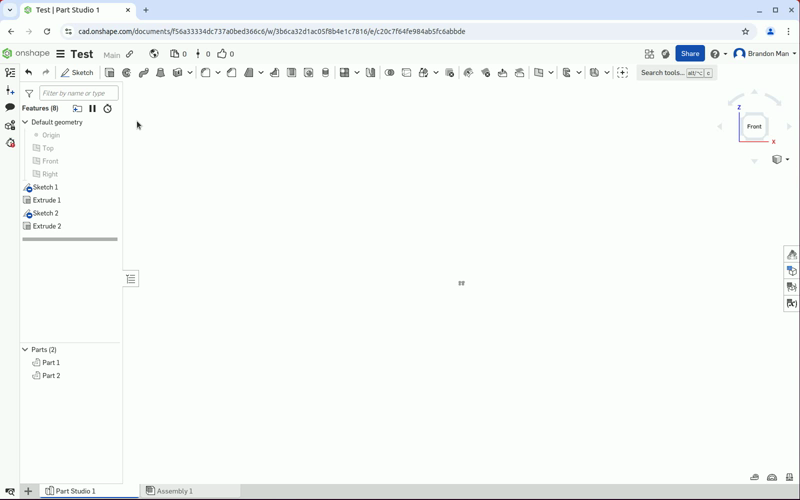
key(left, 2)
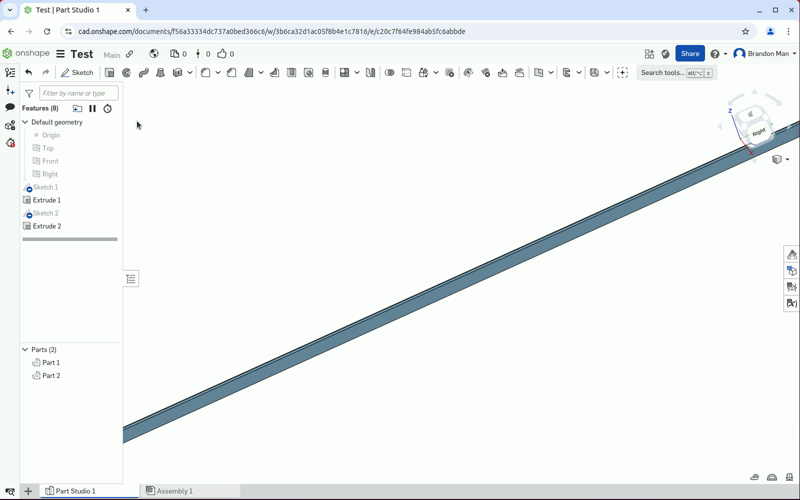
key(down, 2)
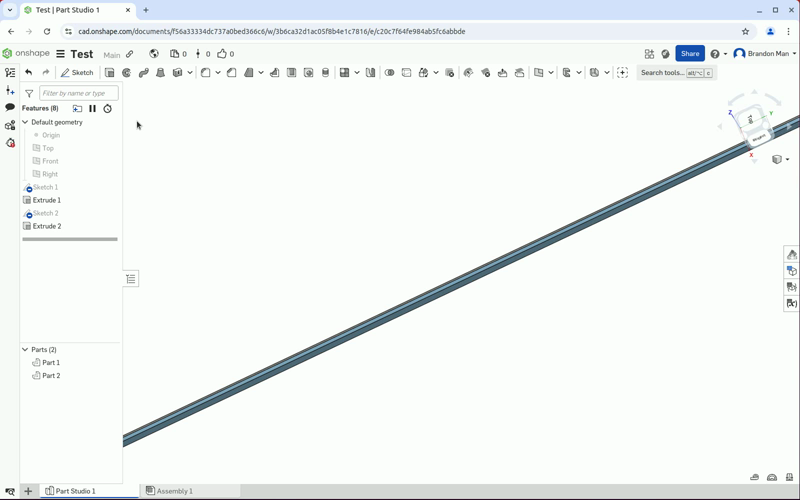
key(up, 2)
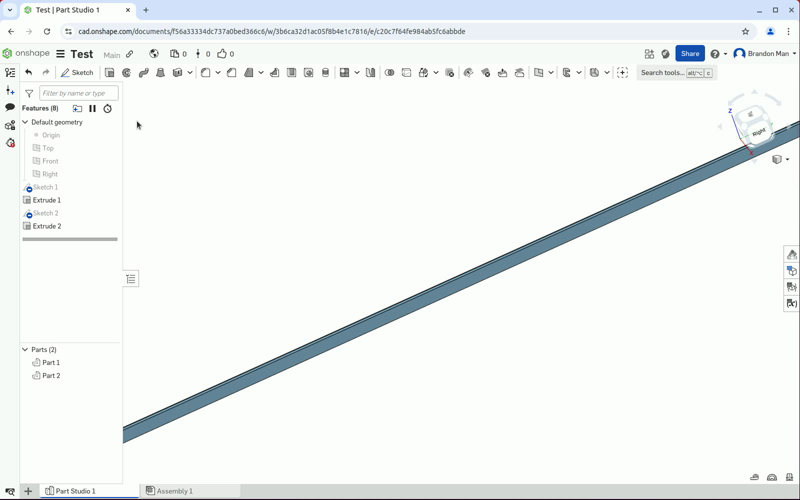
key(right, 2)
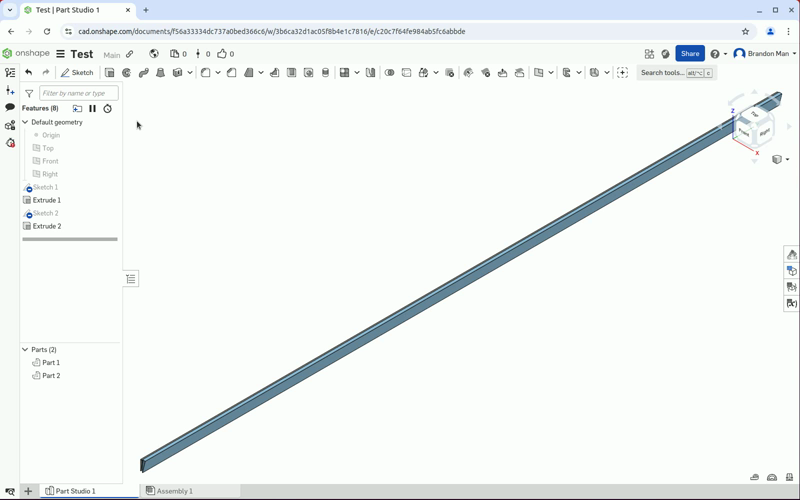
mouse_move(73, 189)
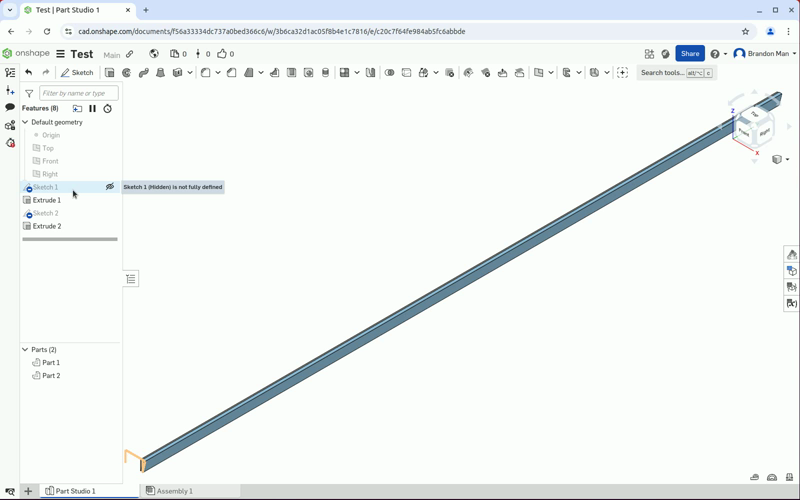
click(73, 189)